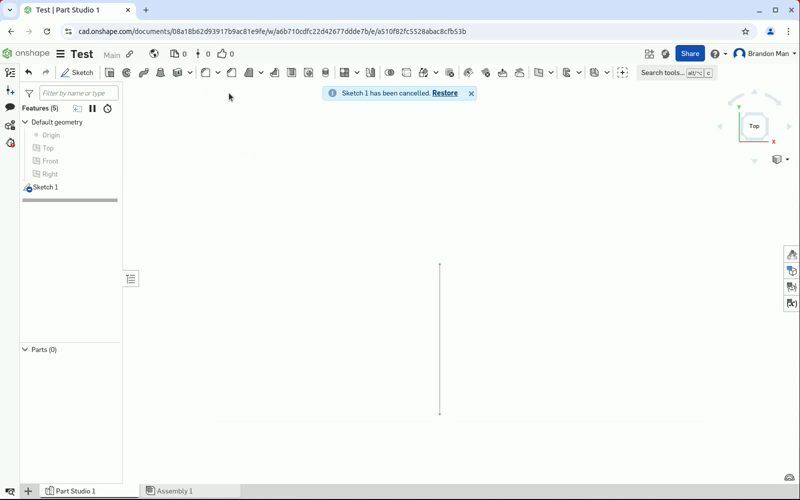
key(shift+h)
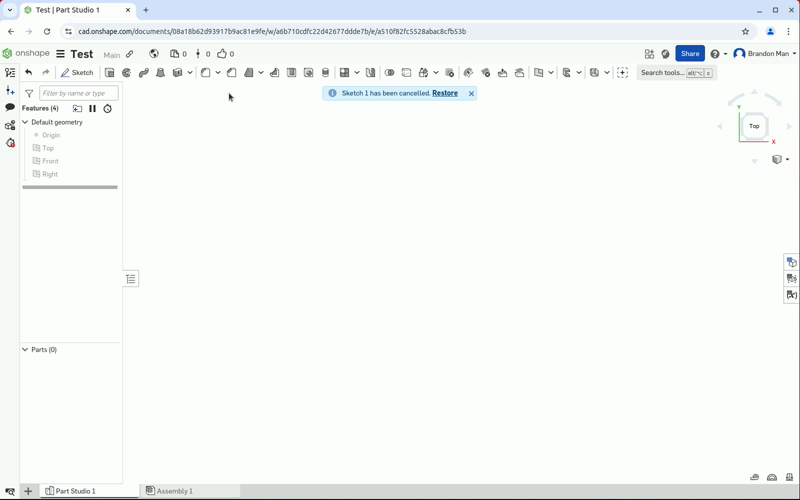
mouse_move(73, 352)
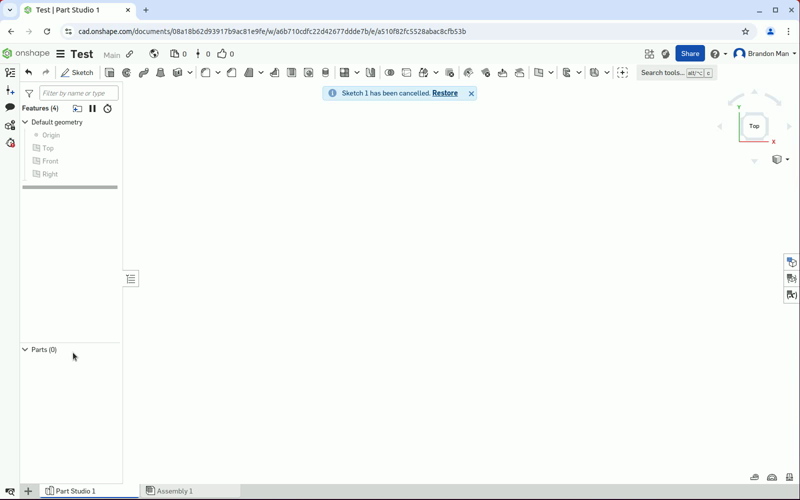
key(y)
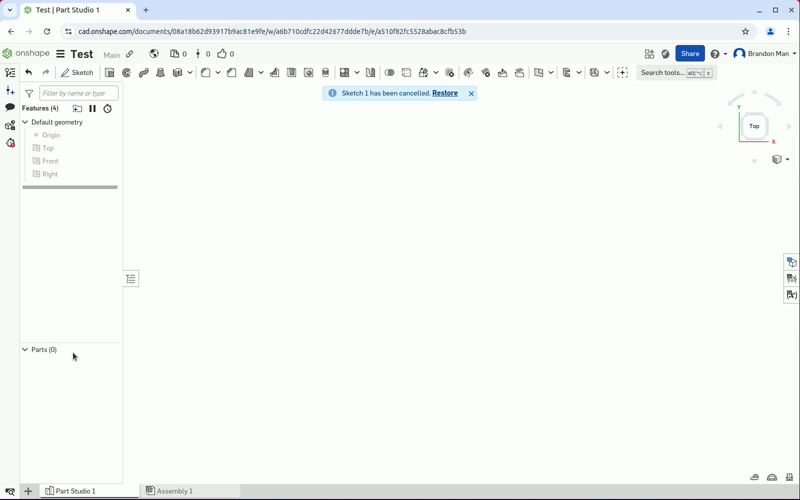
key(shift+p)
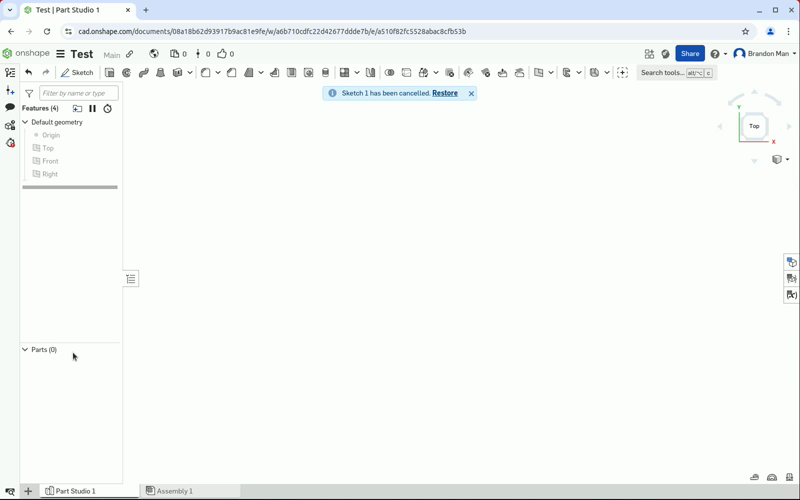
key(space)
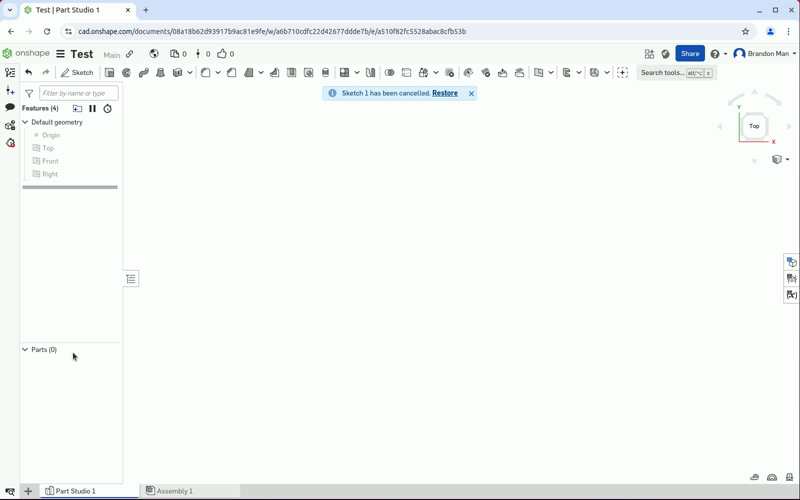
key_down(shift)
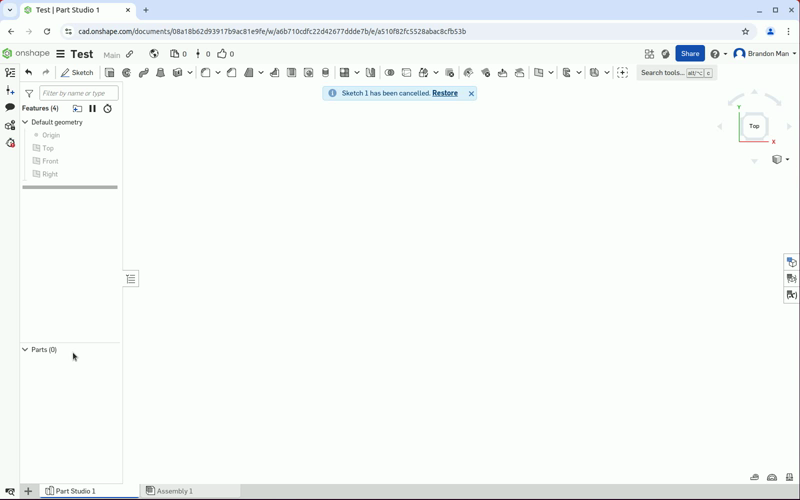
key(up)
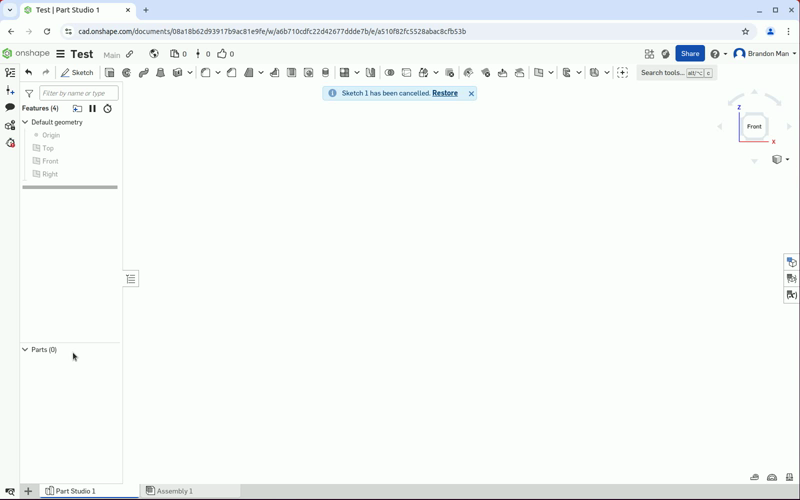
key_up(shift)
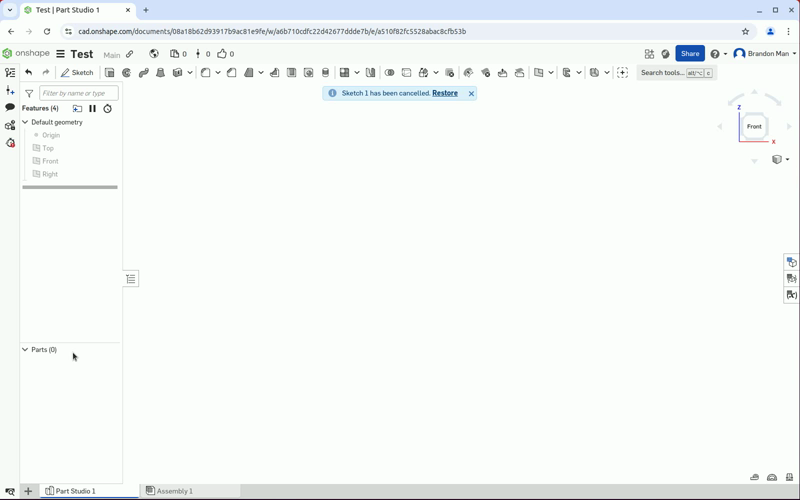
mouse_move(73, 352)
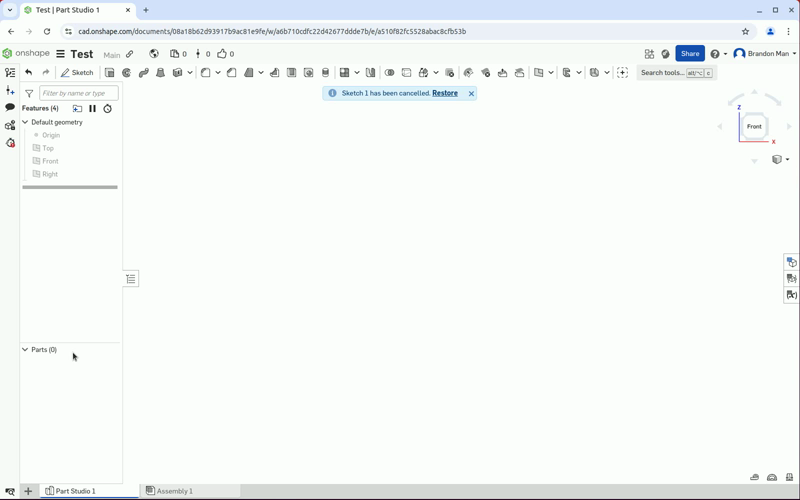
key(shift+y)
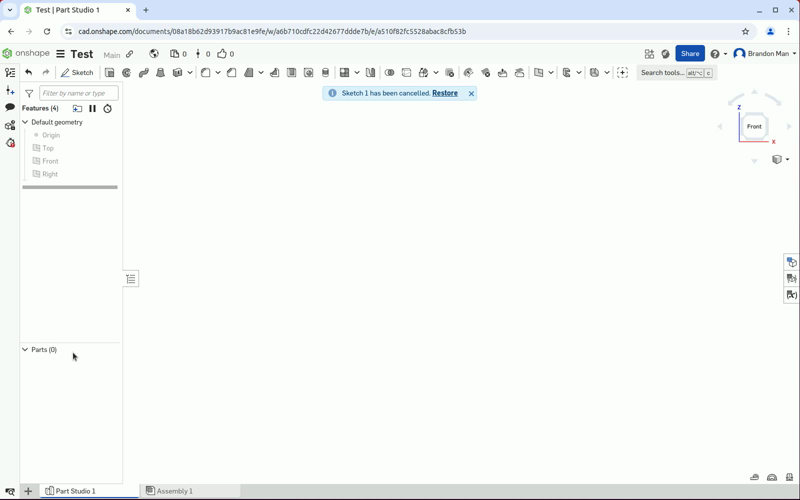
key(shift+s)
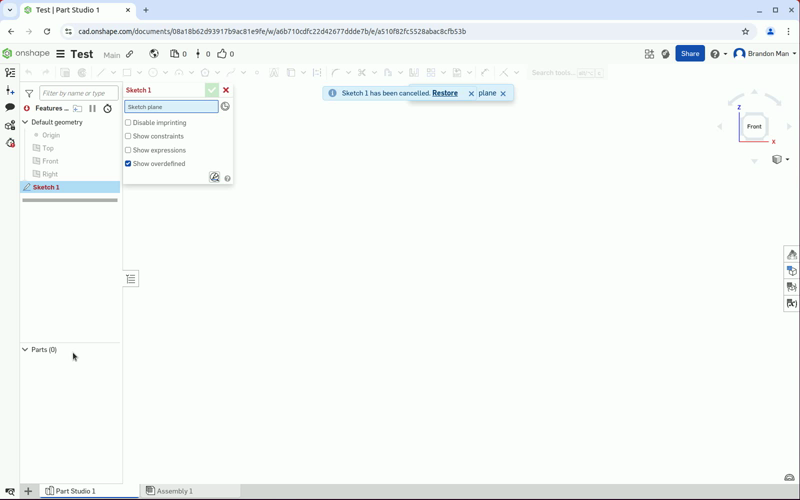
mouse_move(73, 163)
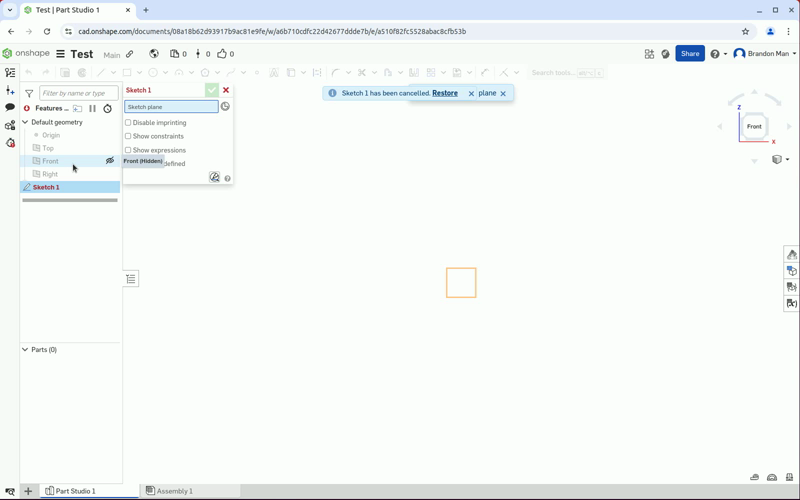
click(73, 163)
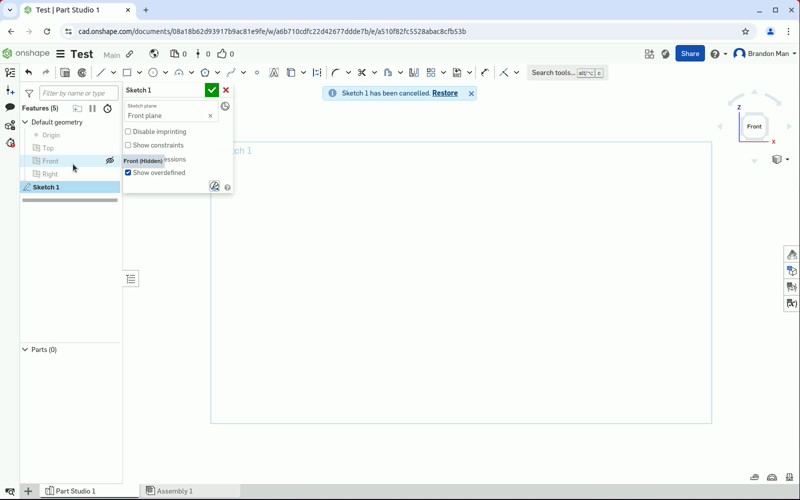
mouse_move(73, 352)
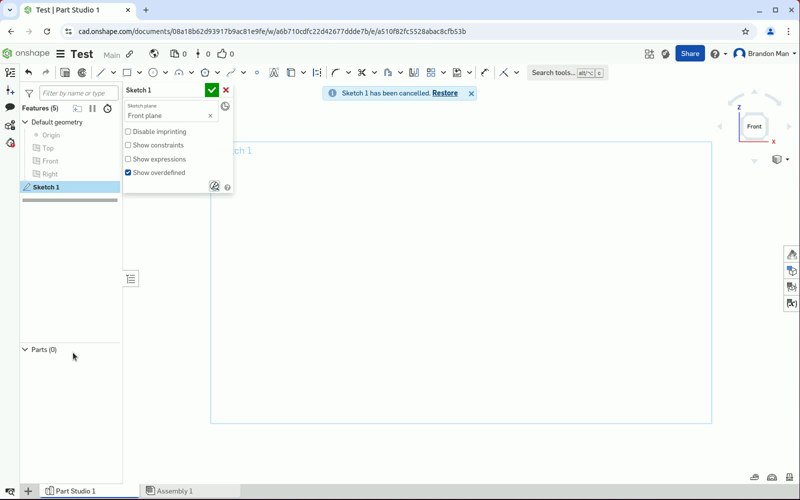
key(y)
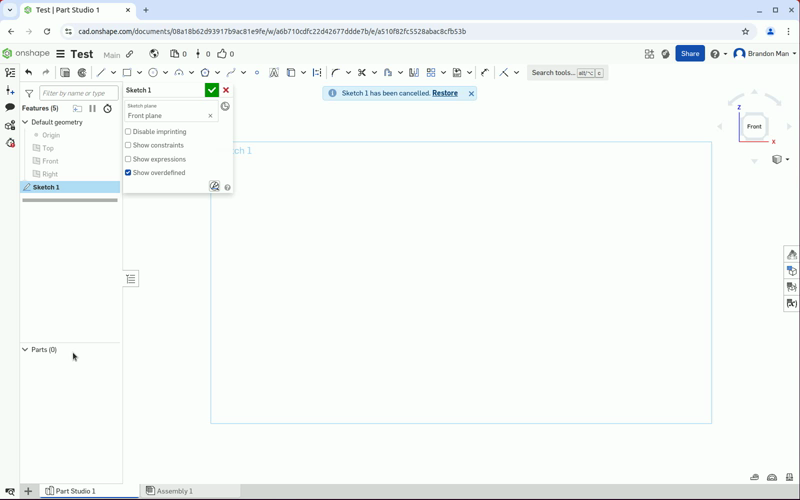
key(l)
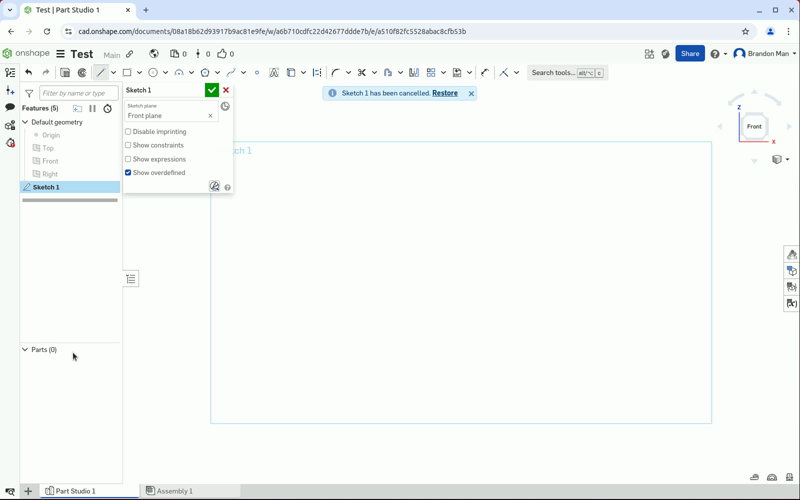
key_down(shift)
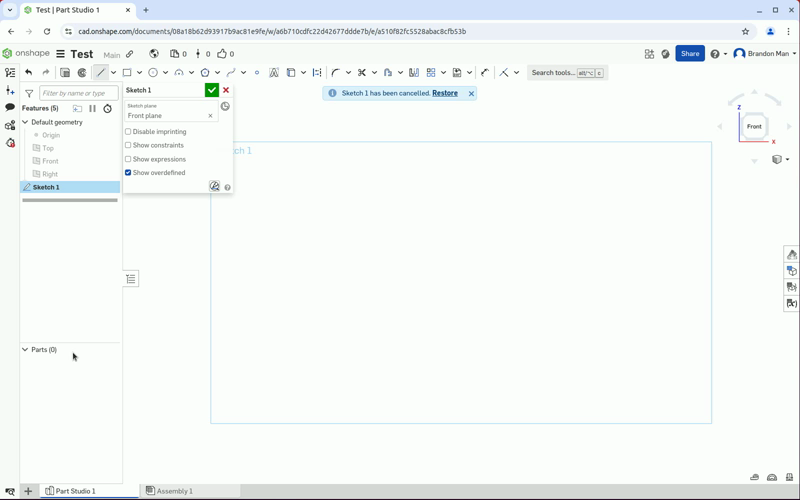
mouse_move(445, 304)
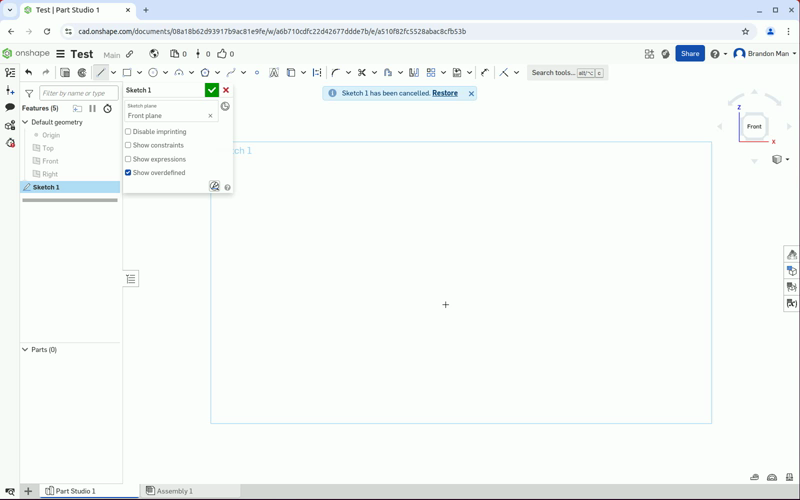
click(445, 304)
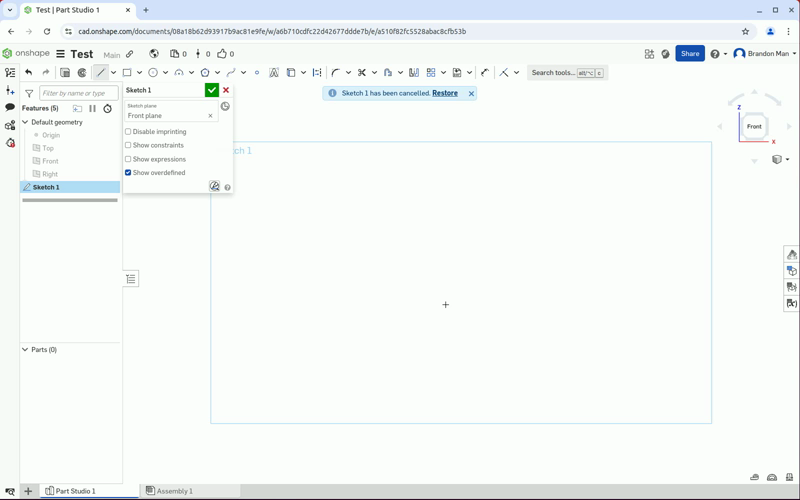
key_up(shift)
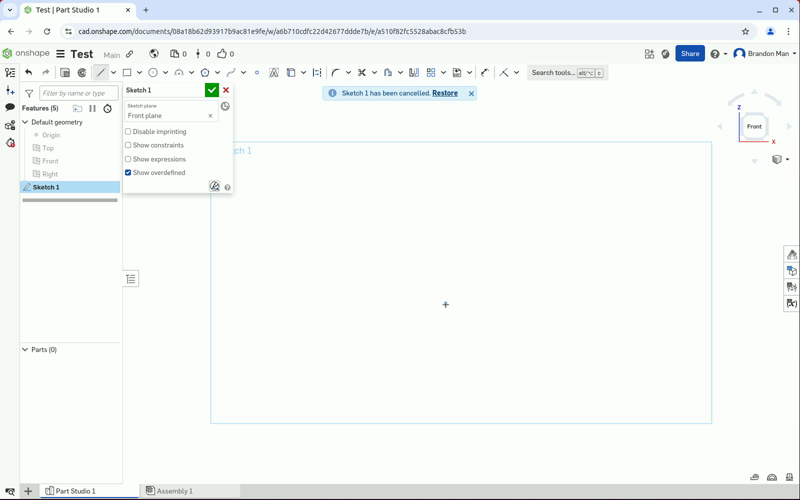
key_down(shift)
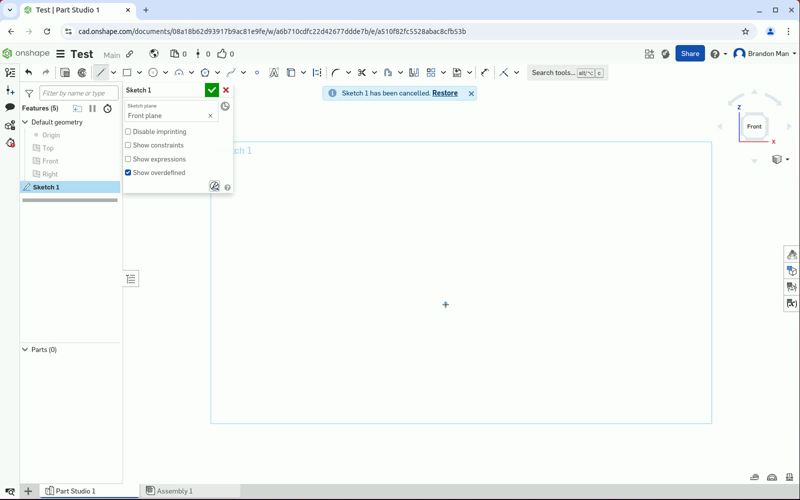
mouse_move(475, 304)
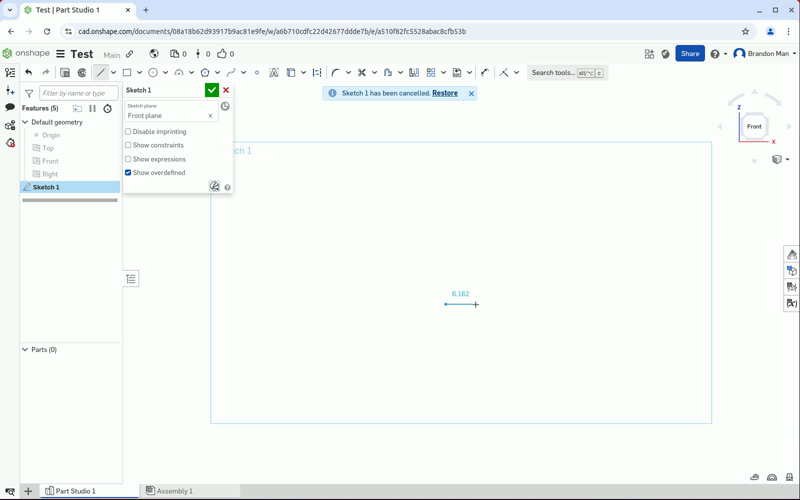
mouse_move(476, 304)
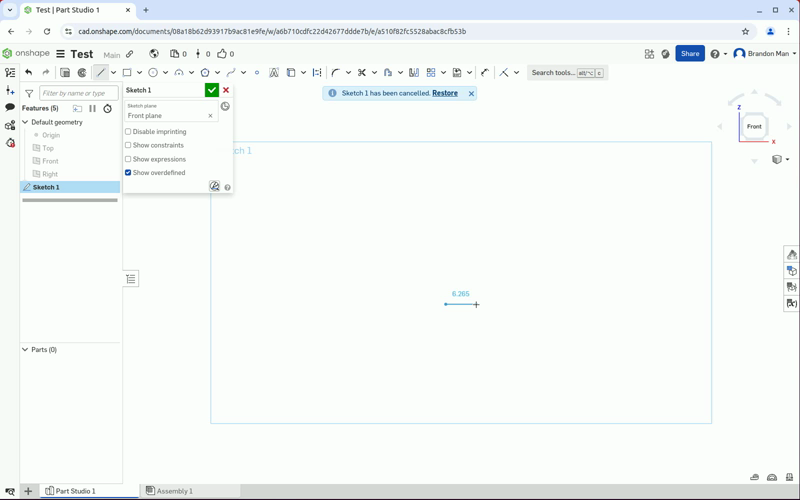
click(476, 304)
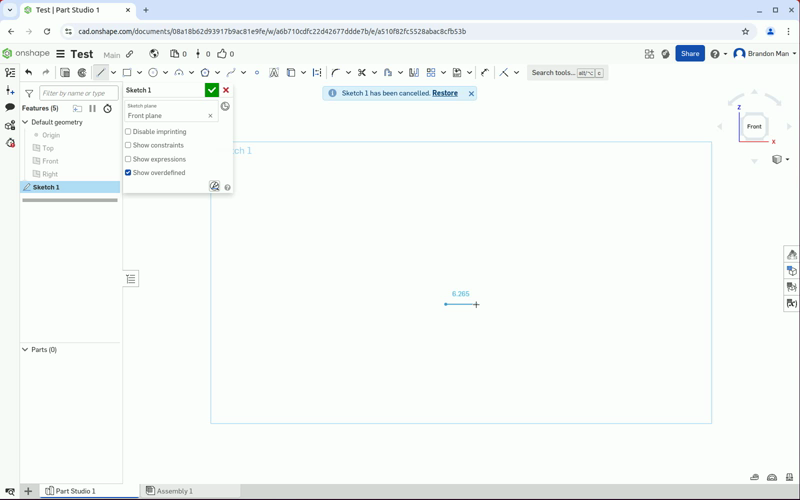
key_up(shift)
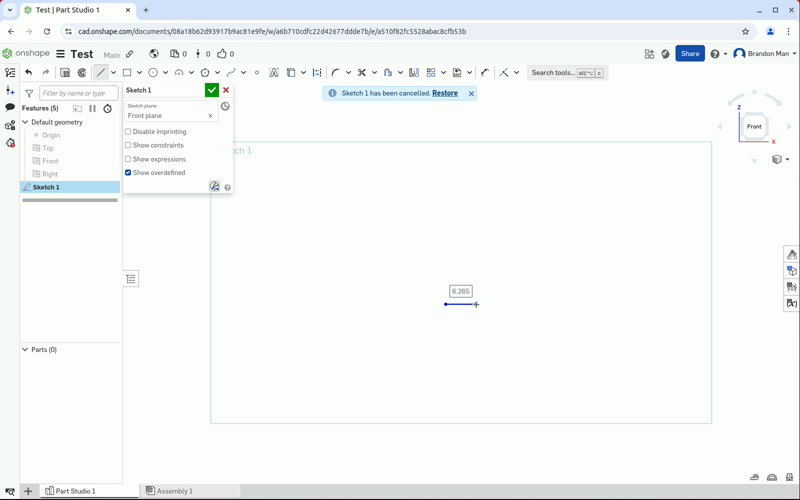
key_down(shift)
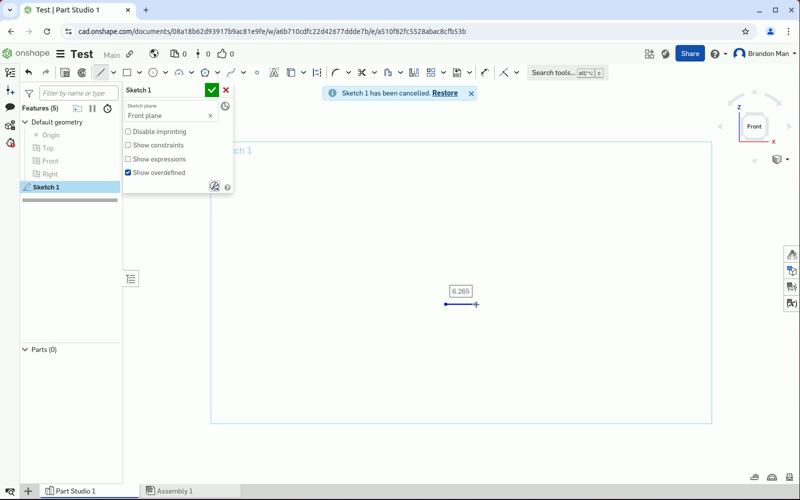
mouse_move(506, 304)
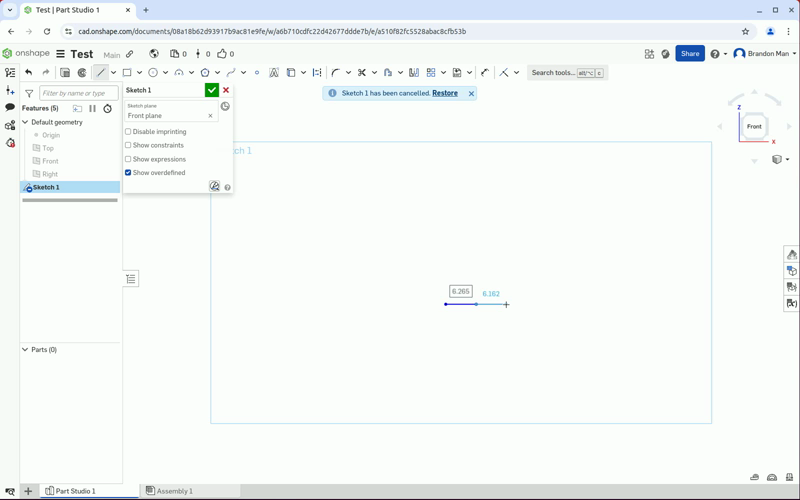
mouse_move(476, 260)
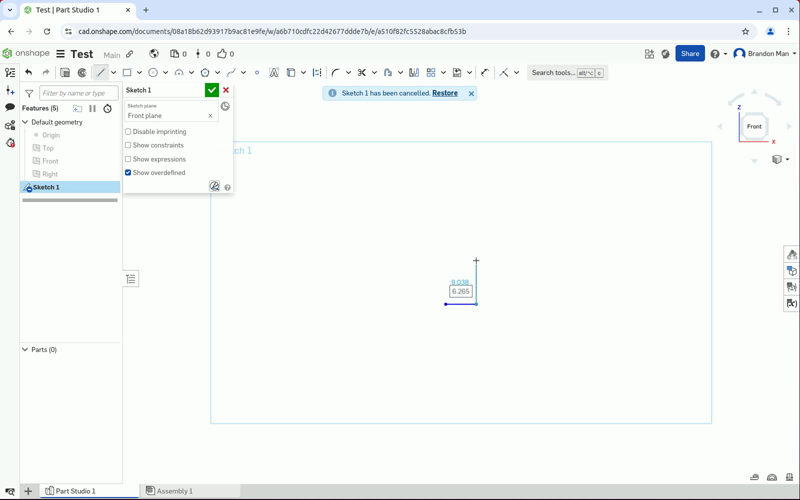
click(476, 260)
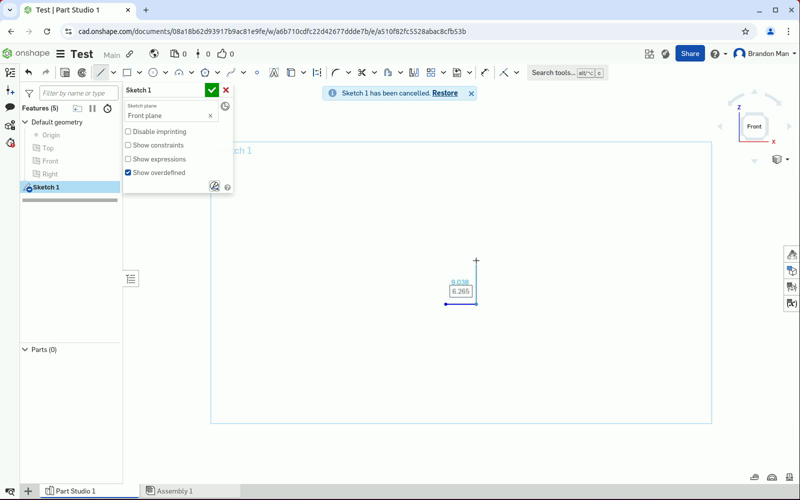
key_up(shift)
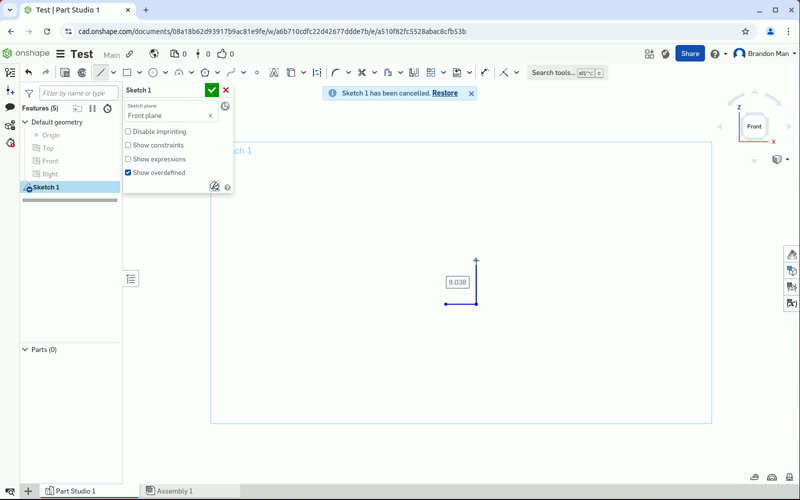
key_down(shift)
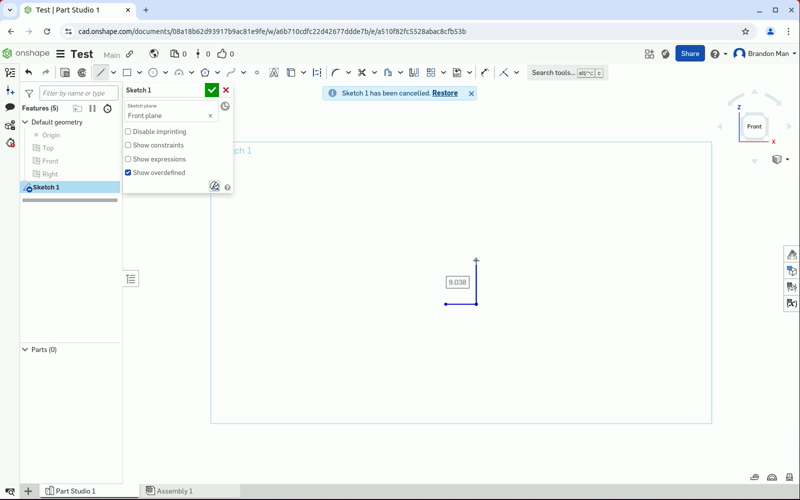
mouse_move(506, 260)
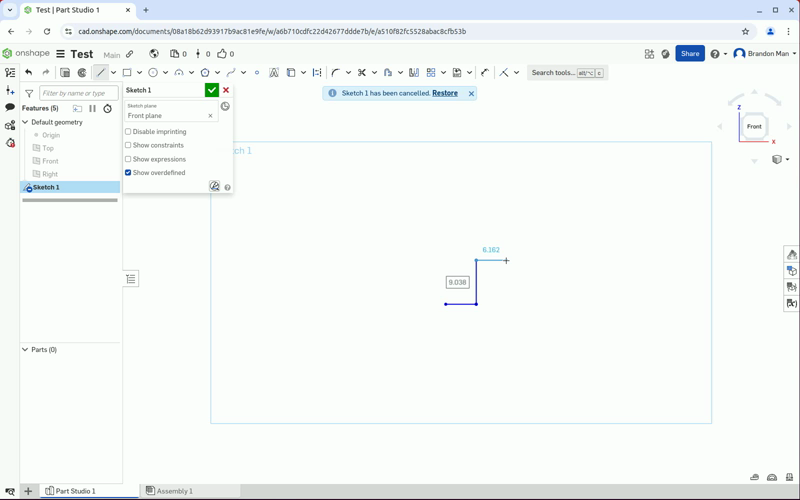
mouse_move(445, 260)
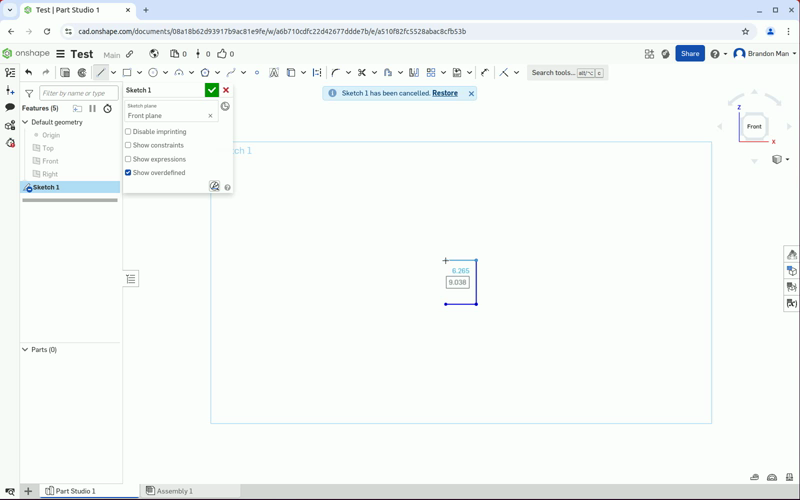
click(445, 260)
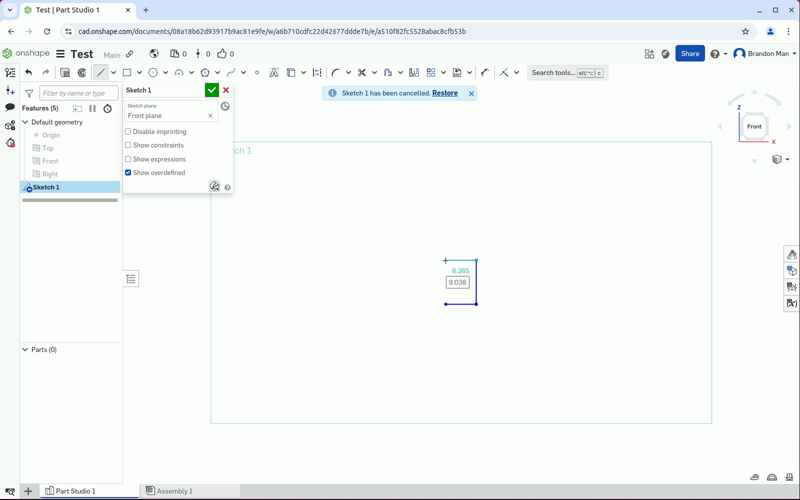
key_up(shift)
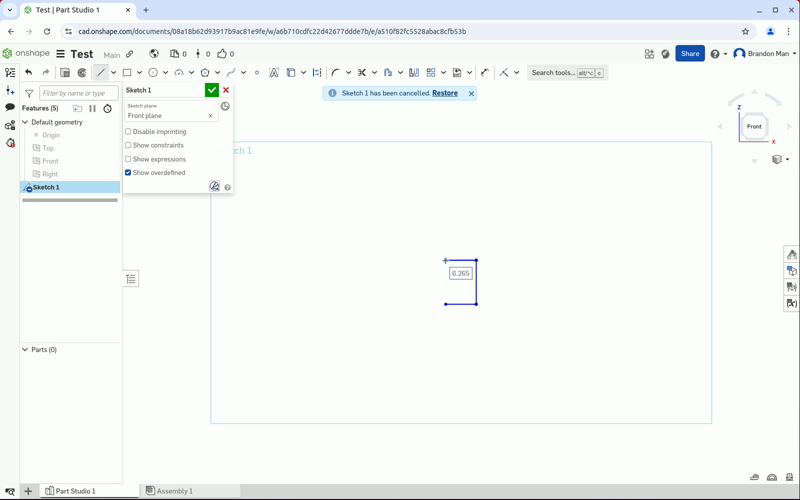
mouse_move(475, 260)
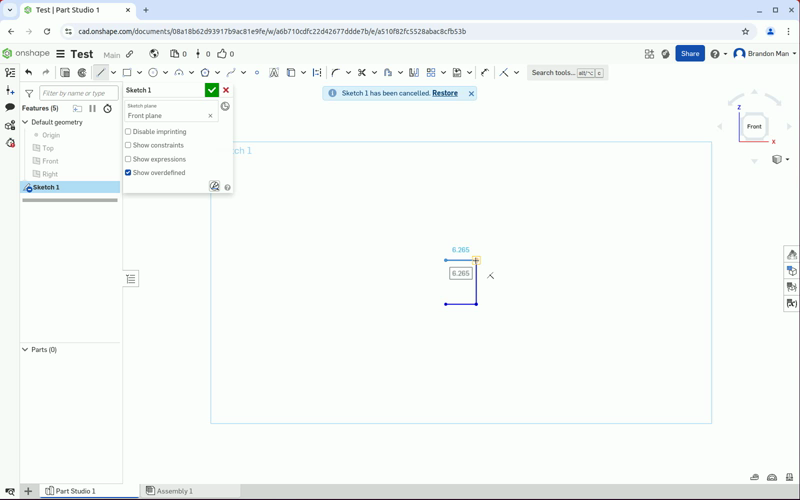
key_down(shift)
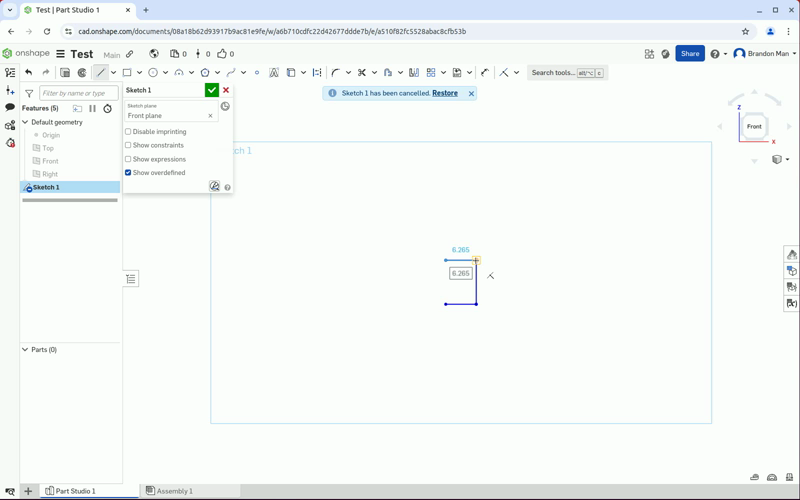
mouse_move(445, 304)
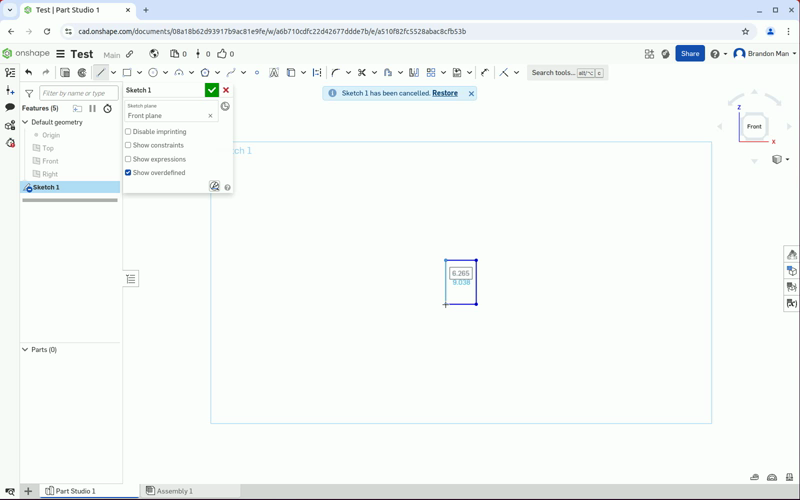
key_up(shift)
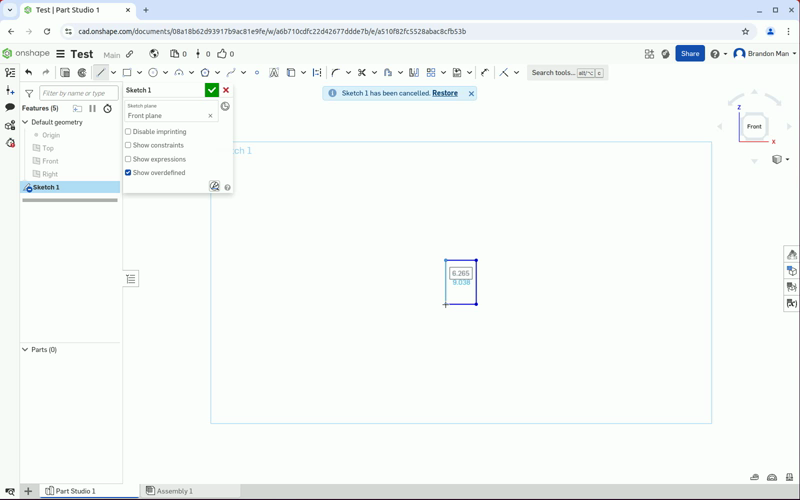
click(445, 304)
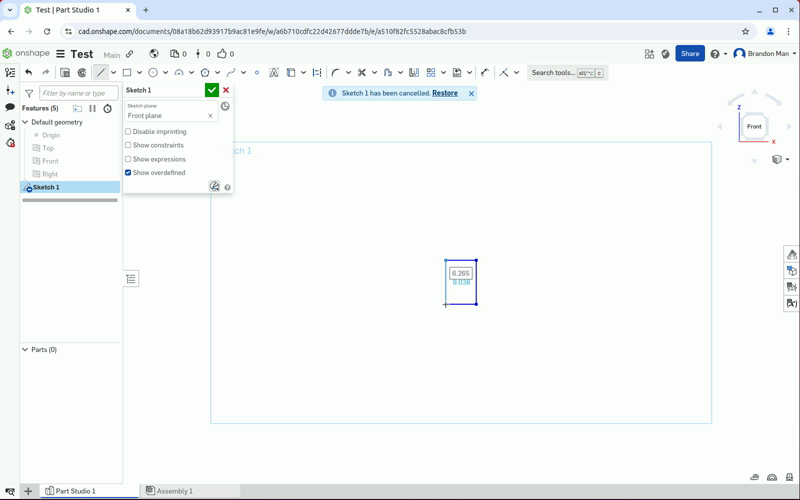
key(esc)
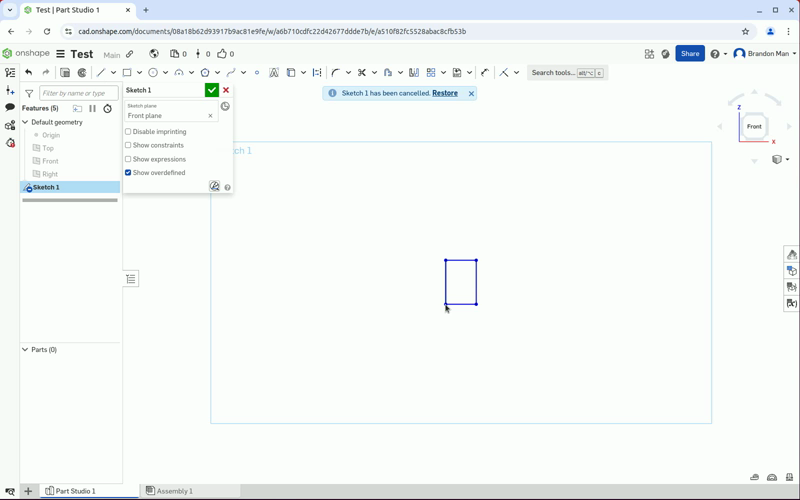
mouse_move(461, 273)
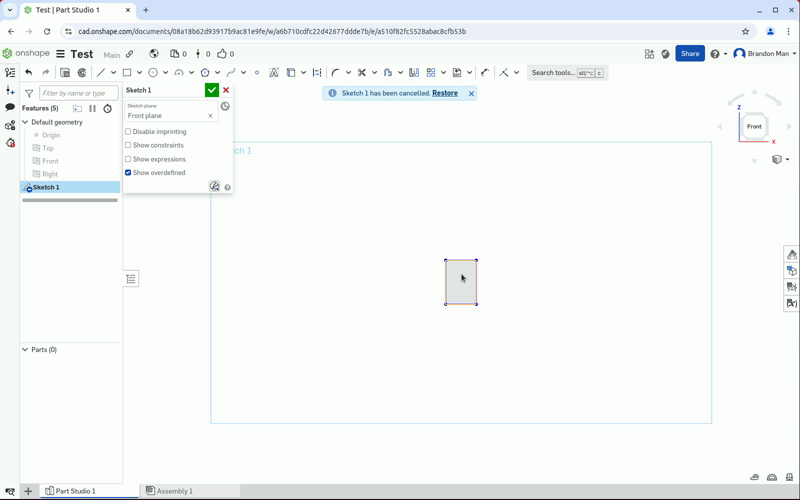
scroll(6)
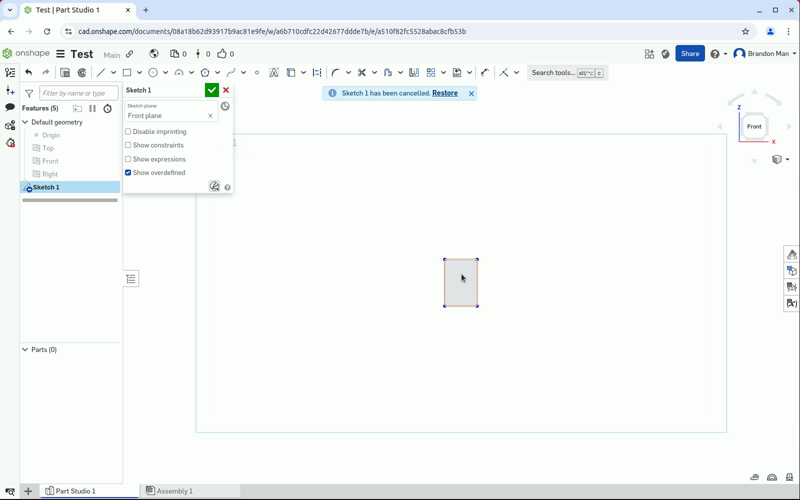
scroll(6)
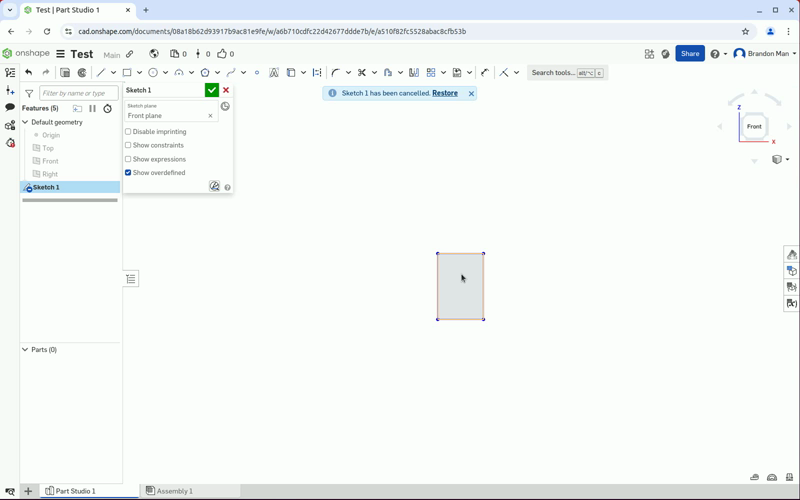
scroll(6)
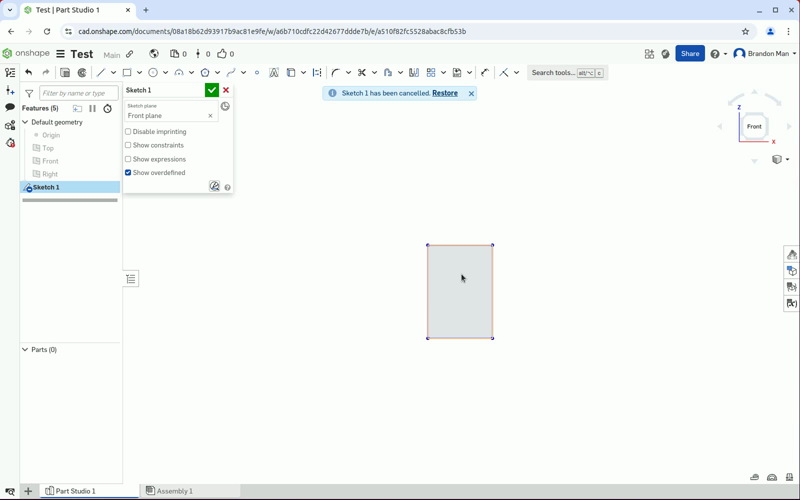
scroll(6)
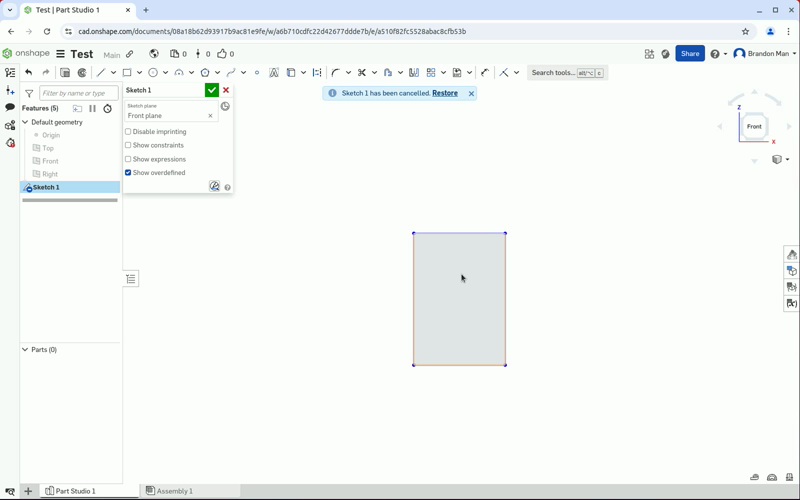
scroll(6)
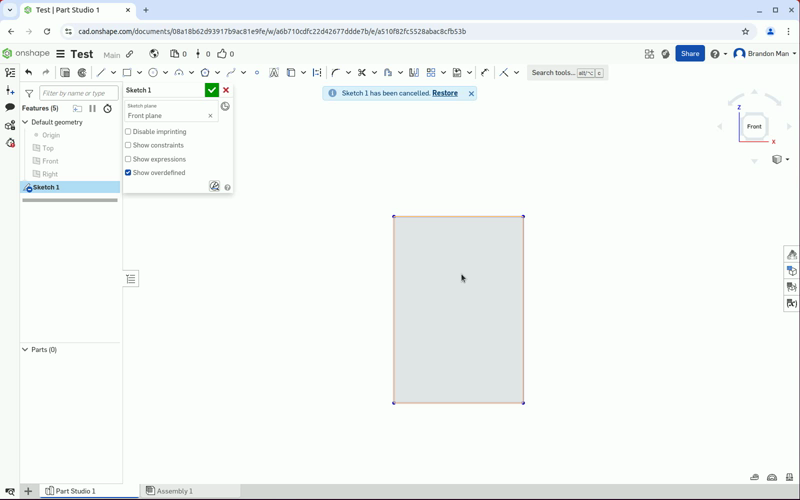
scroll(6)
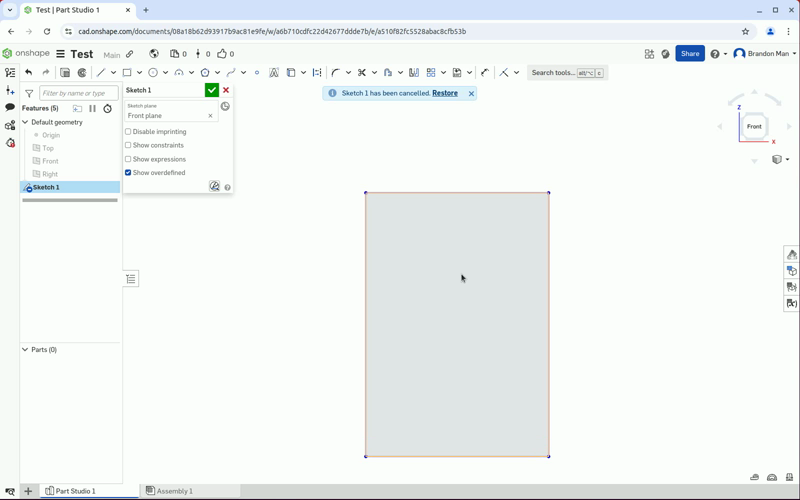
scroll(6)
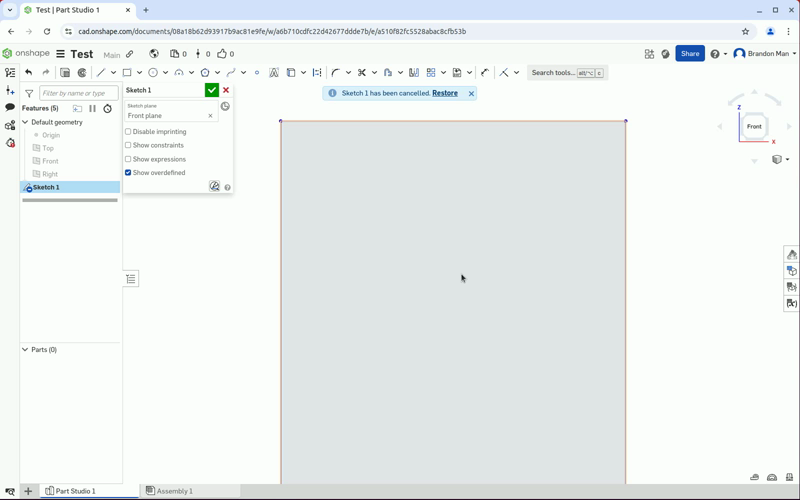
click(461, 273)
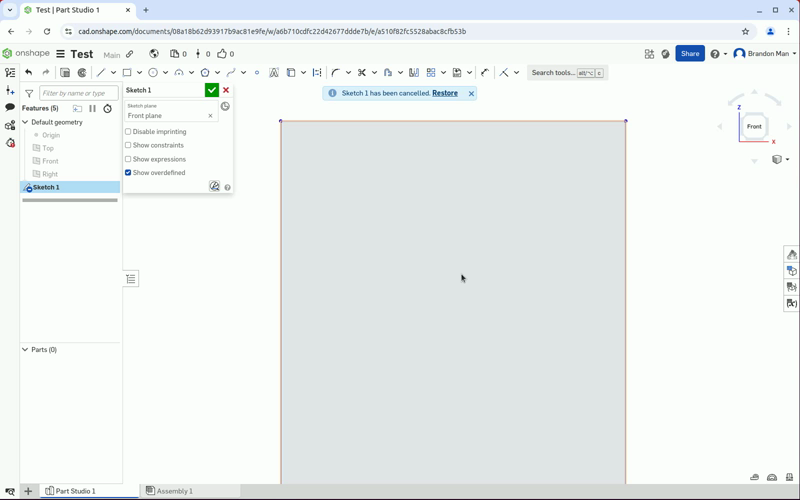
scroll(-6)
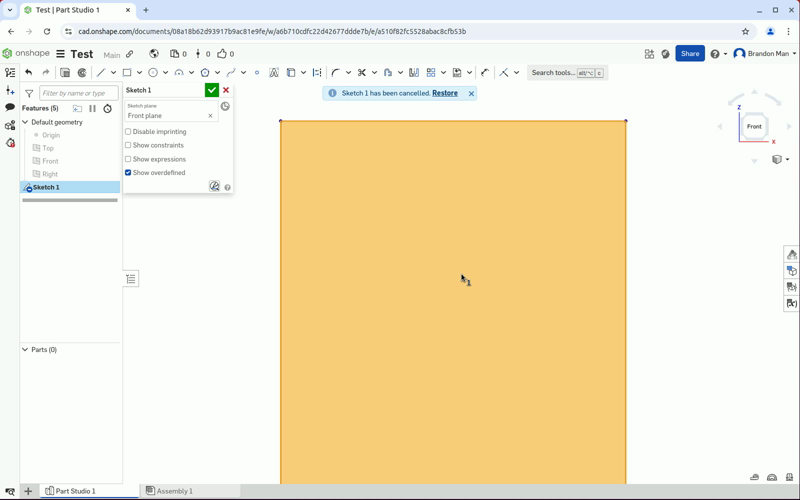
scroll(-6)
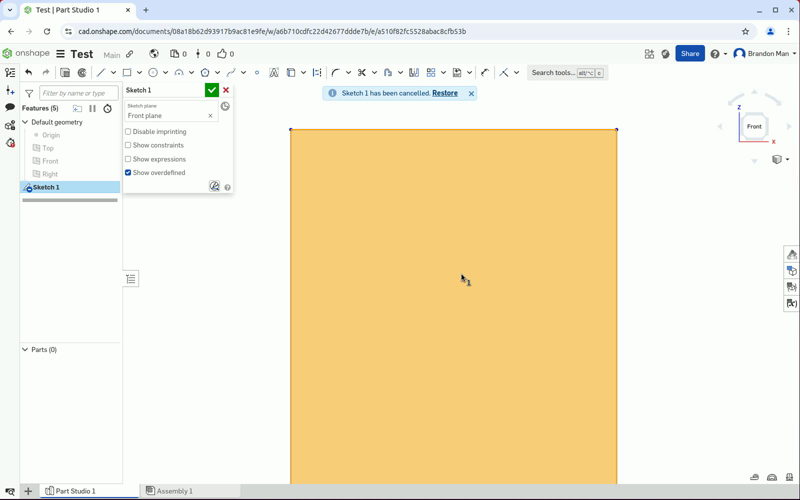
scroll(-6)
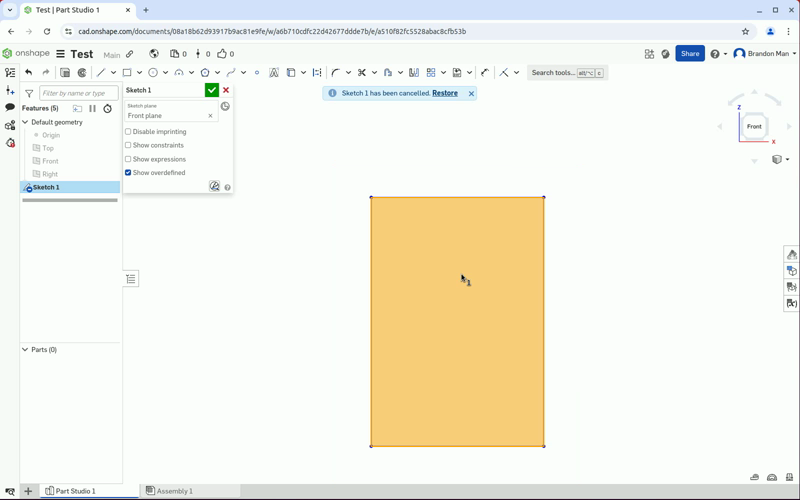
scroll(-6)
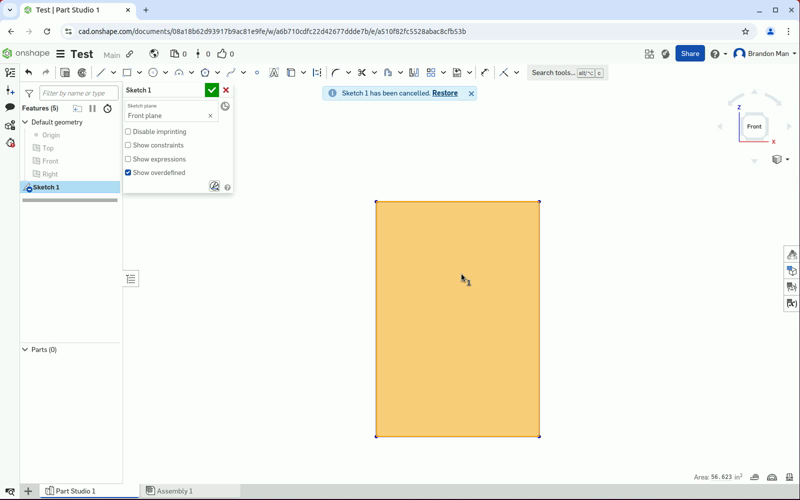
scroll(-6)
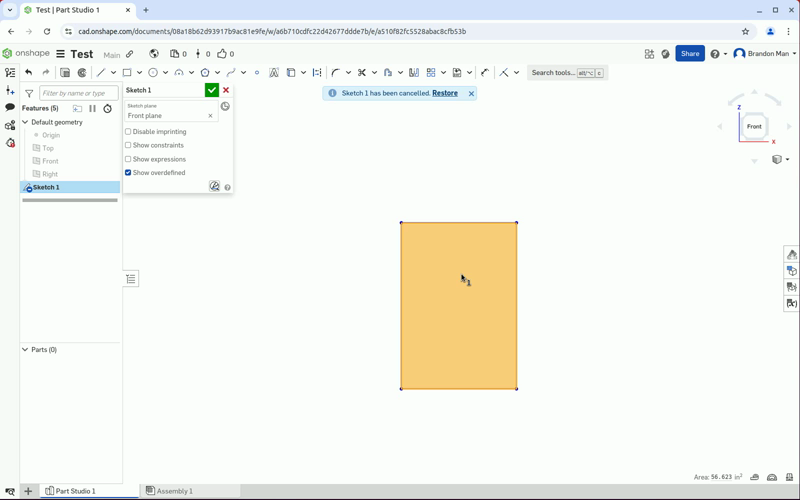
scroll(-6)
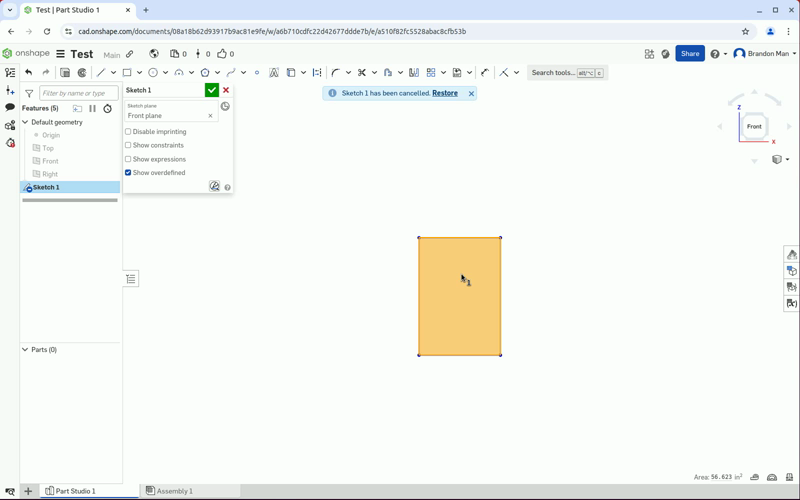
scroll(-6)
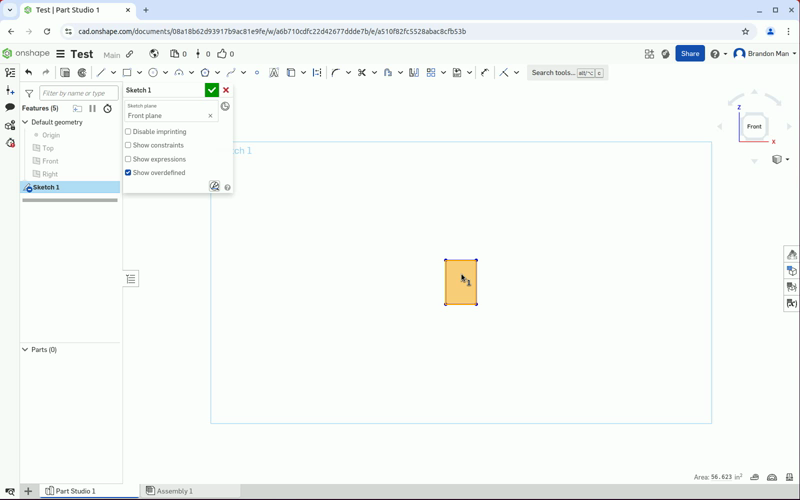
mouse_move(73, 352)
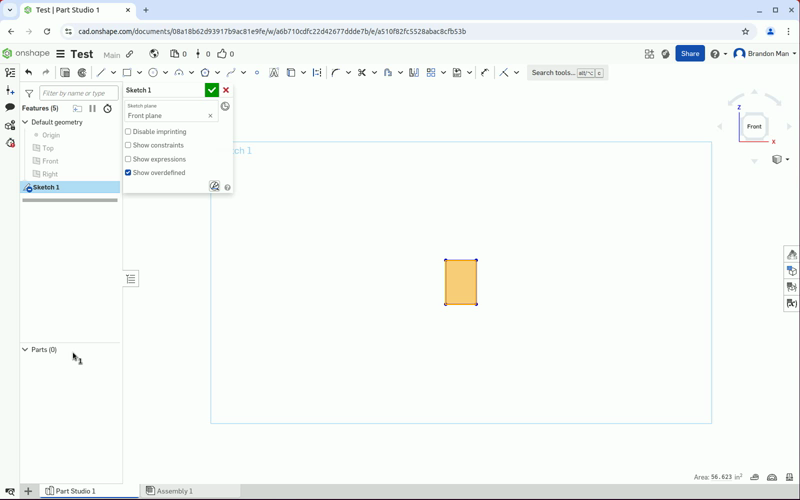
key(shift+y)
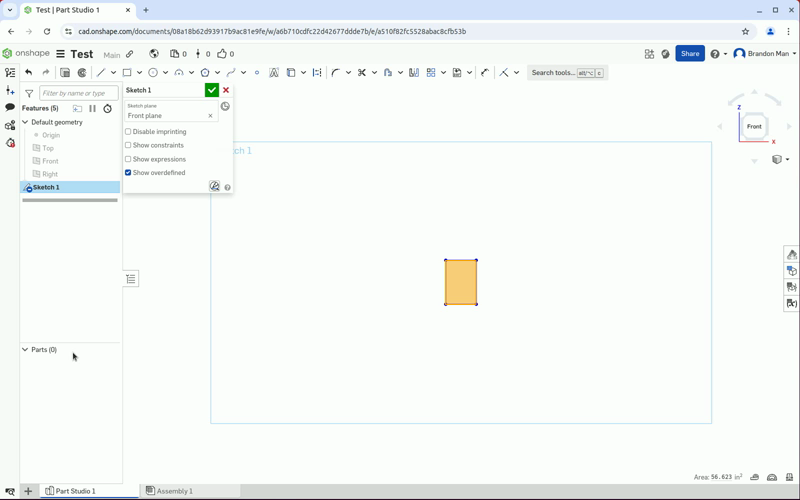
key(shift+e)
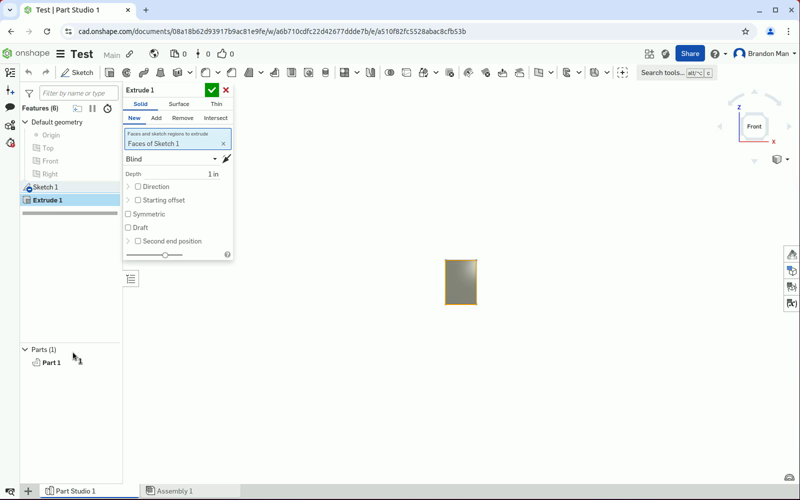
mouse_move(143, 106)
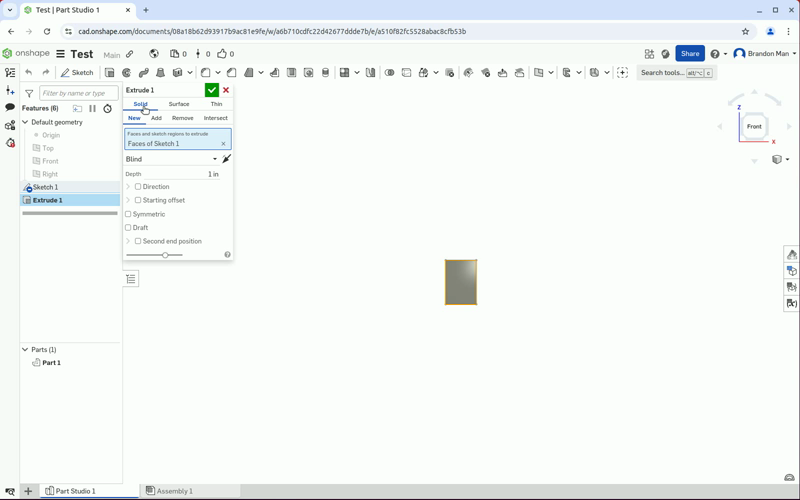
click(143, 106)
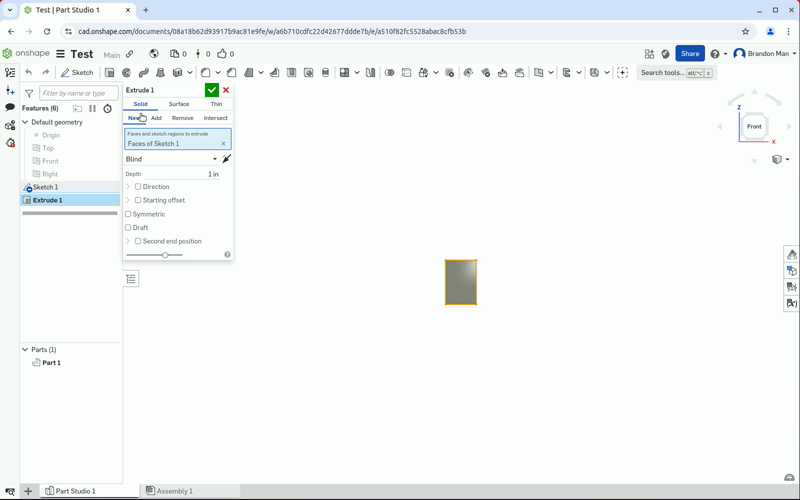
mouse_move(137, 120)
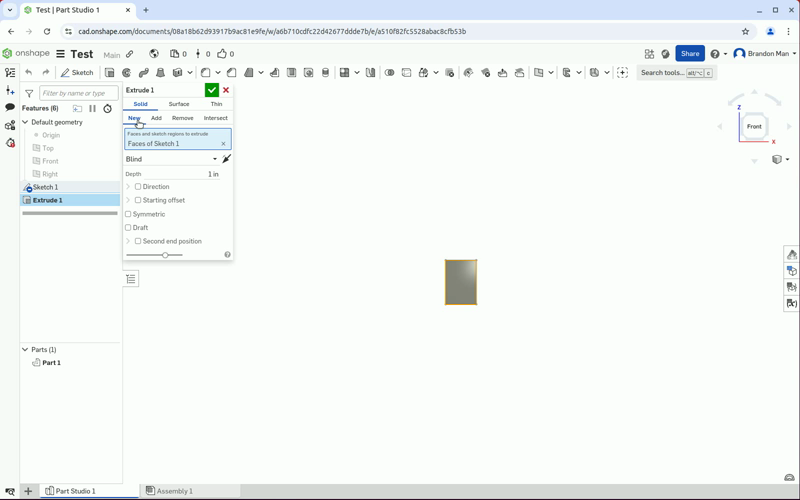
click(137, 120)
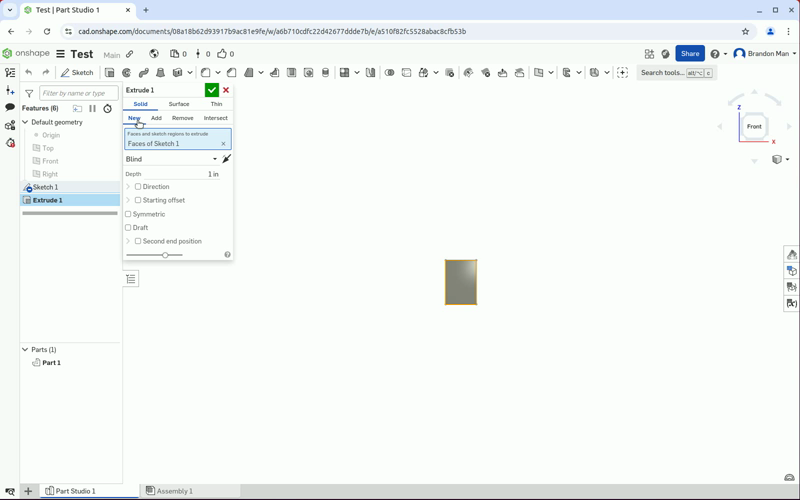
key(tab, 4)
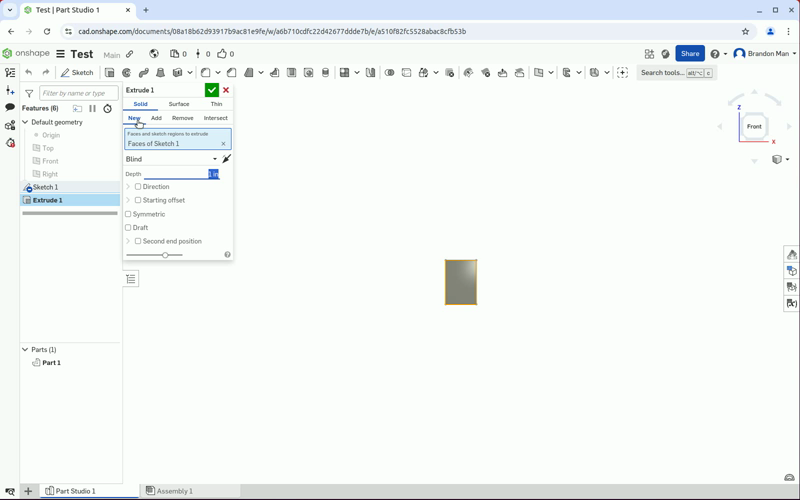
text(4.092)
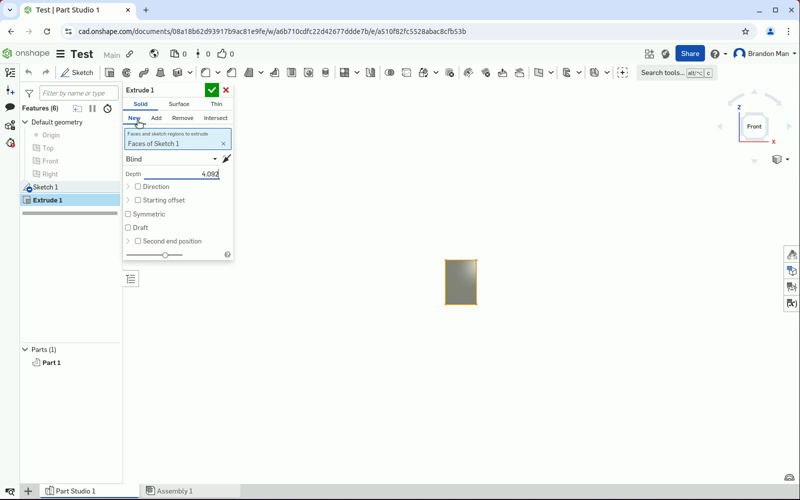
key(enter)
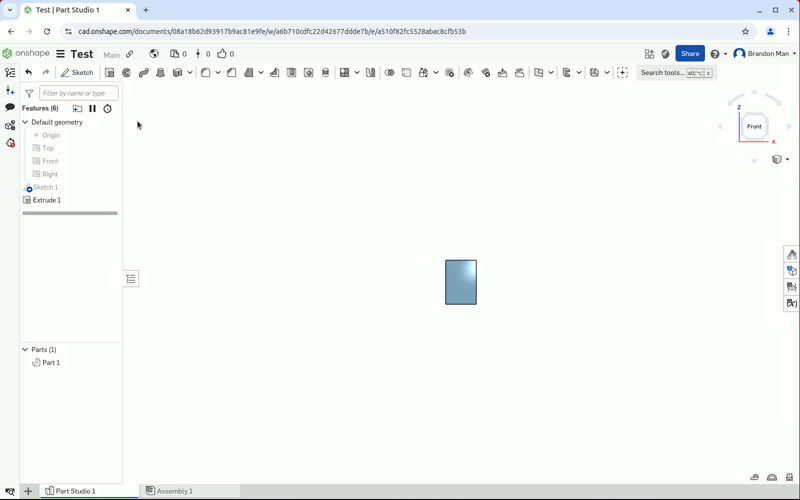
key(shift+h)
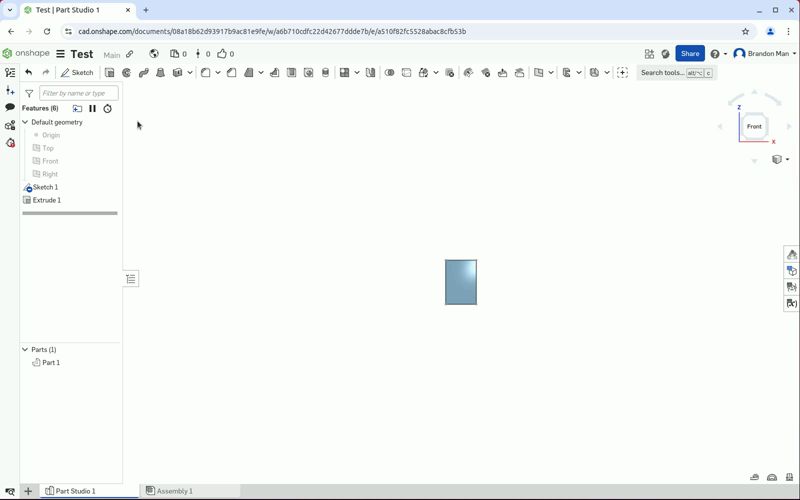
key(shift+h)
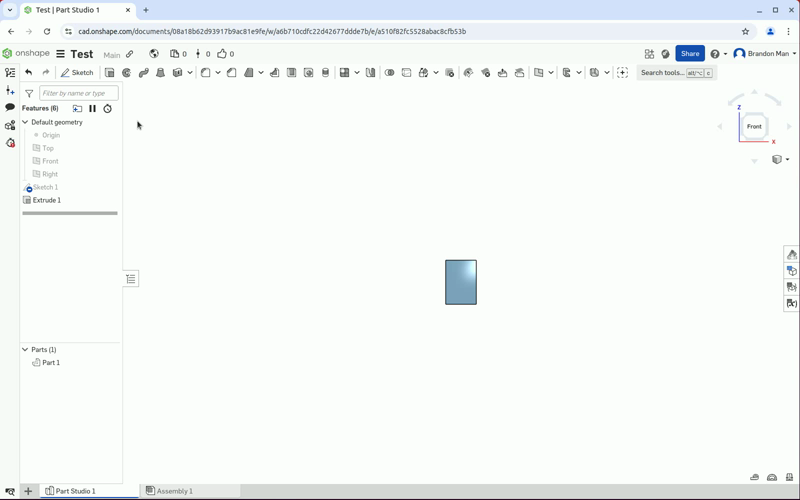
mouse_move(73, 189)
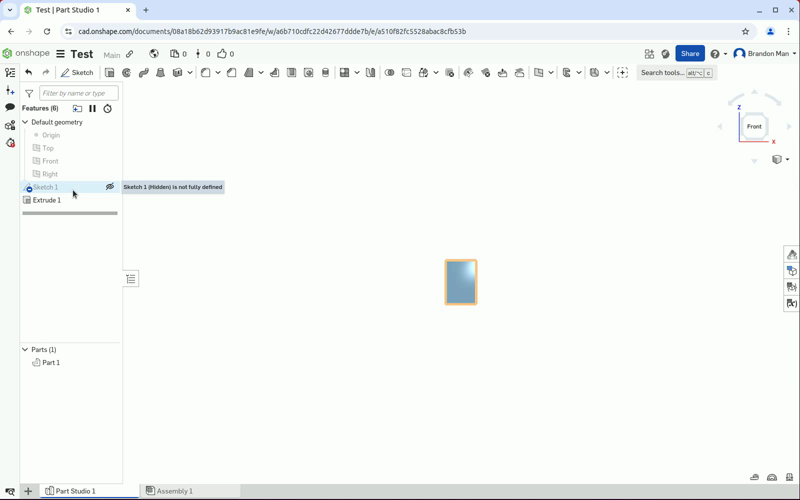
click(73, 189)
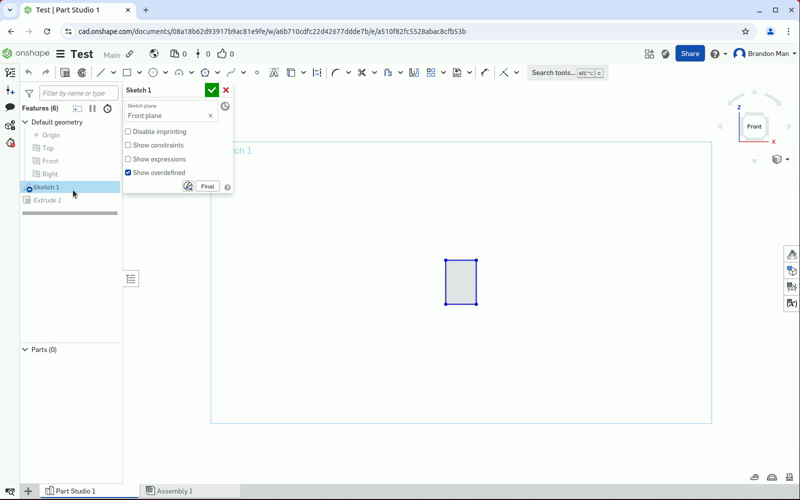
mouse_move(229, 92)
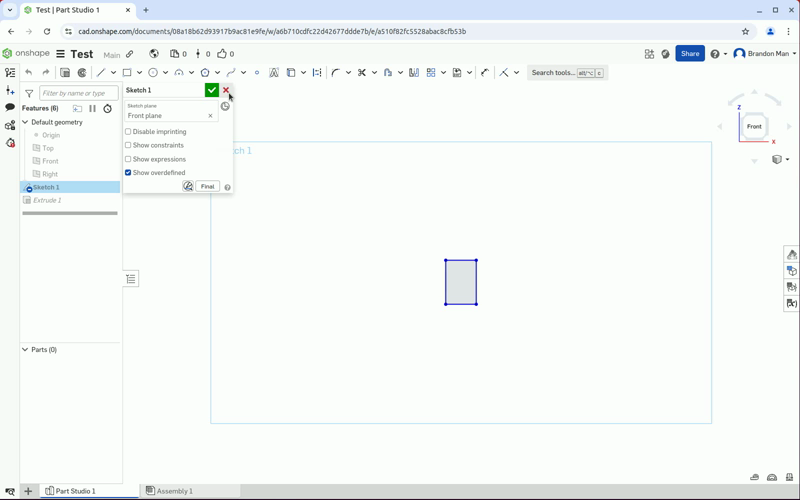
click(229, 92)
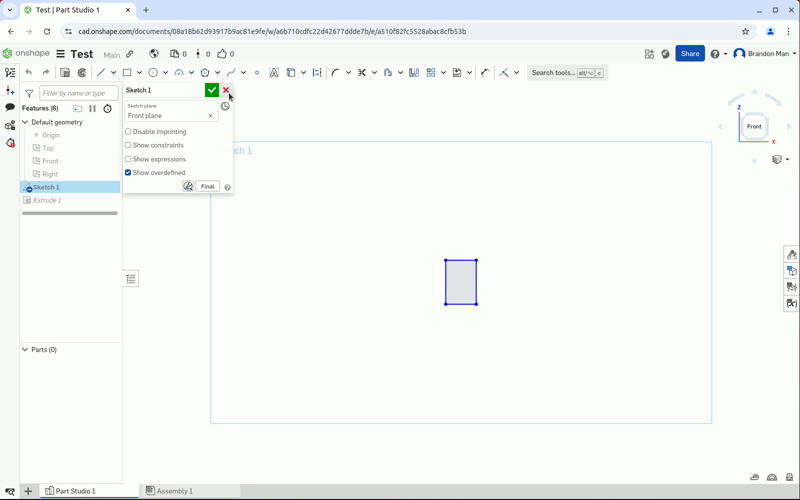
key(shift+s)
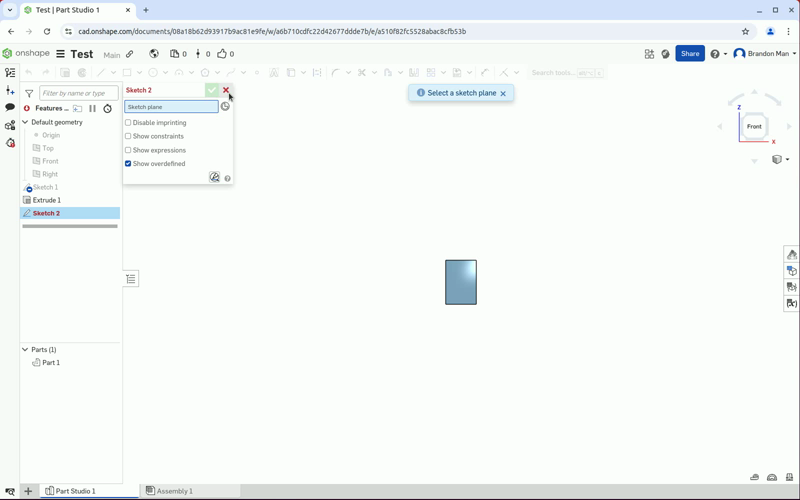
mouse_move(73, 163)
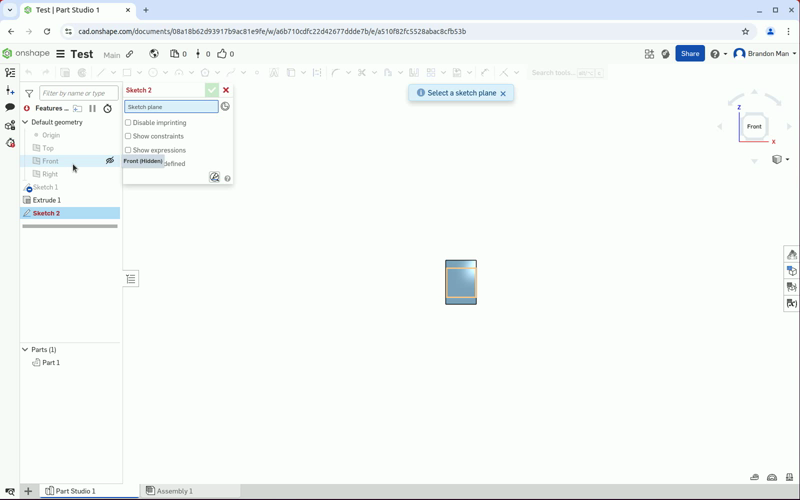
click(73, 163)
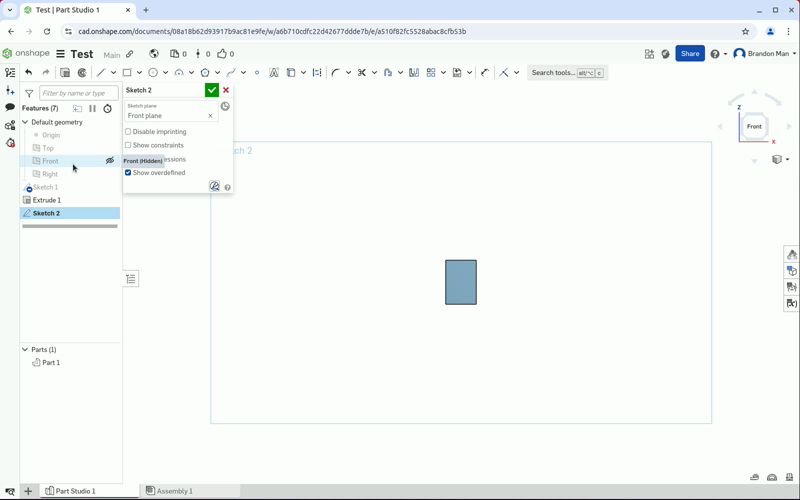
mouse_move(73, 352)
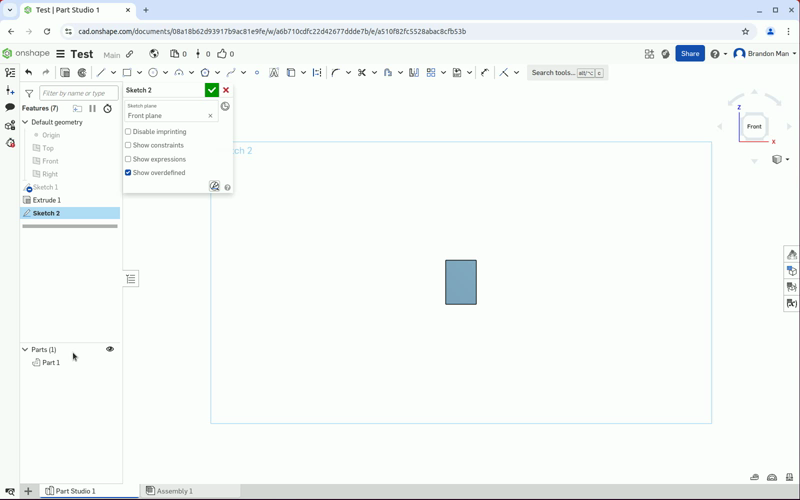
key(y)
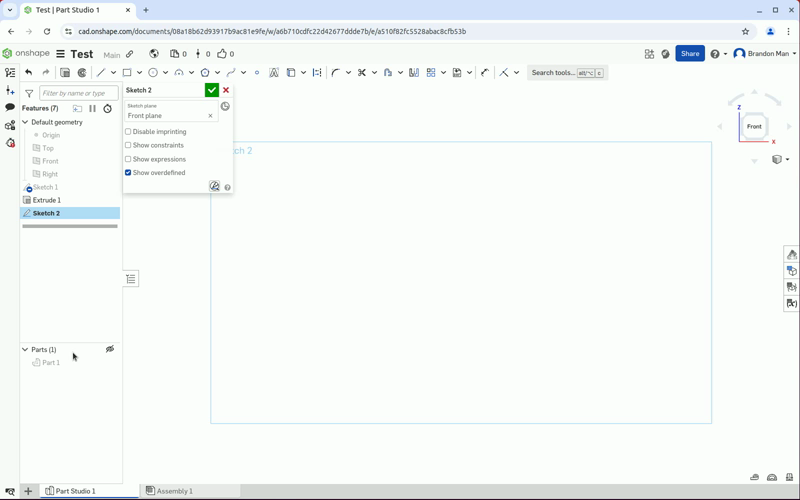
key(l)
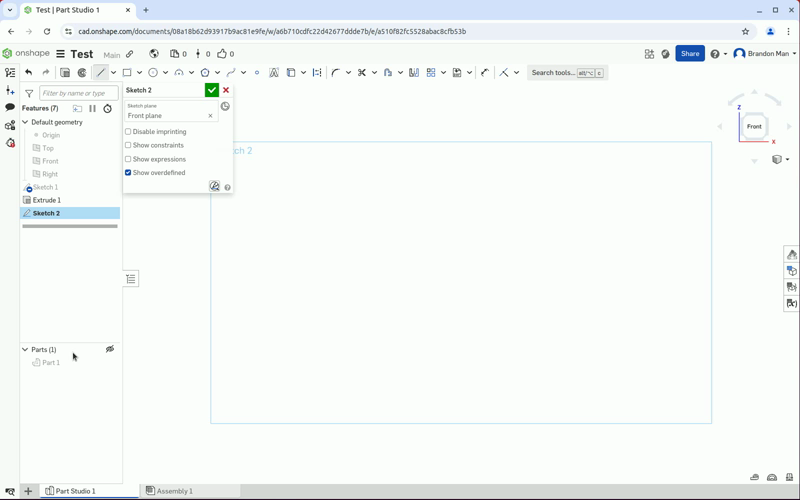
key_down(shift)
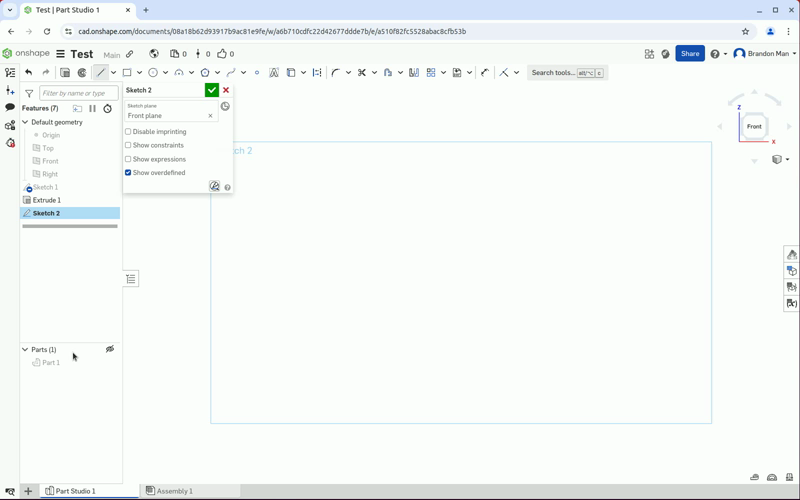
mouse_move(465, 241)
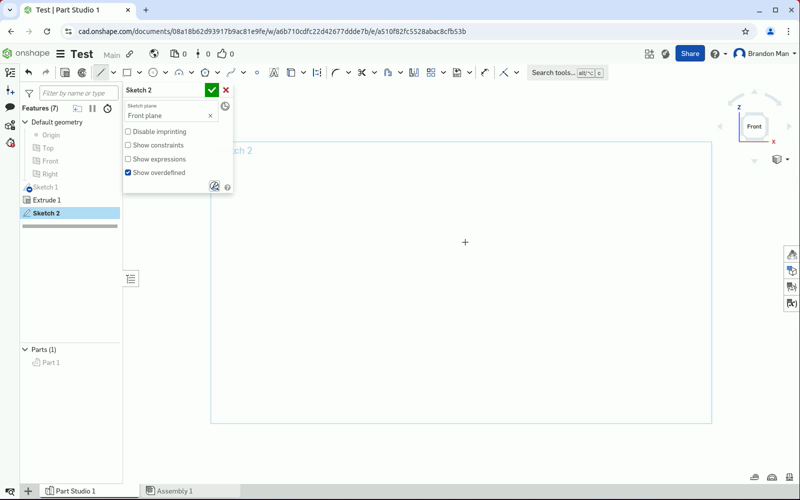
click(465, 241)
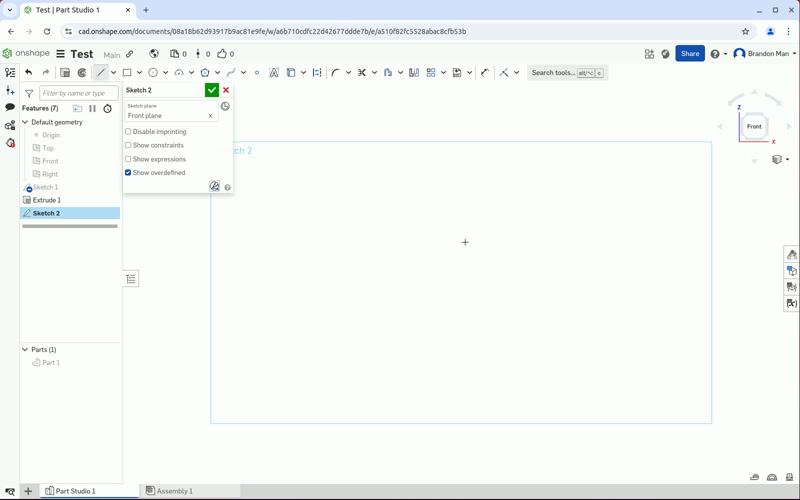
key_up(shift)
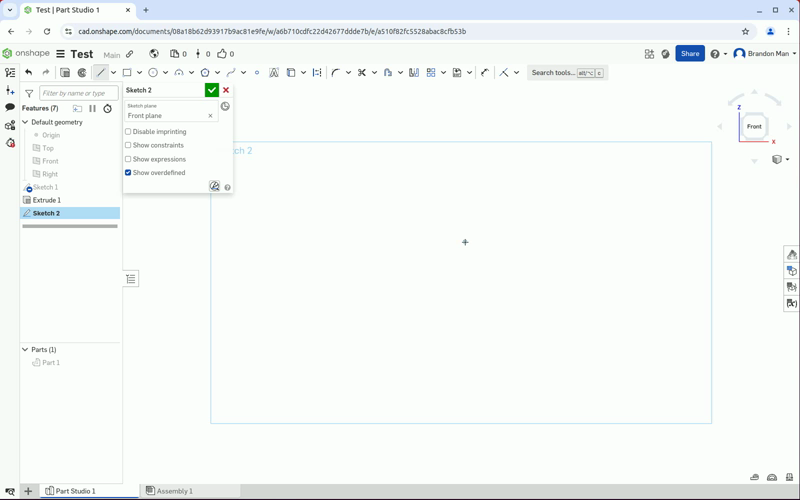
key_down(shift)
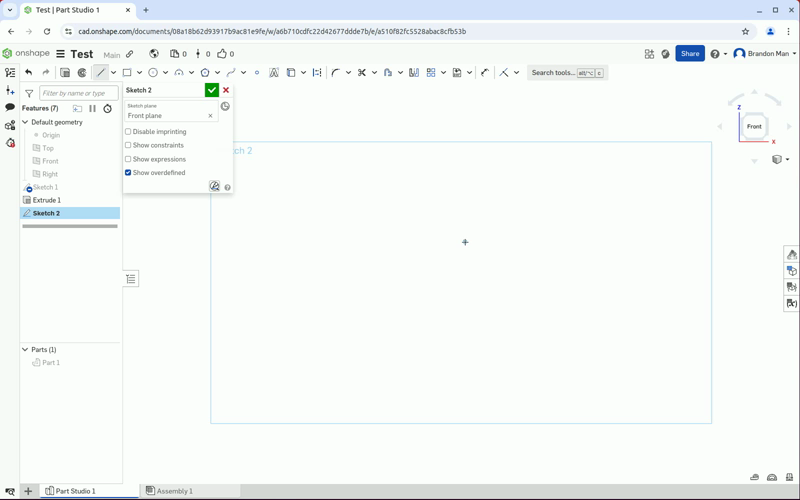
mouse_move(495, 241)
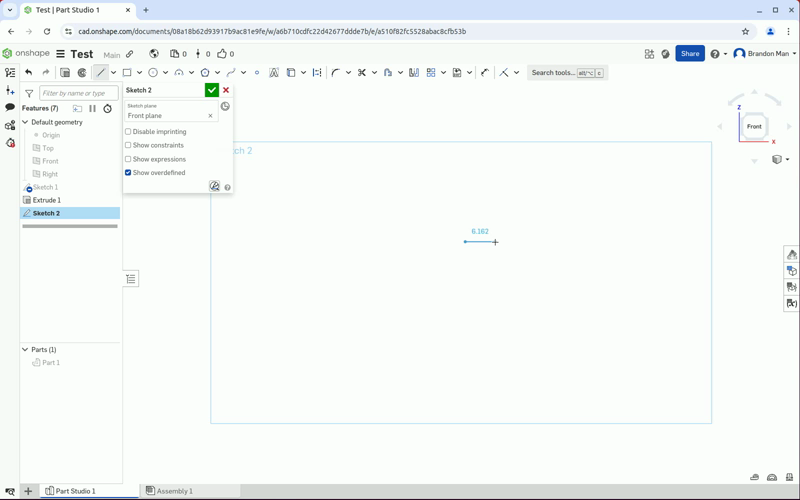
mouse_move(504, 241)
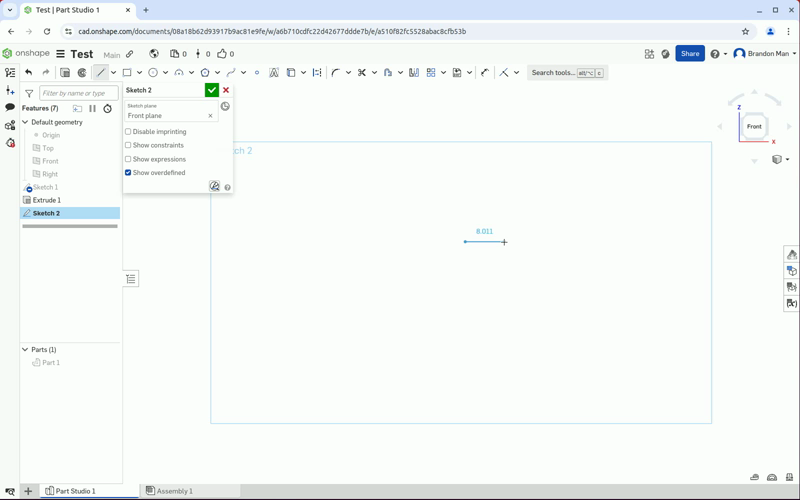
click(504, 241)
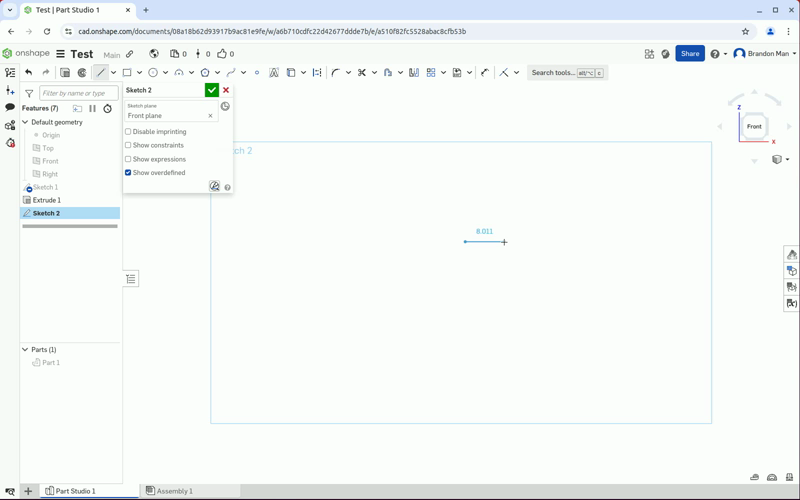
key_up(shift)
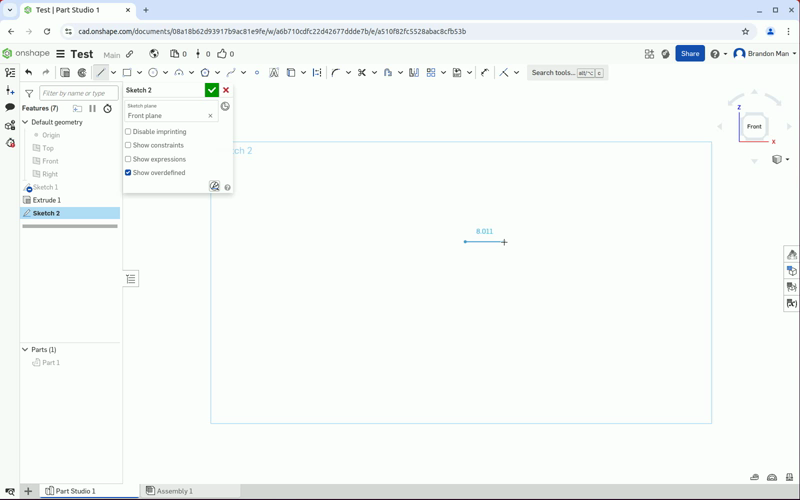
key_down(shift)
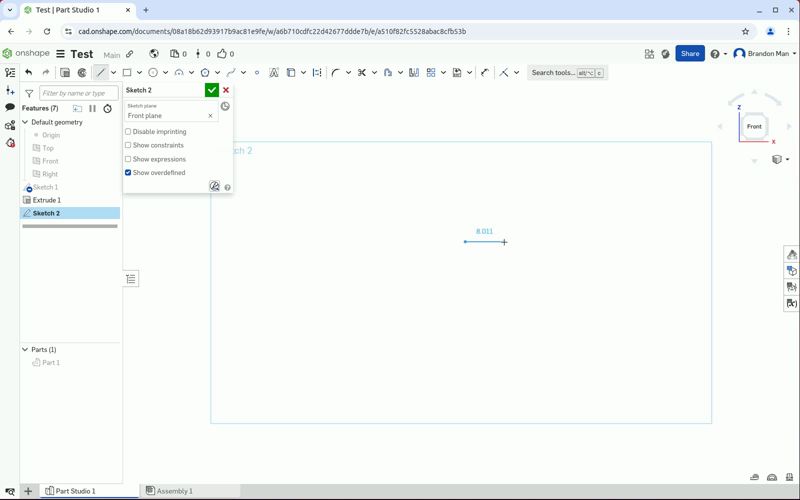
mouse_move(534, 241)
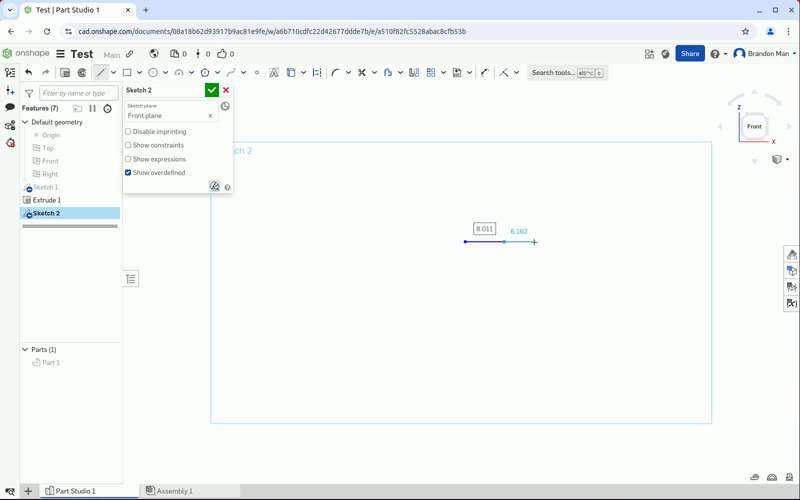
mouse_move(504, 187)
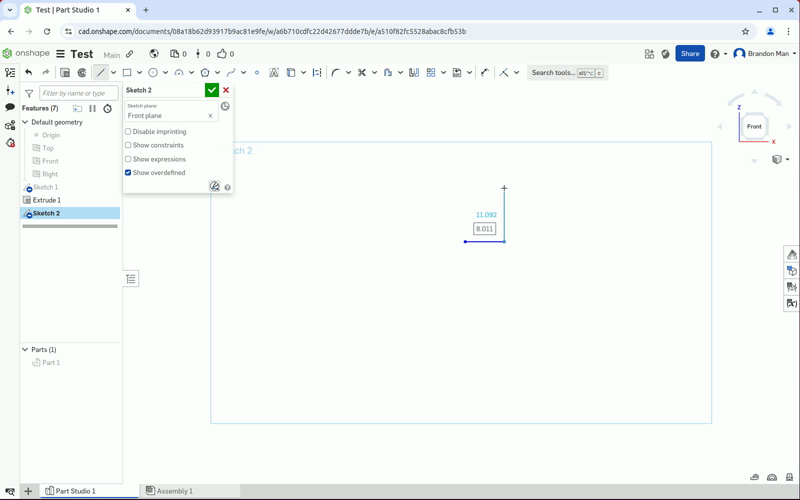
click(504, 187)
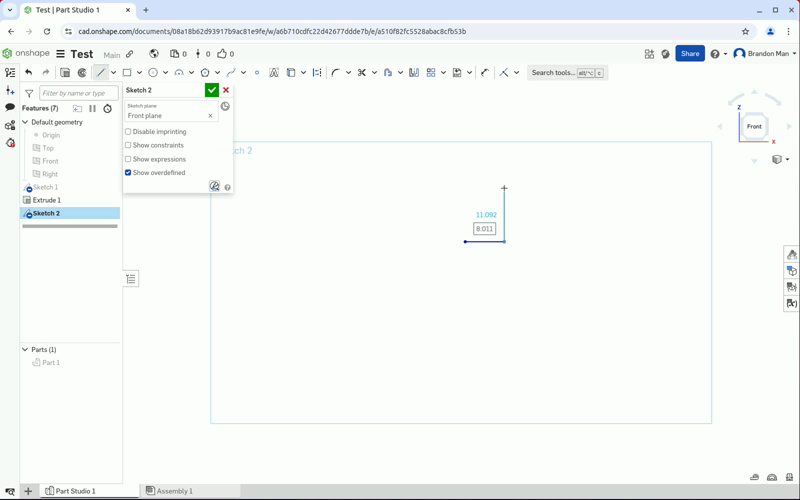
key_up(shift)
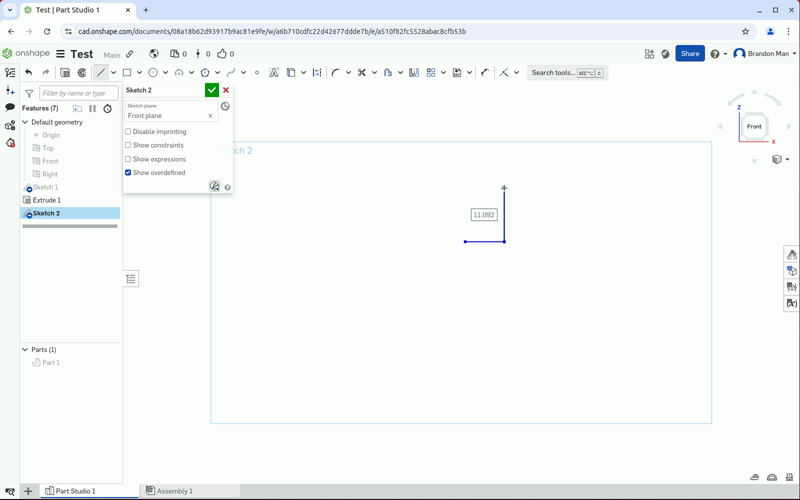
key_down(shift)
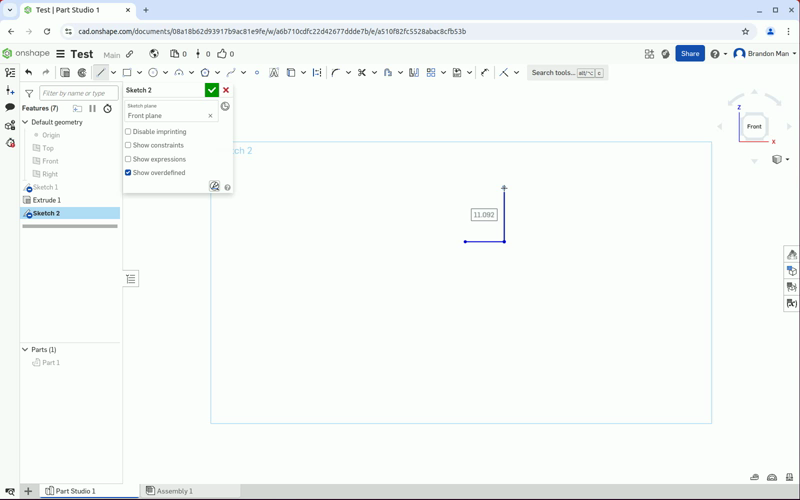
mouse_move(534, 187)
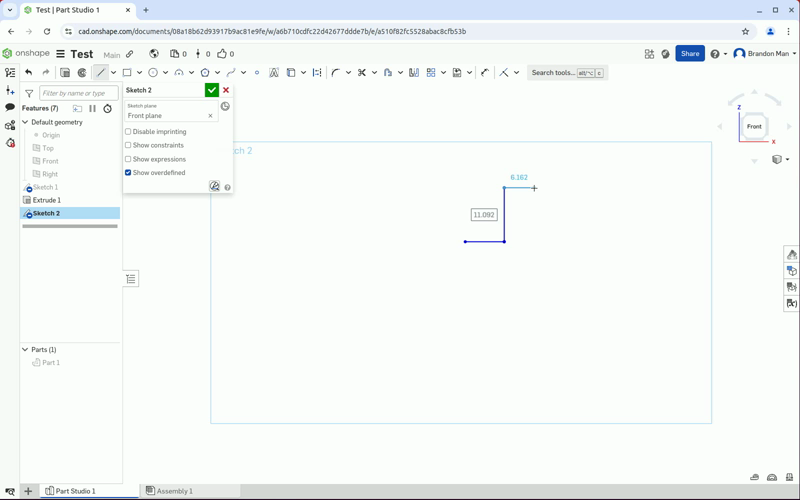
mouse_move(465, 187)
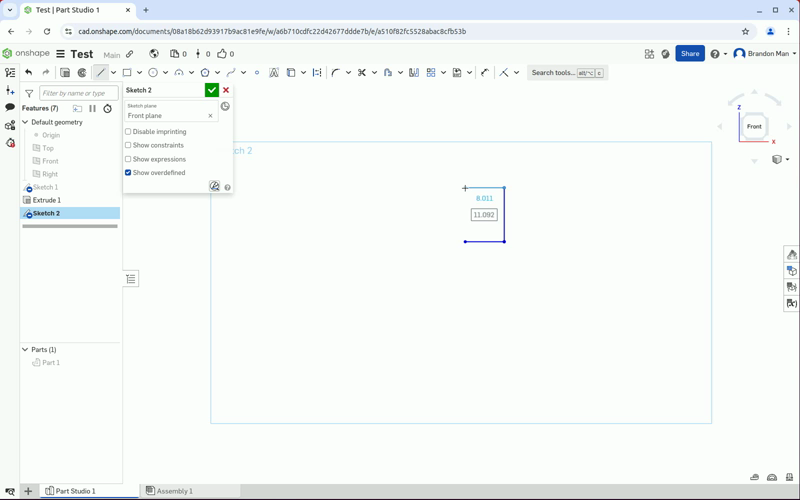
click(465, 187)
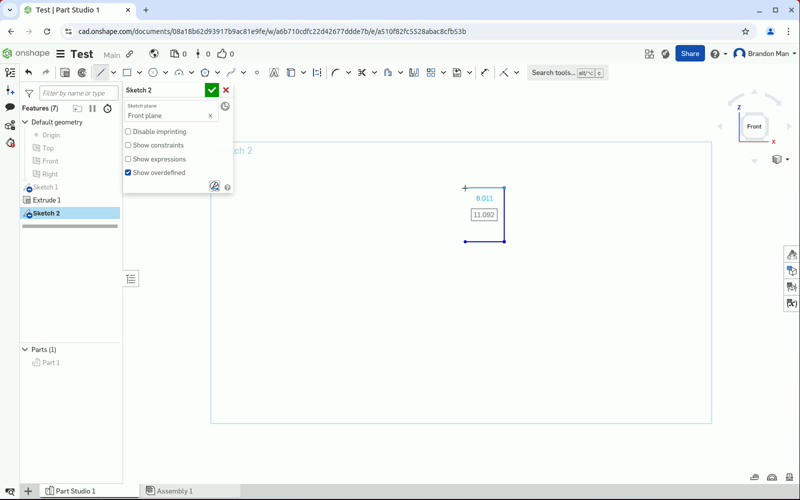
key_up(shift)
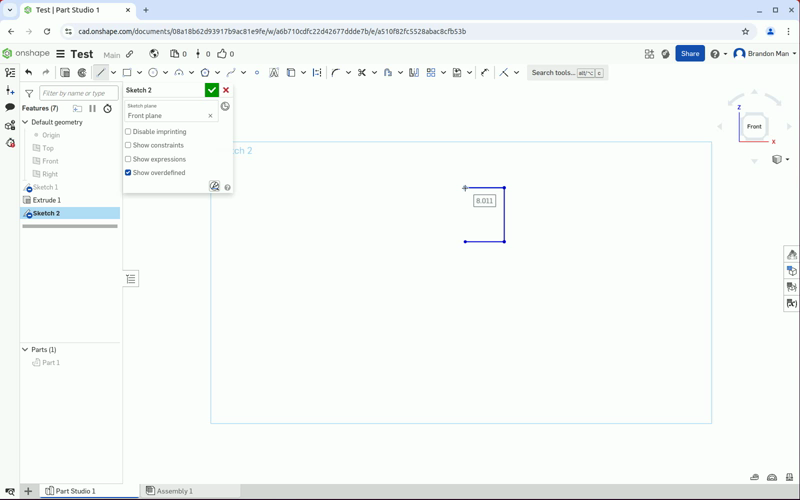
mouse_move(495, 187)
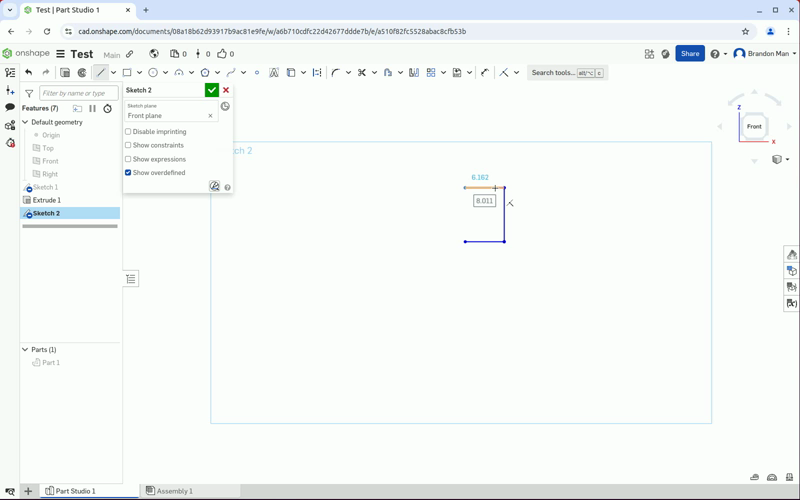
key_down(shift)
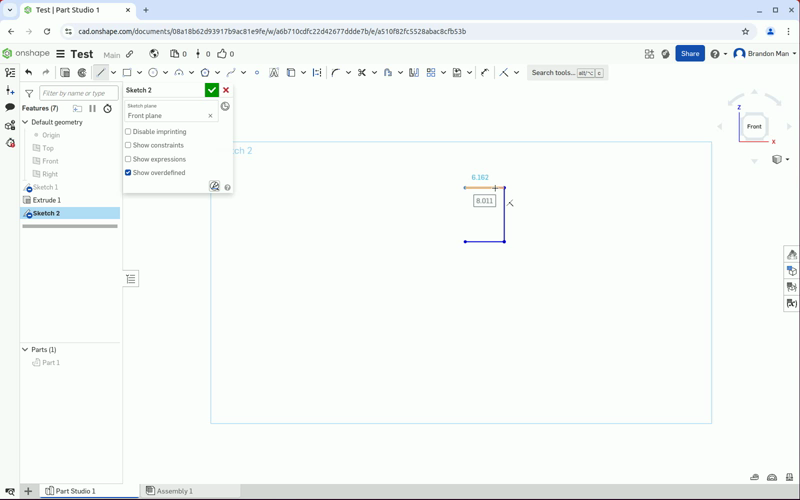
mouse_move(465, 241)
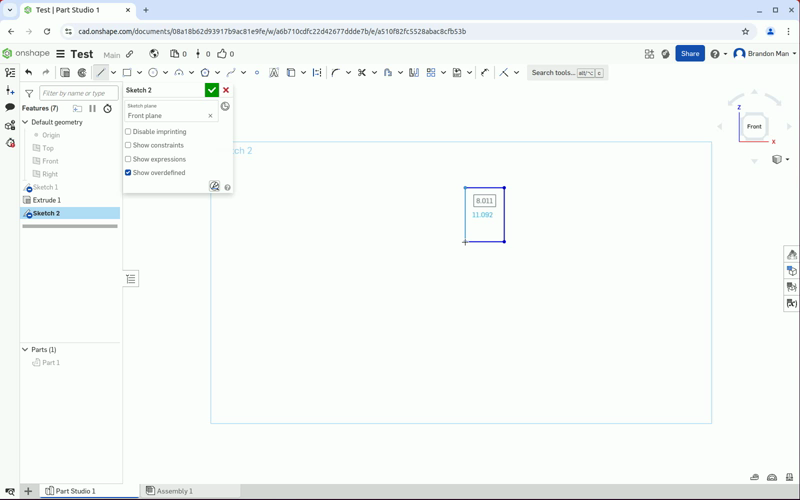
key_up(shift)
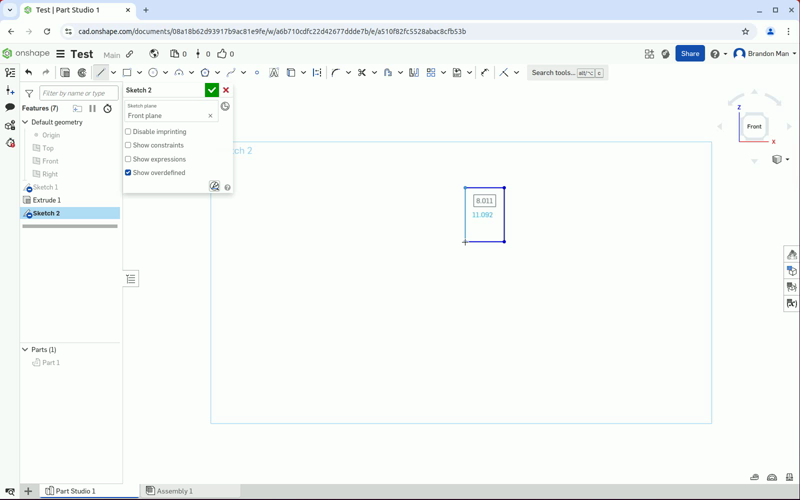
click(465, 241)
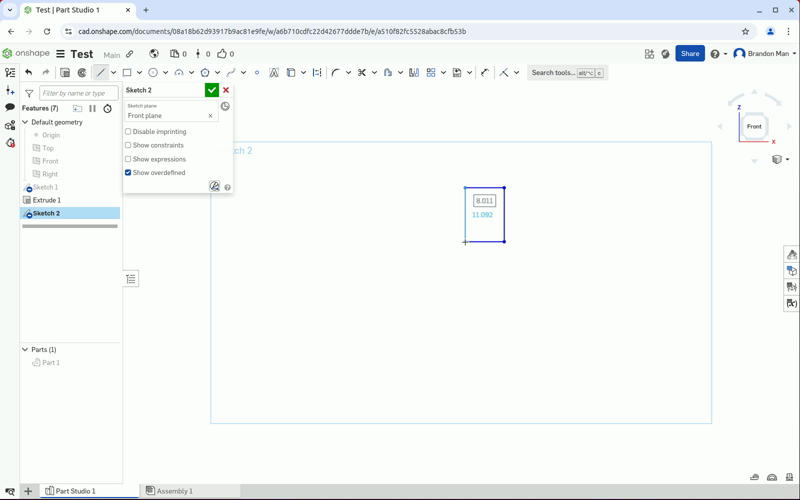
key(esc)
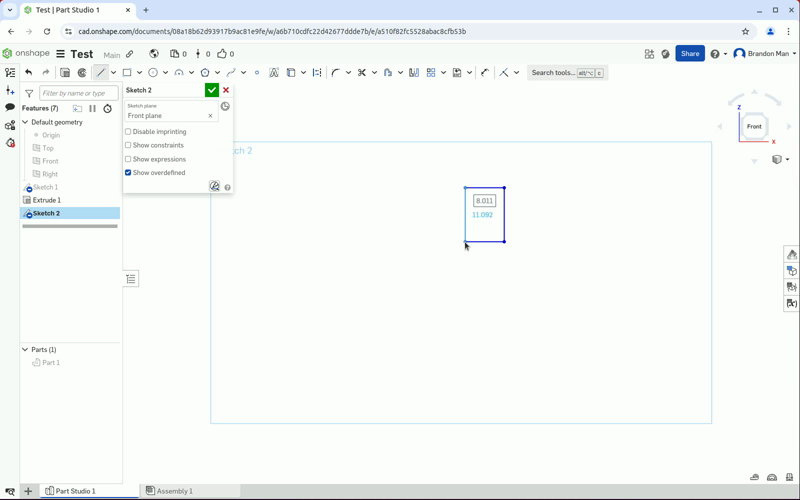
mouse_move(483, 221)
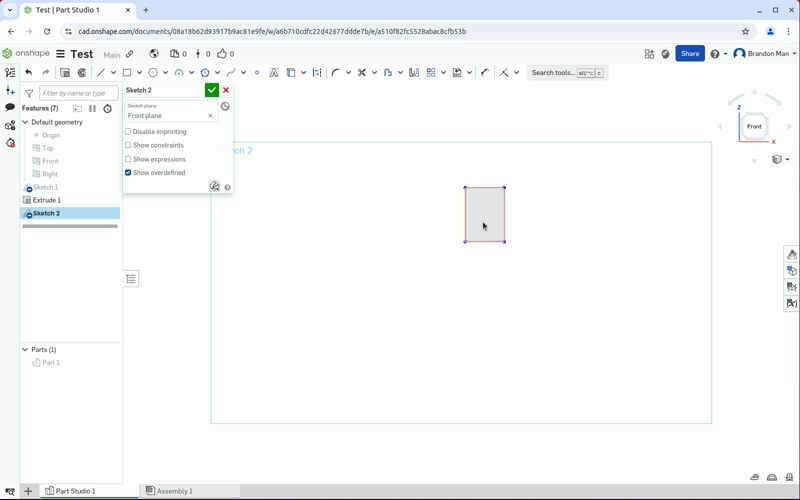
click(483, 221)
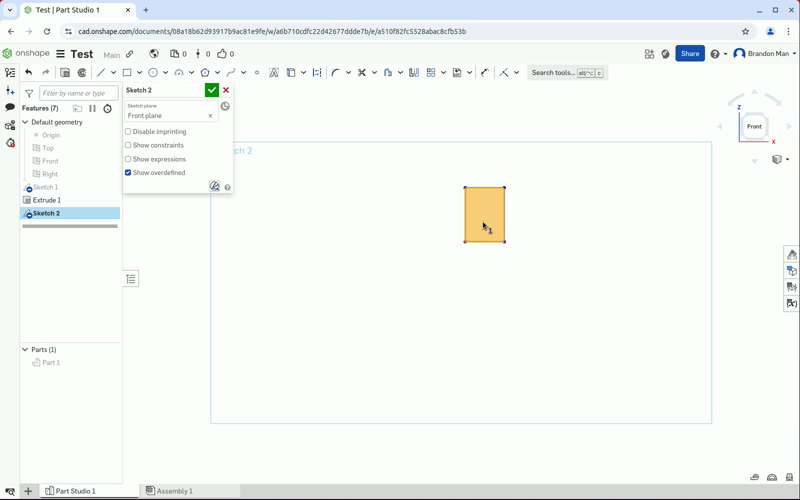
mouse_move(73, 352)
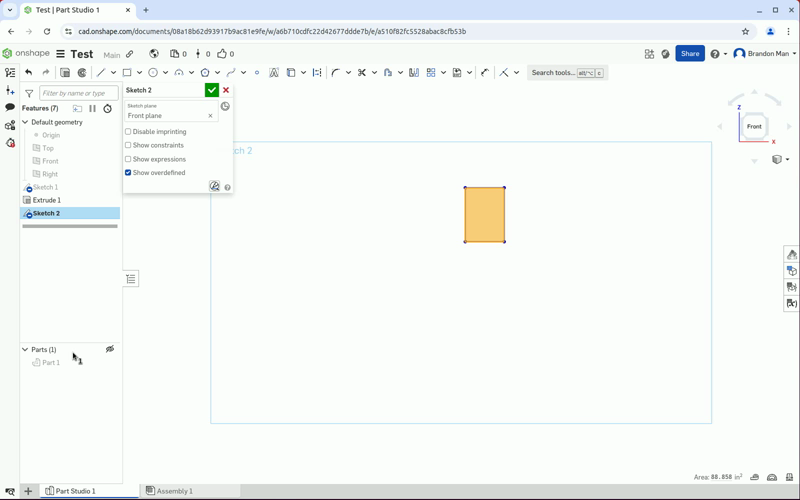
key(shift+y)
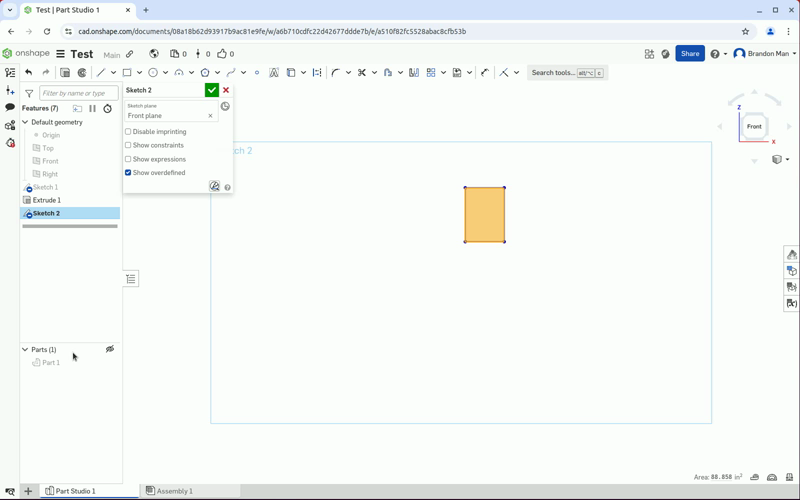
key(shift+e)
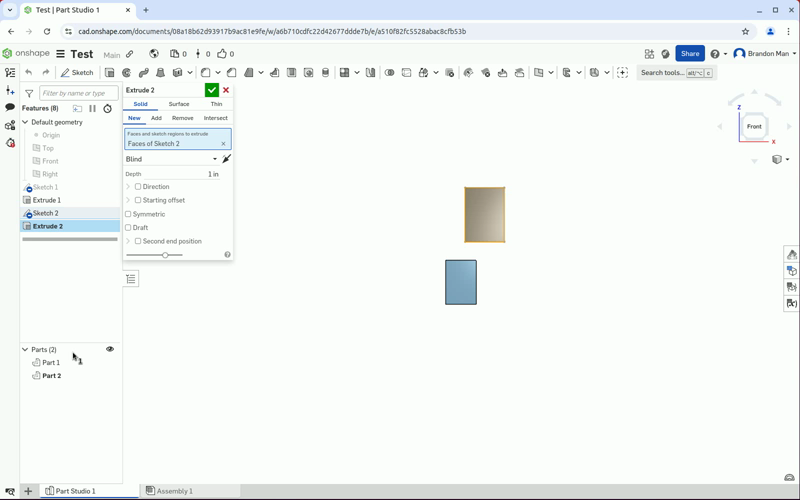
mouse_move(143, 106)
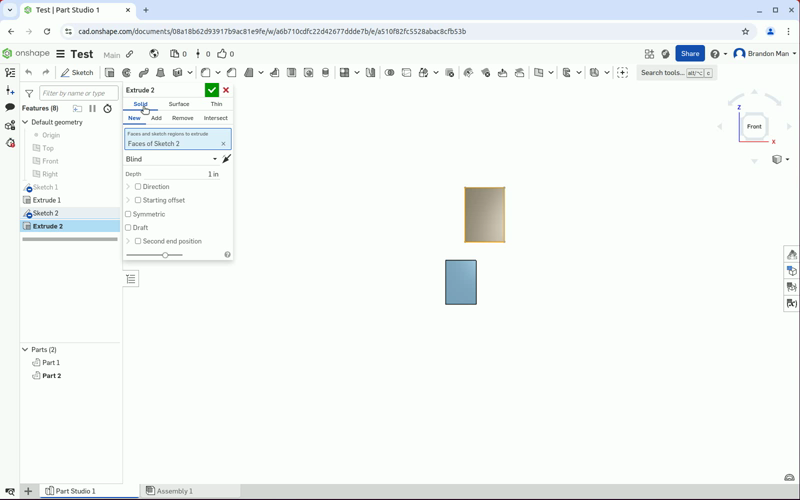
click(143, 106)
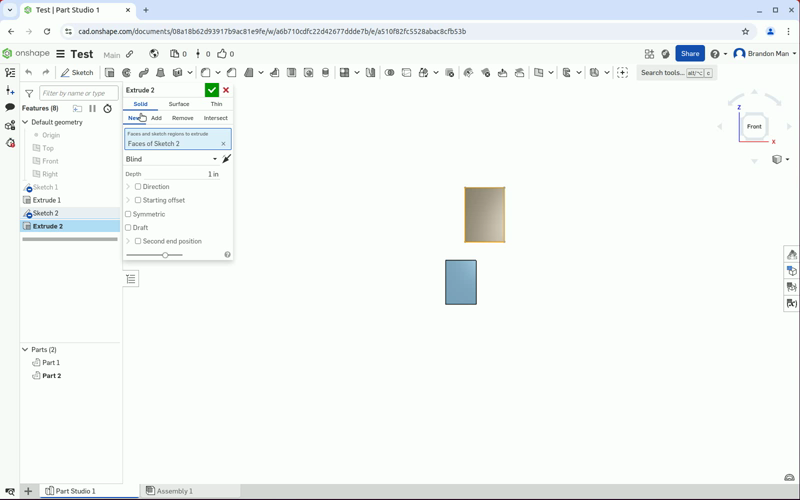
mouse_move(137, 120)
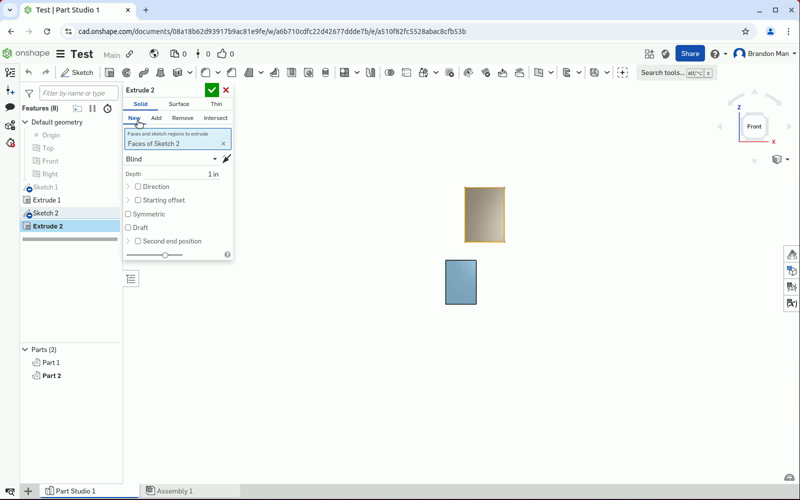
click(137, 120)
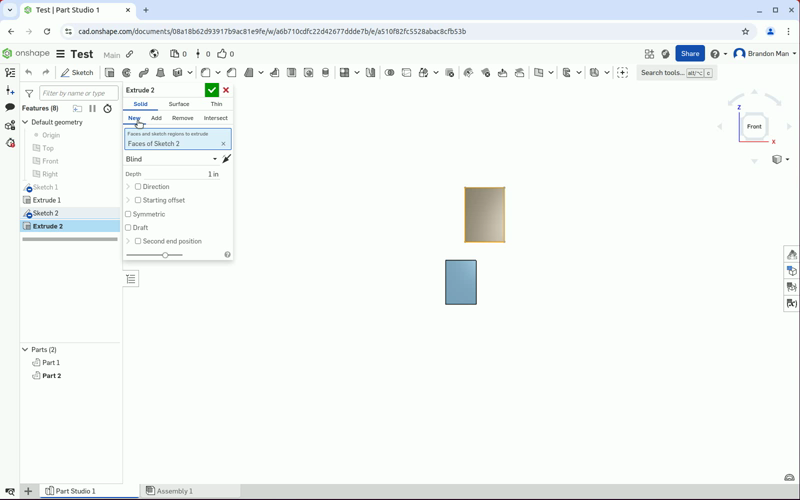
key(tab, 4)
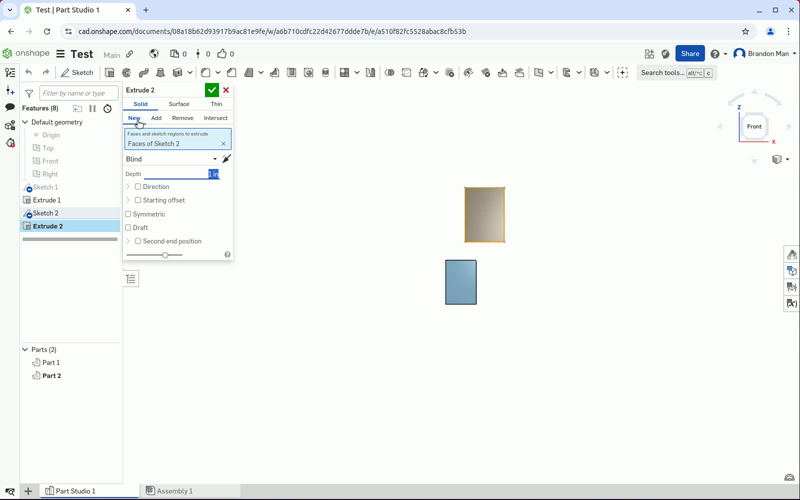
text(4.092)
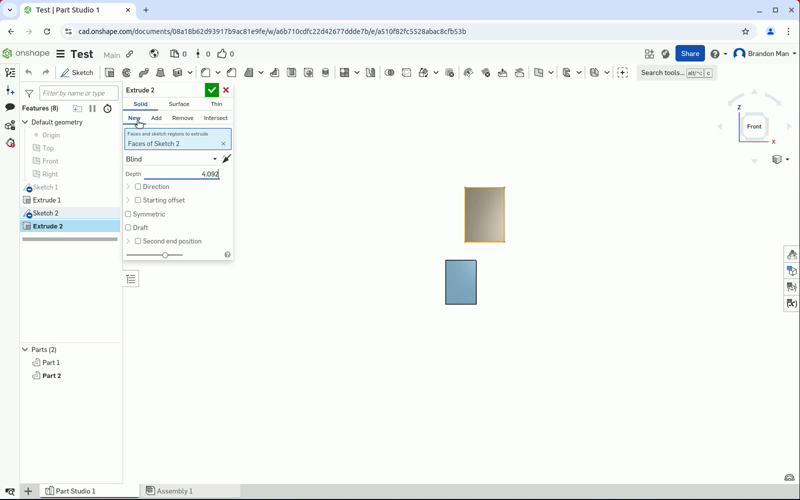
key(enter)
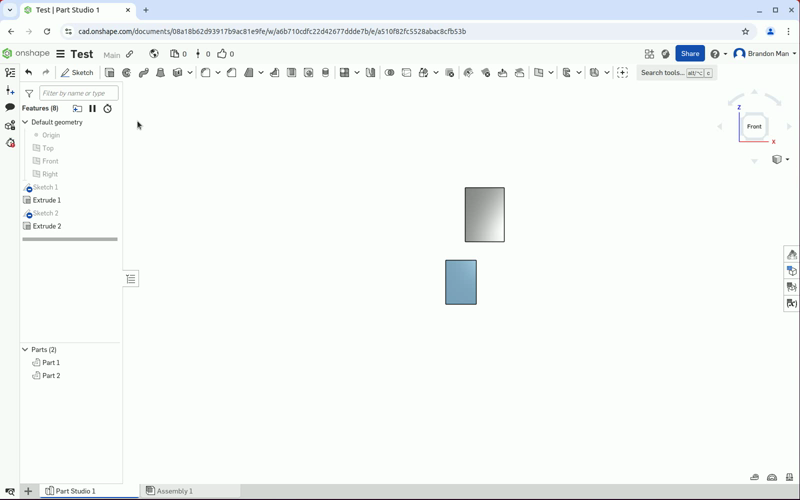
key(shift+h)
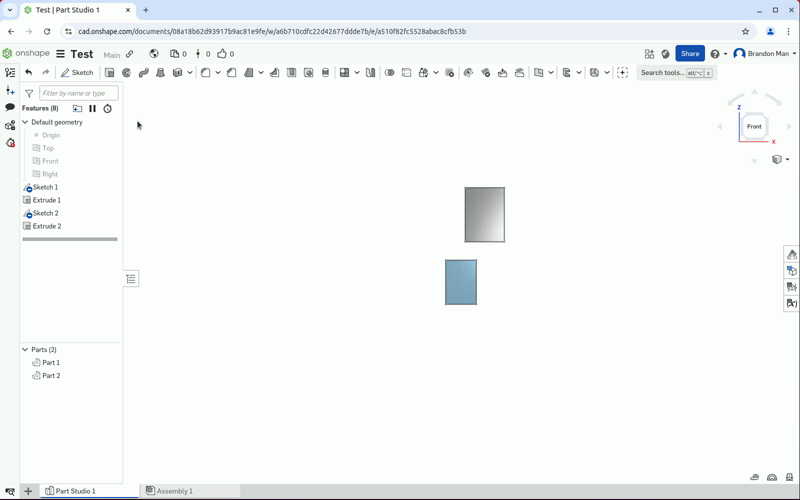
key(shift+h)
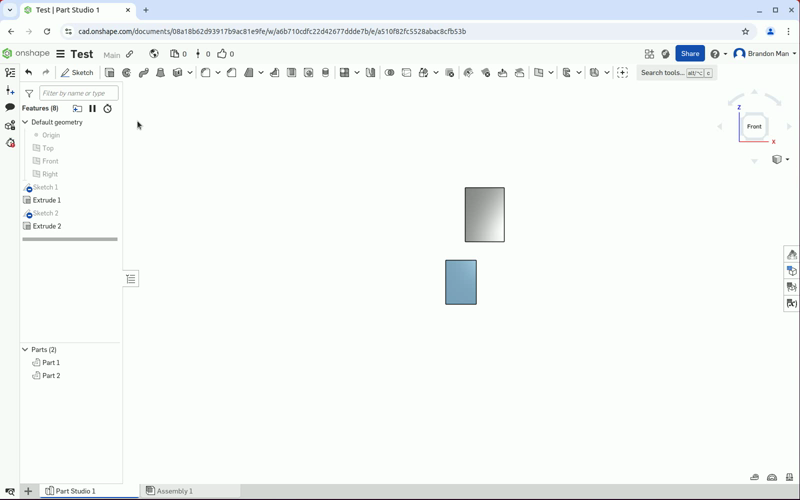
mouse_move(73, 189)
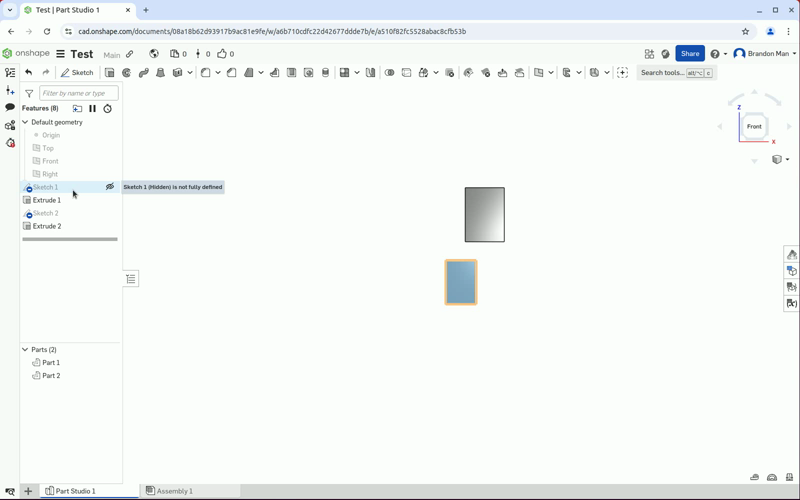
click(73, 189)
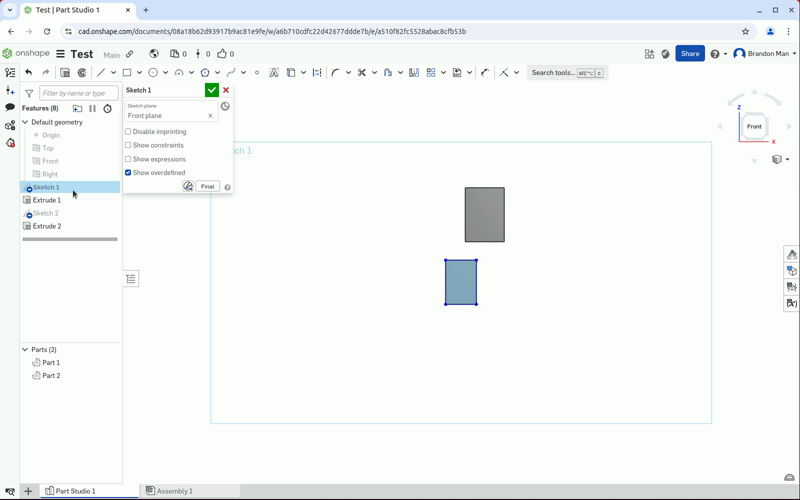
mouse_move(229, 92)
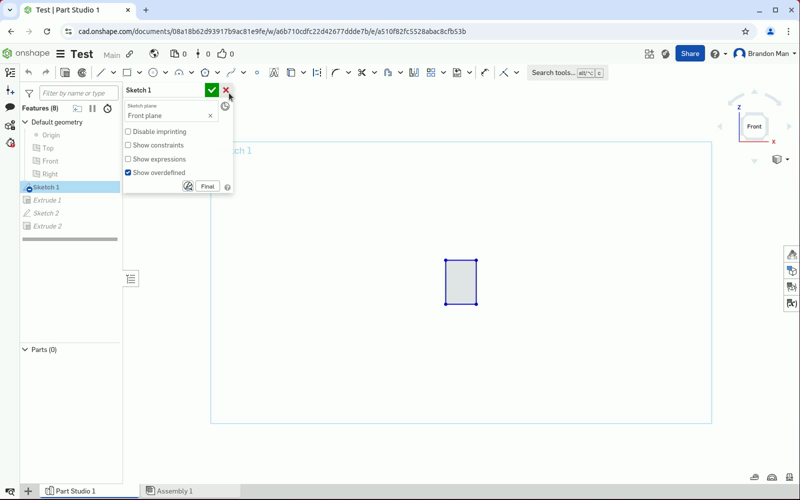
click(229, 92)
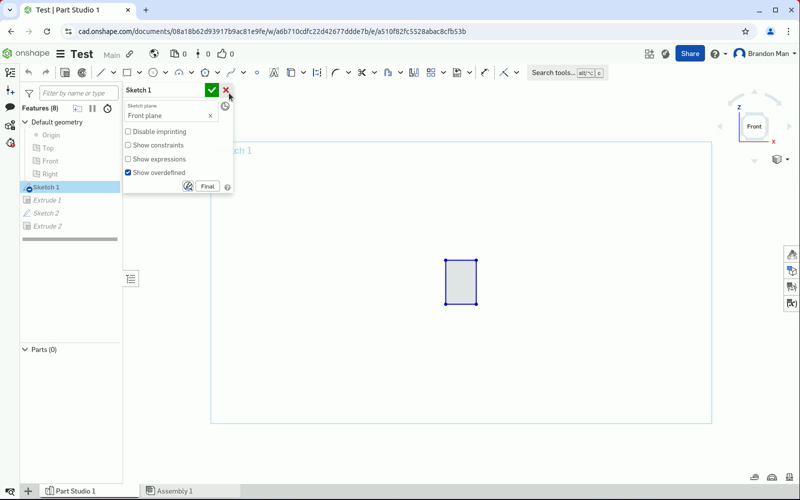
key(shift+s)
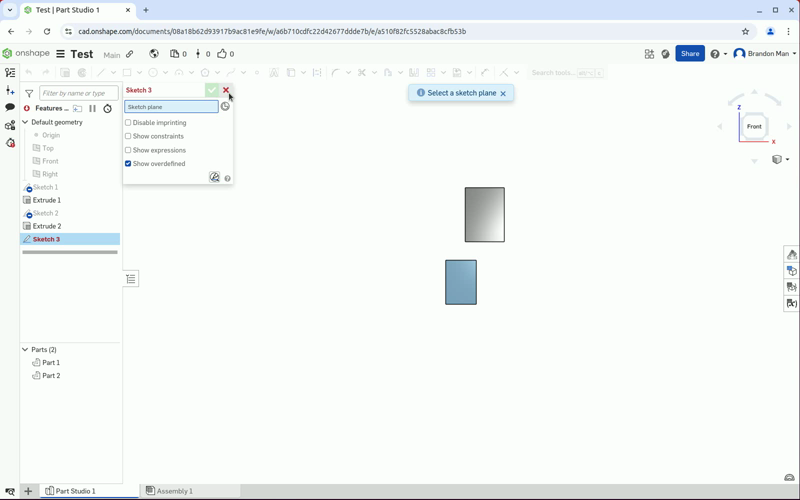
mouse_move(73, 163)
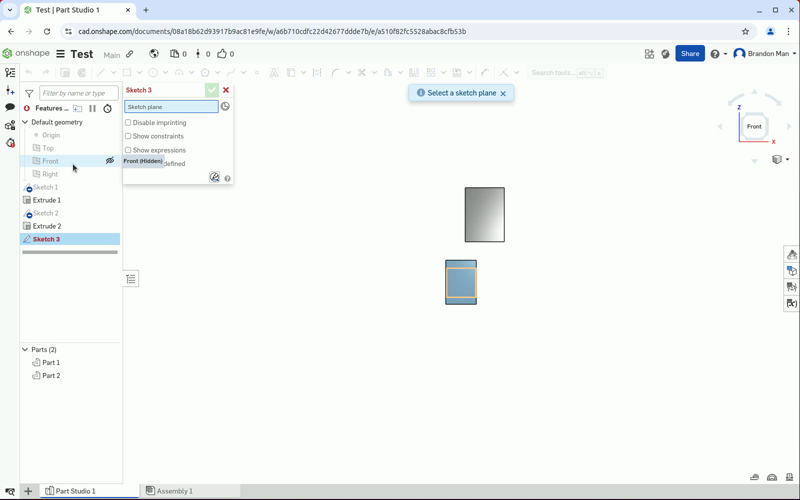
click(73, 163)
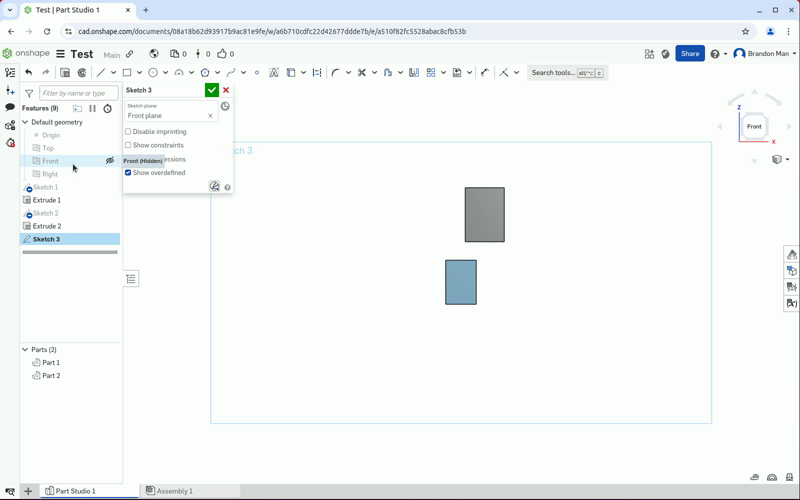
mouse_move(73, 352)
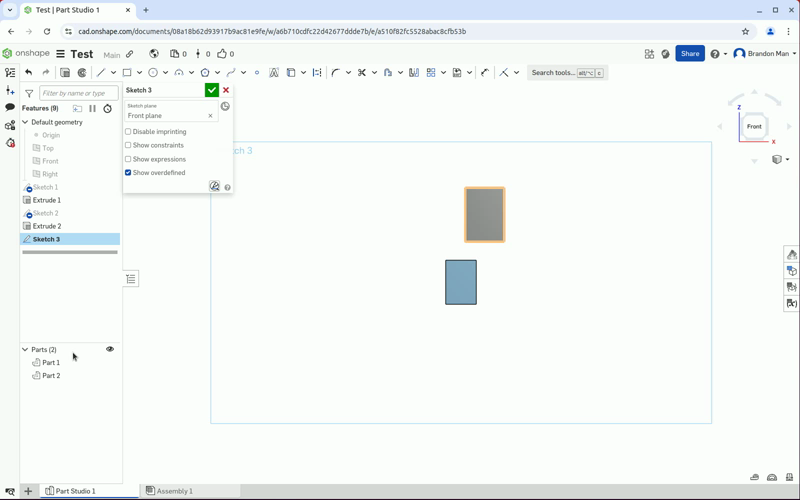
key(y)
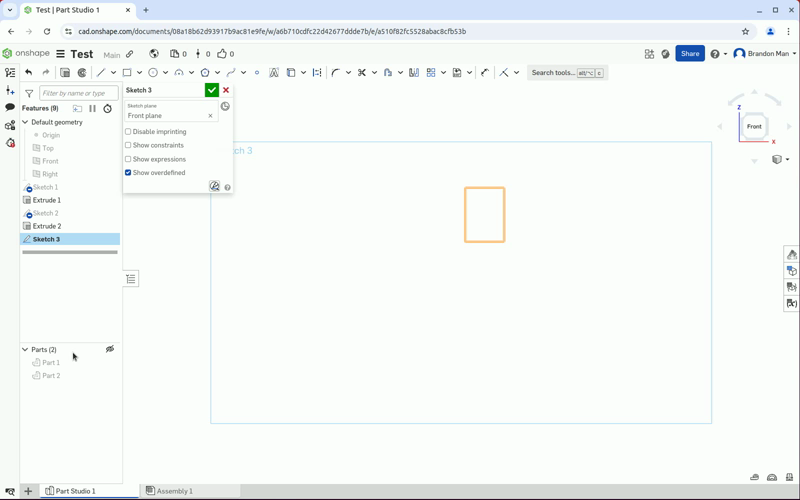
key(l)
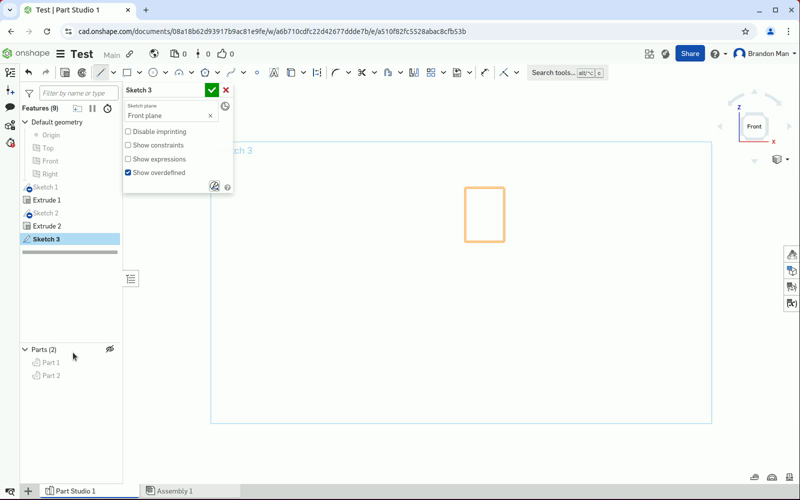
key_down(shift)
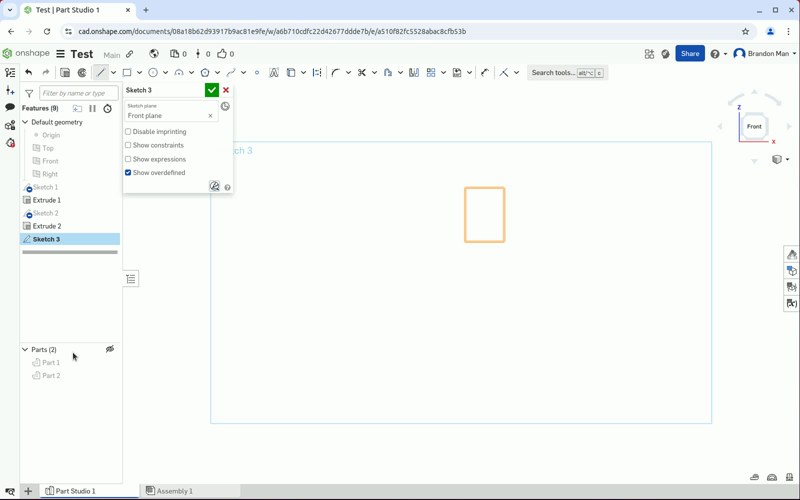
mouse_move(539, 253)
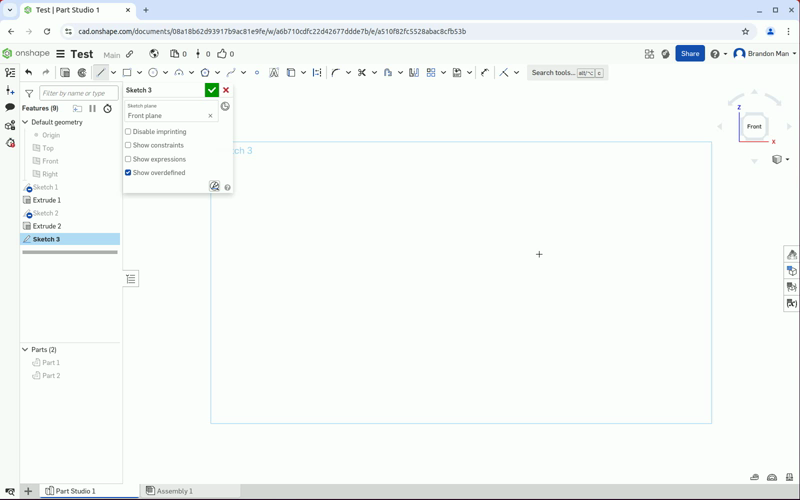
click(539, 253)
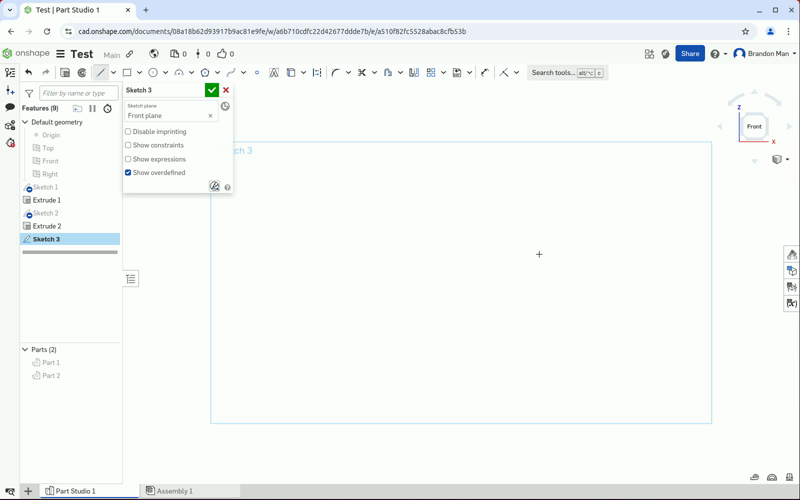
key_up(shift)
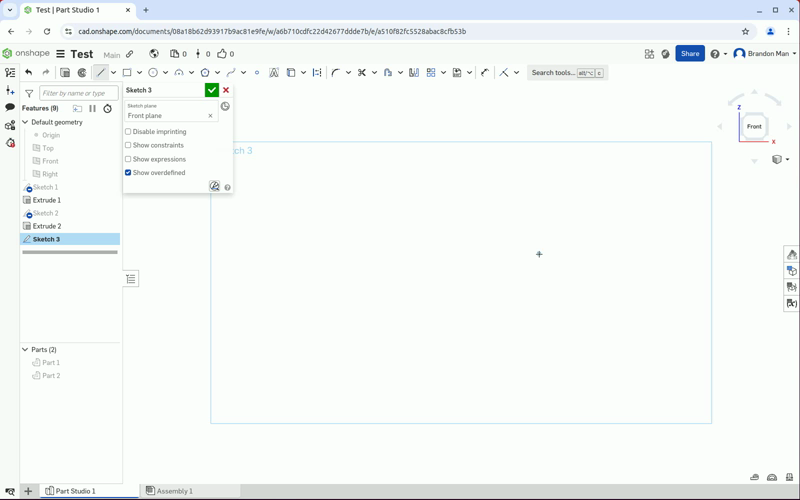
key_down(shift)
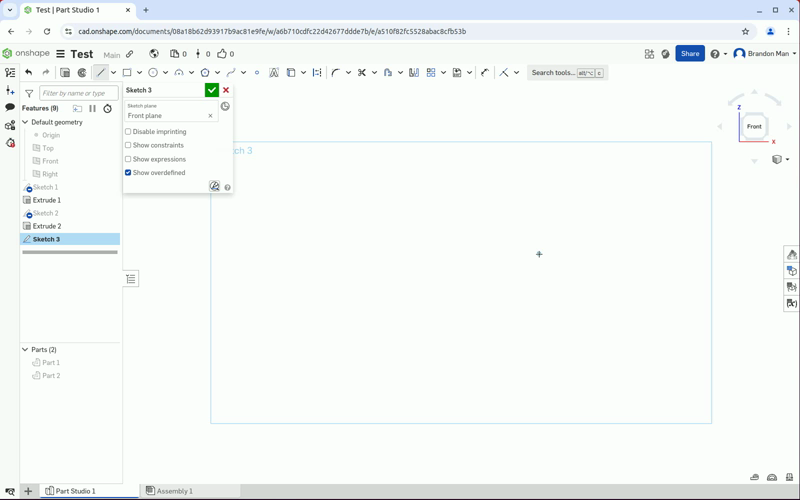
mouse_move(569, 253)
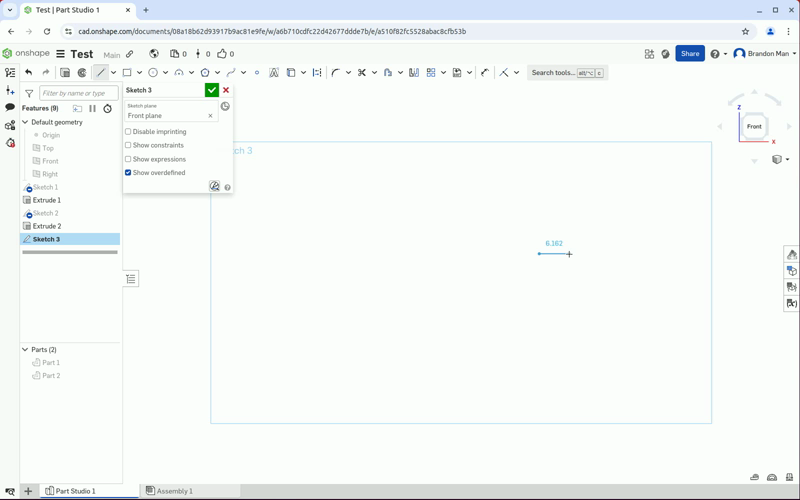
mouse_move(573, 253)
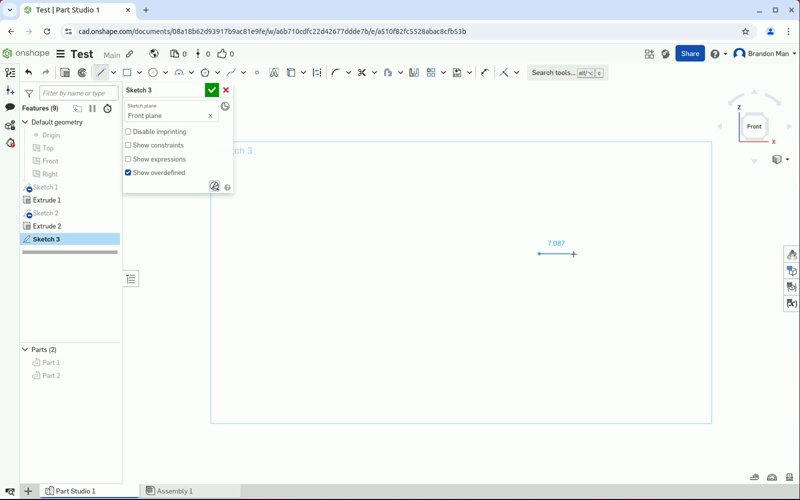
click(573, 253)
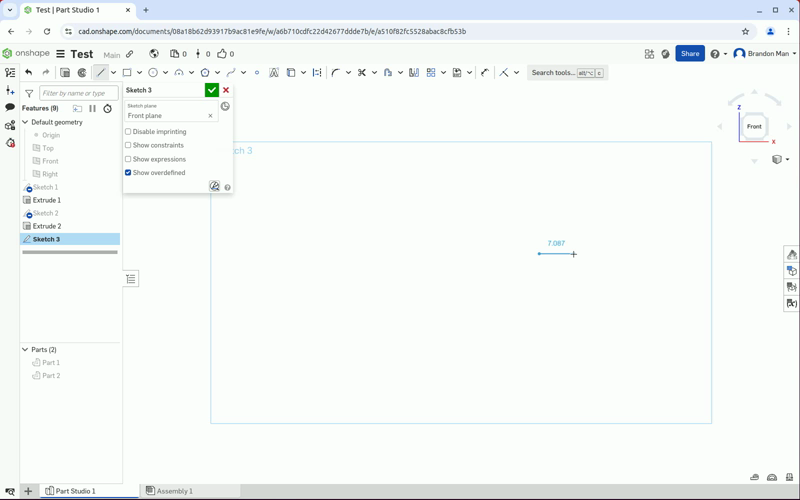
key_up(shift)
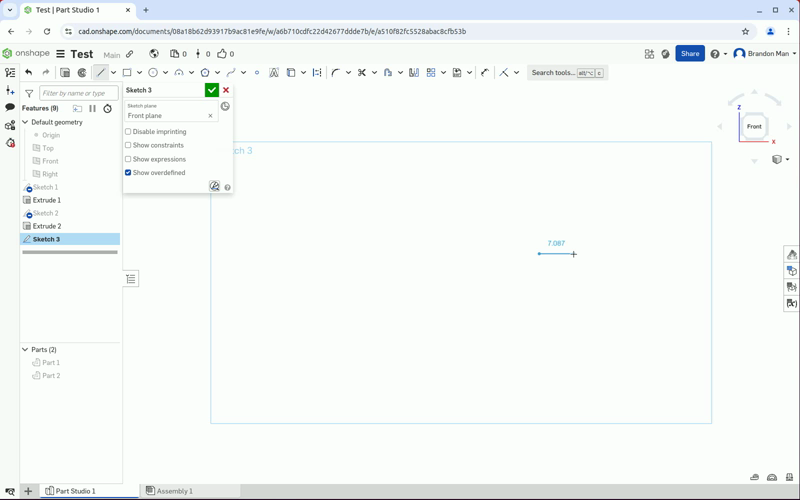
key_down(shift)
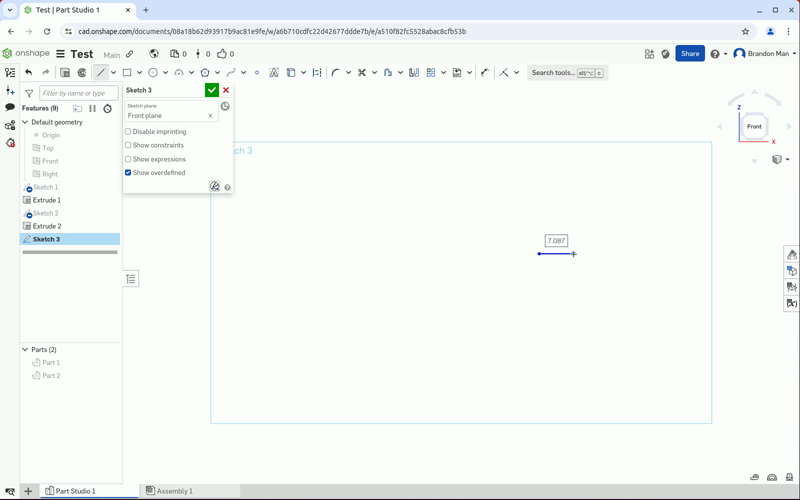
mouse_move(589, 253)
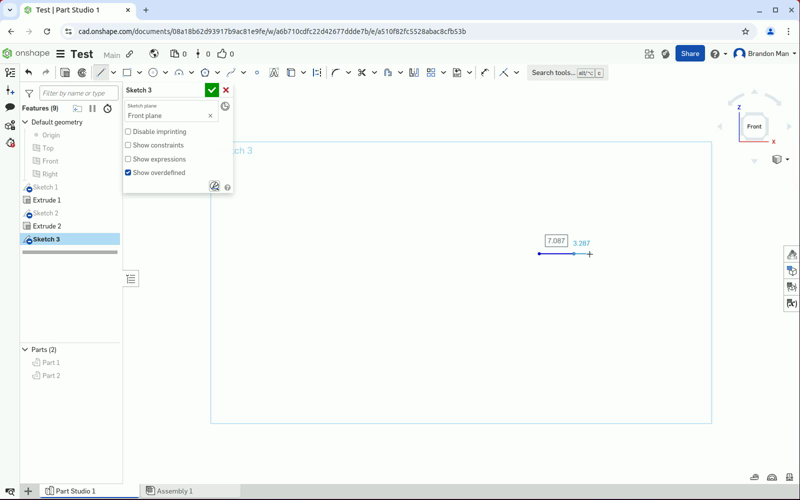
mouse_move(573, 216)
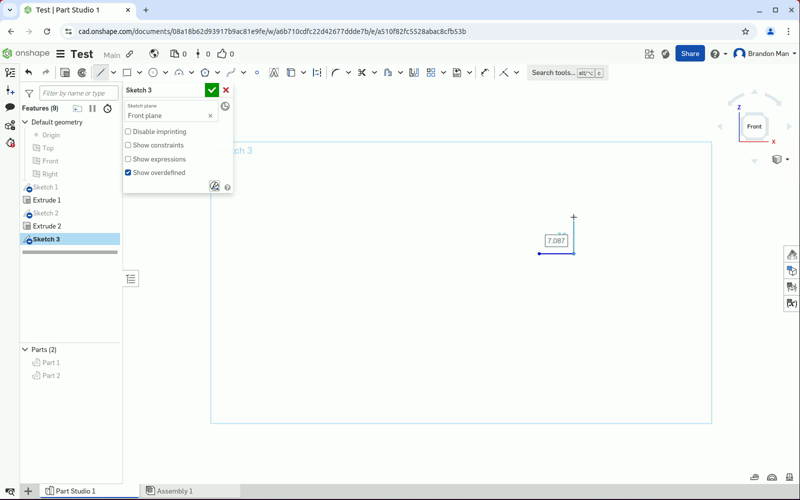
click(573, 216)
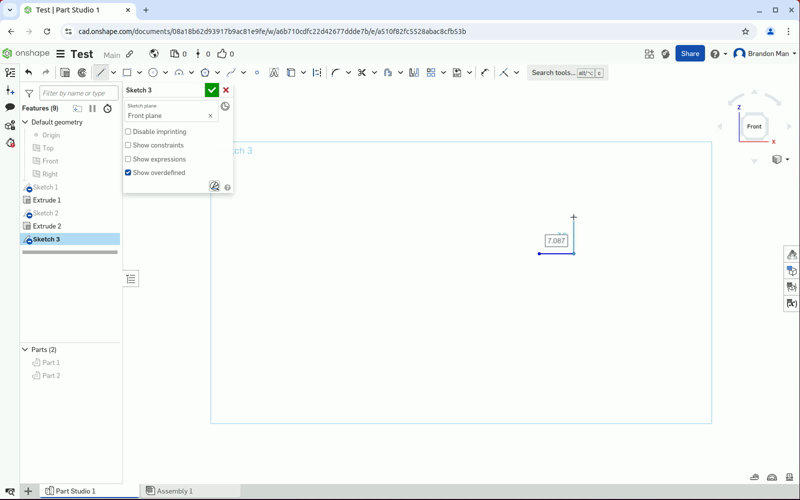
key_up(shift)
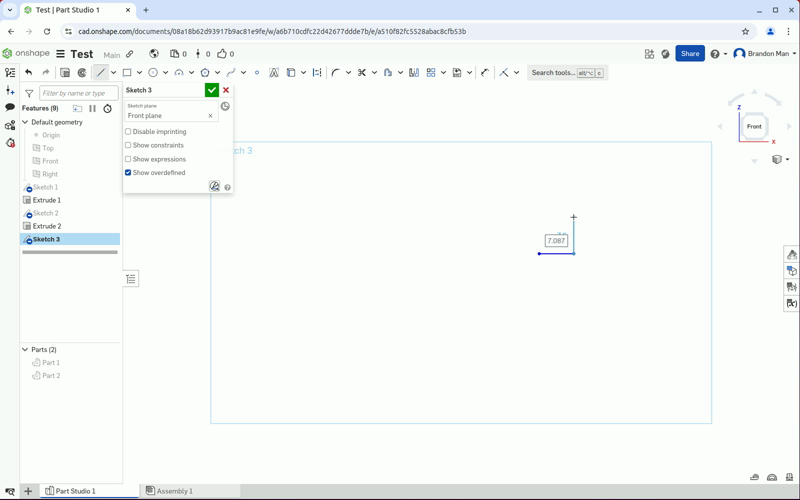
key_down(shift)
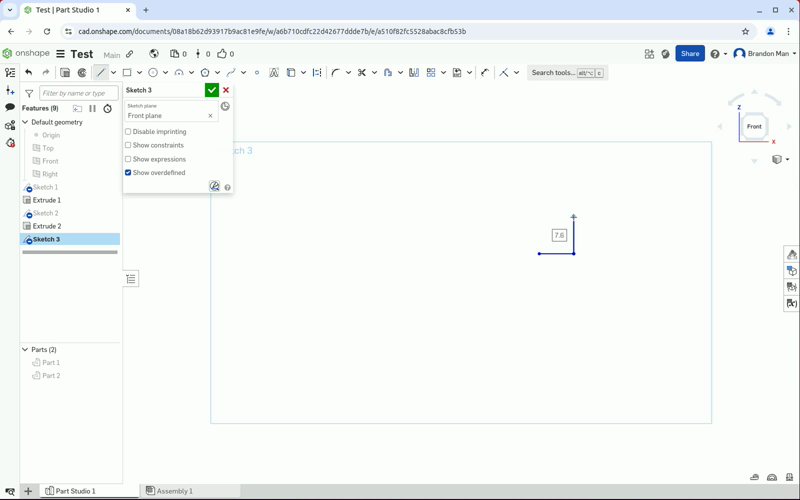
mouse_move(589, 216)
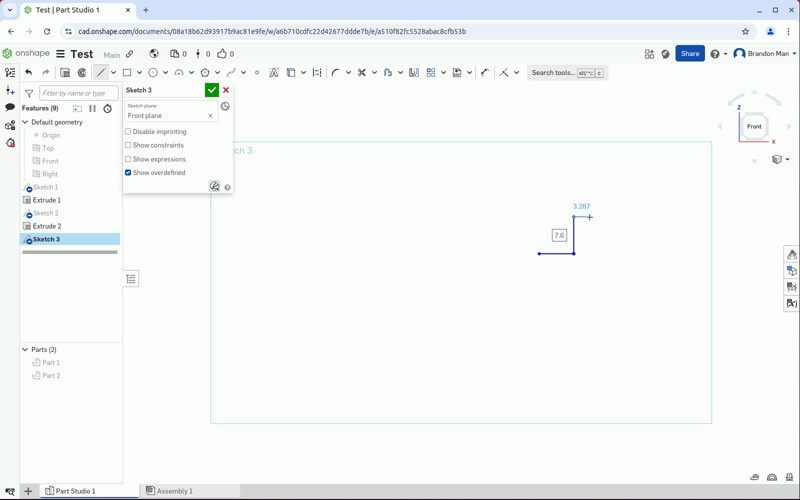
mouse_move(539, 216)
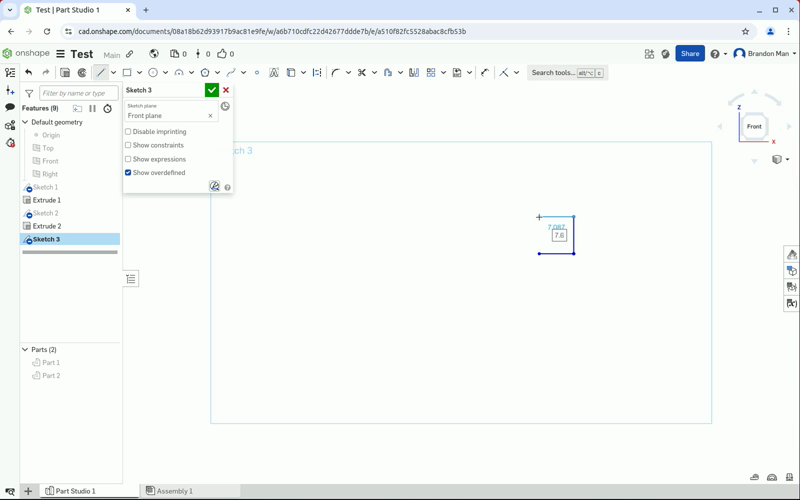
click(539, 216)
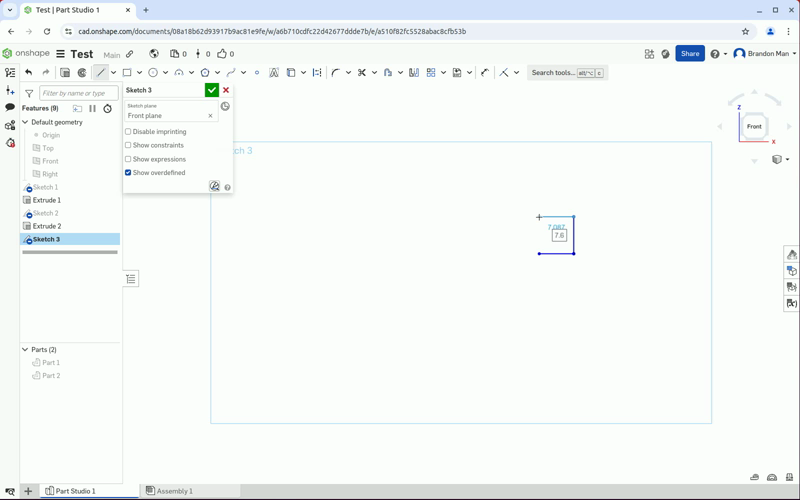
key_up(shift)
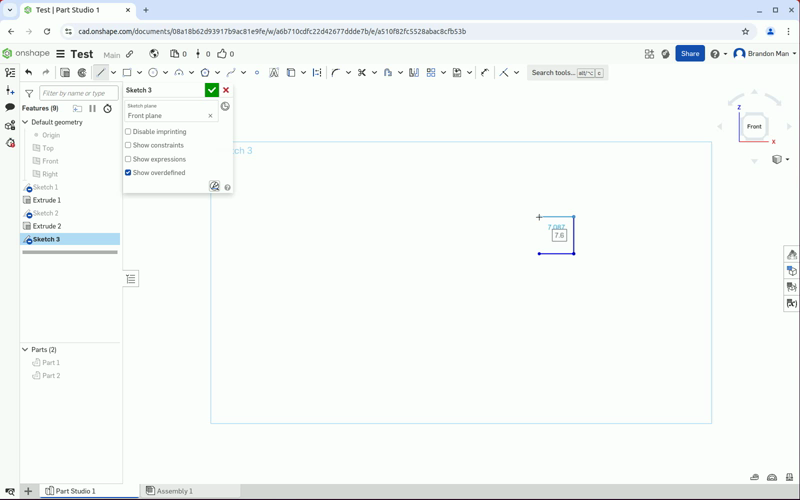
mouse_move(569, 216)
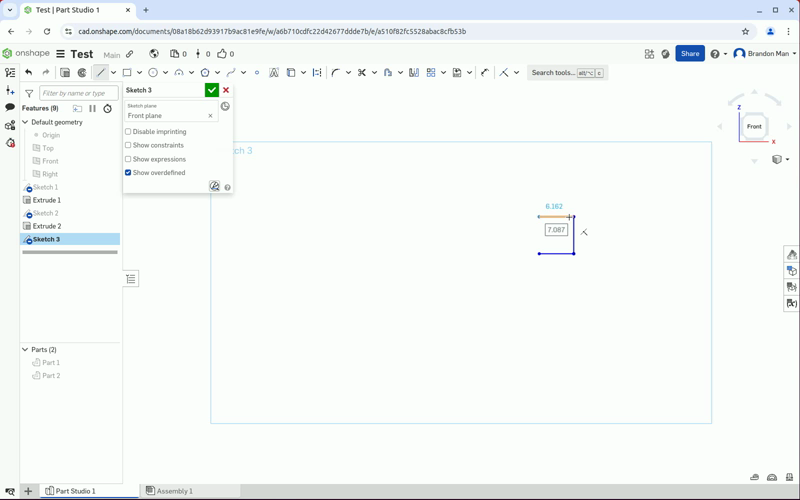
key_down(shift)
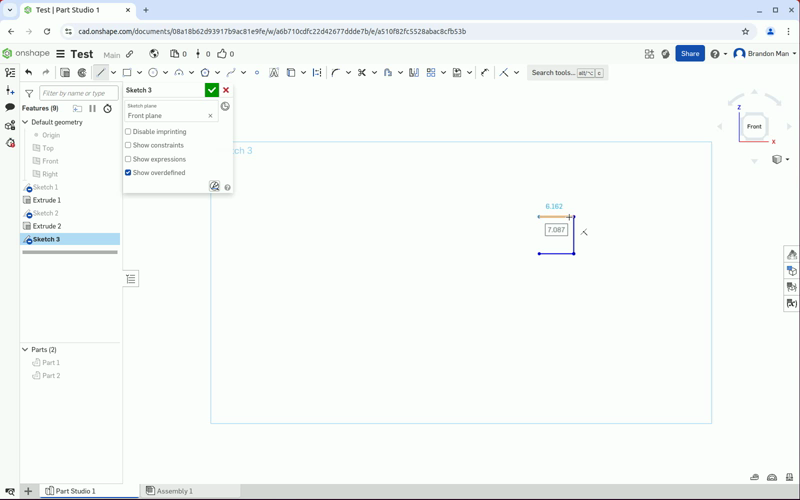
mouse_move(539, 253)
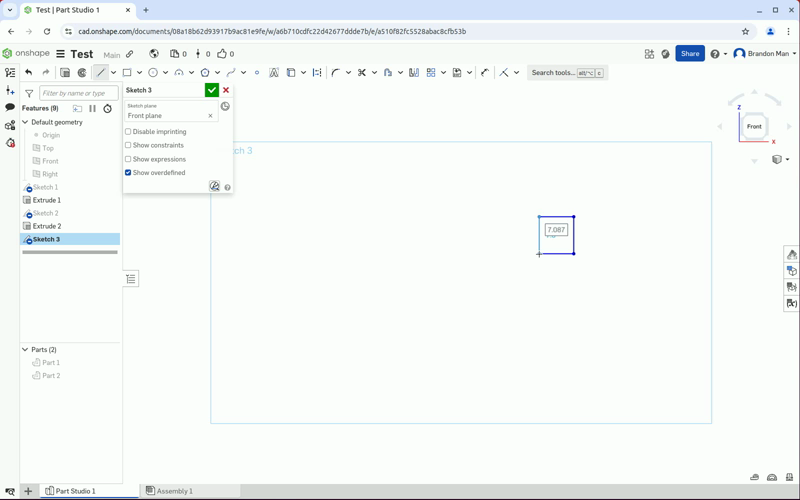
key_up(shift)
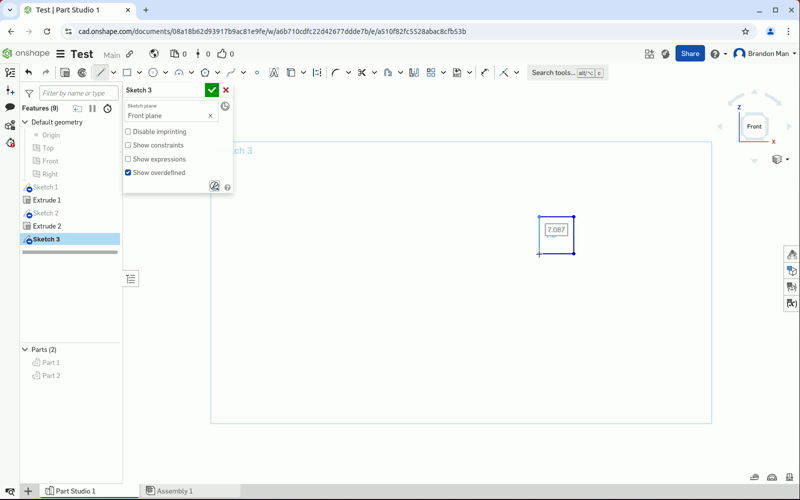
click(539, 253)
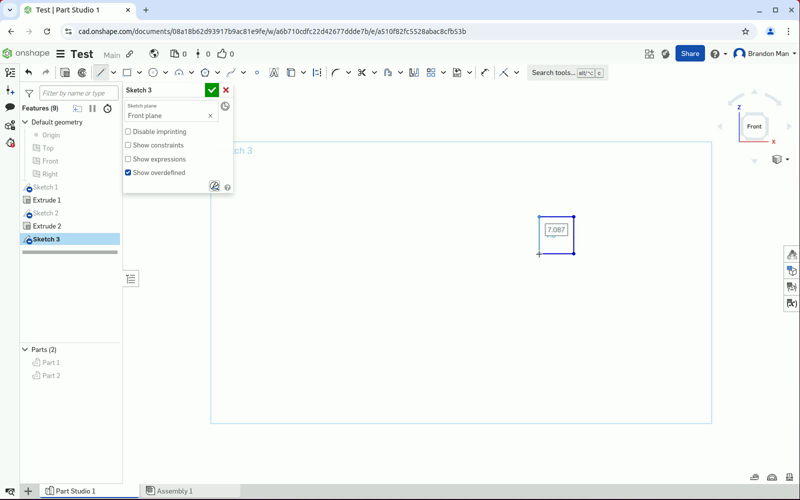
key(esc)
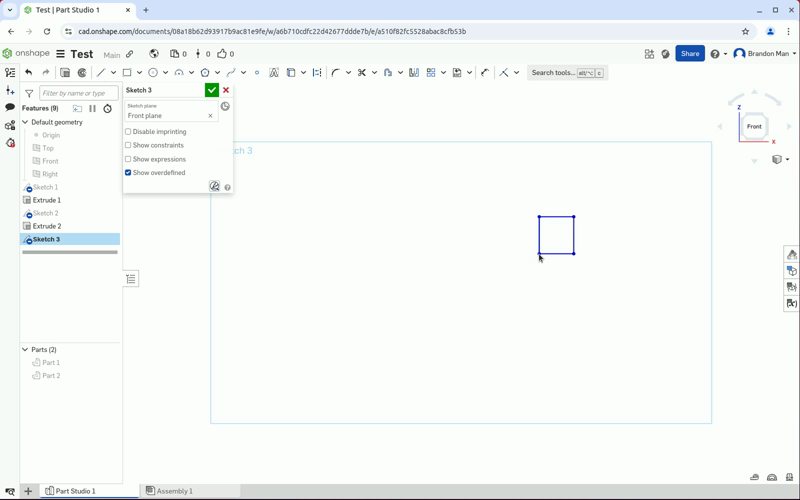
mouse_move(557, 236)
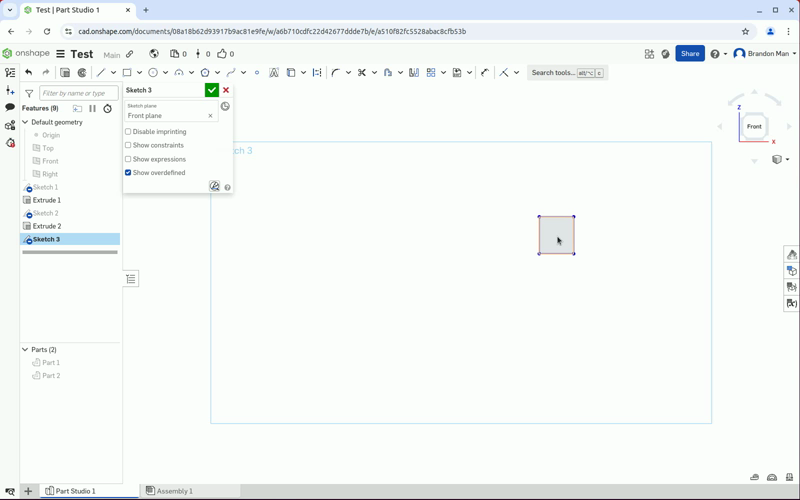
scroll(6)
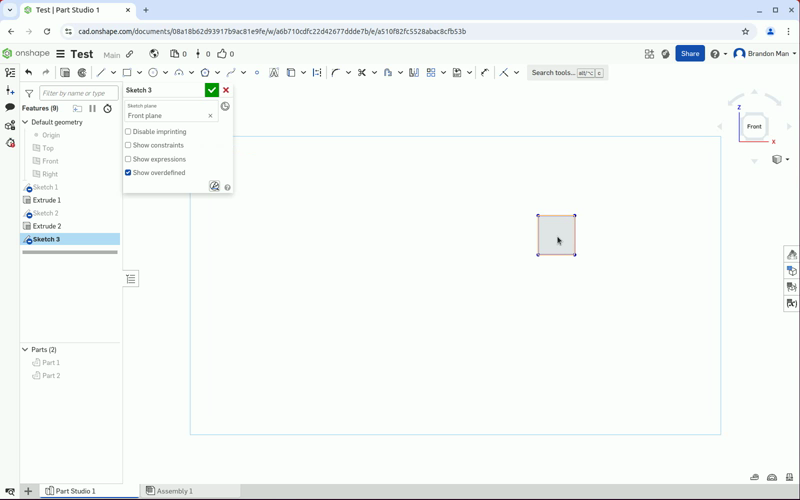
scroll(6)
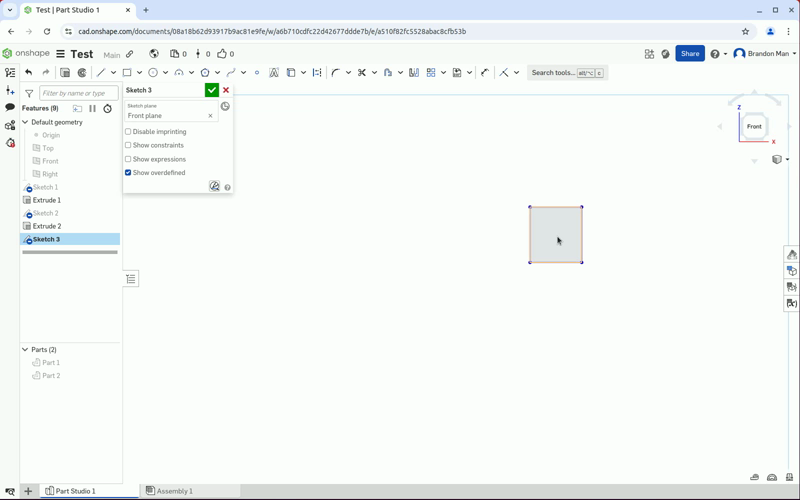
scroll(6)
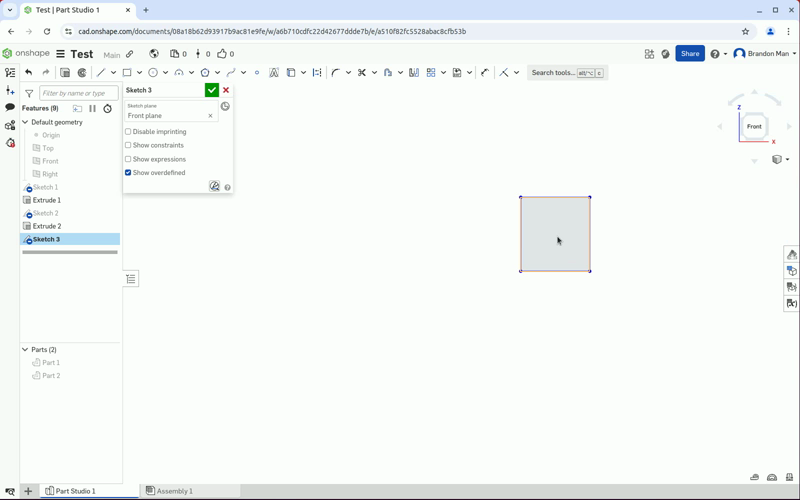
scroll(6)
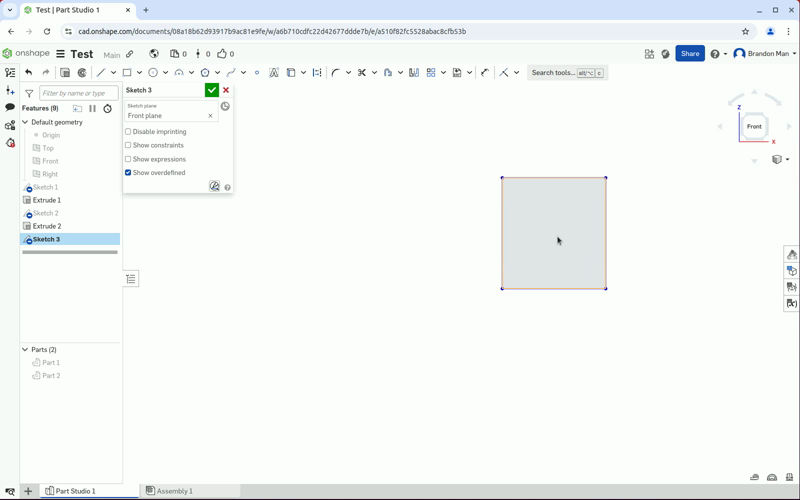
scroll(6)
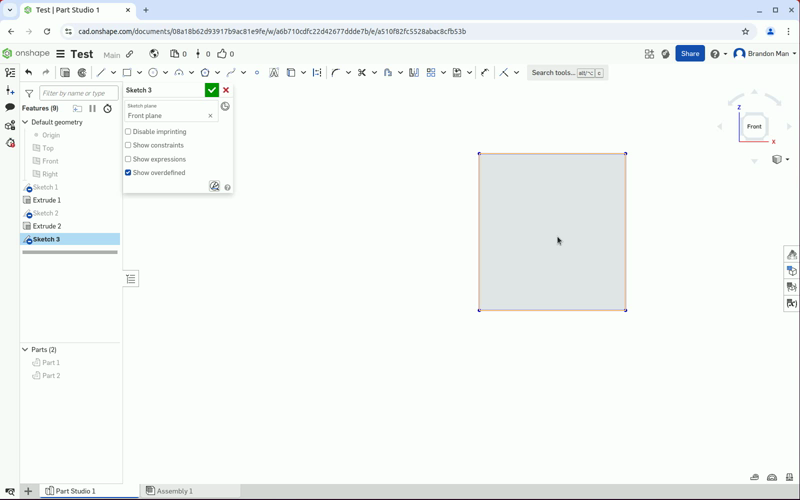
scroll(6)
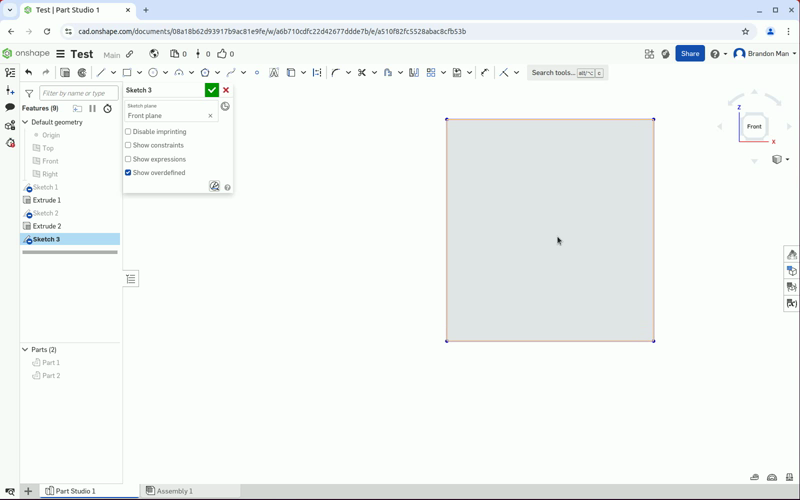
scroll(6)
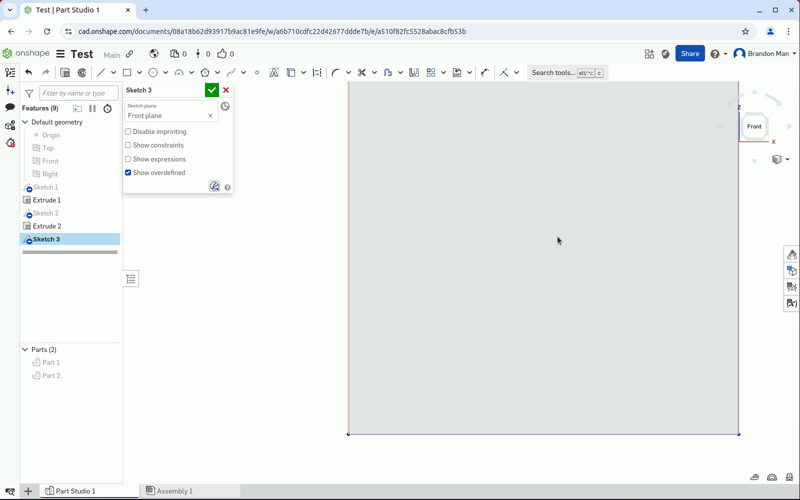
click(557, 236)
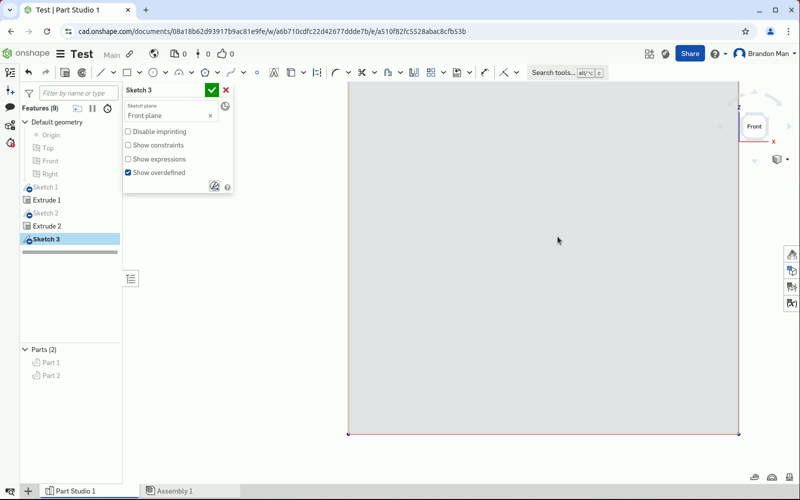
scroll(-6)
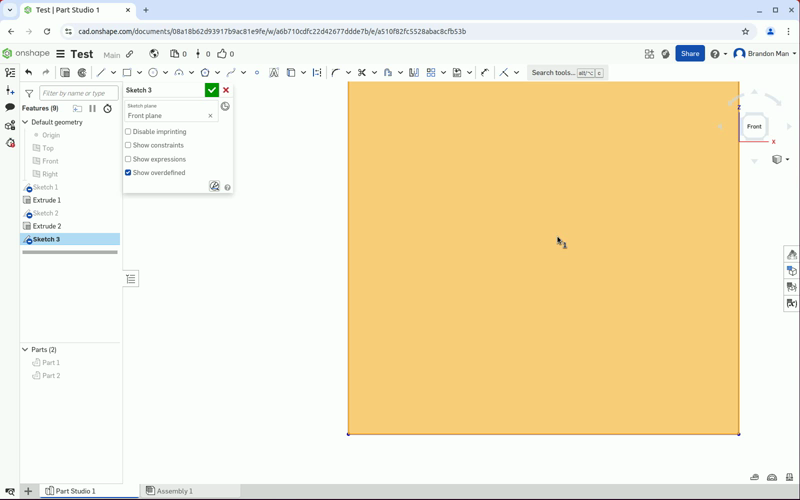
scroll(-6)
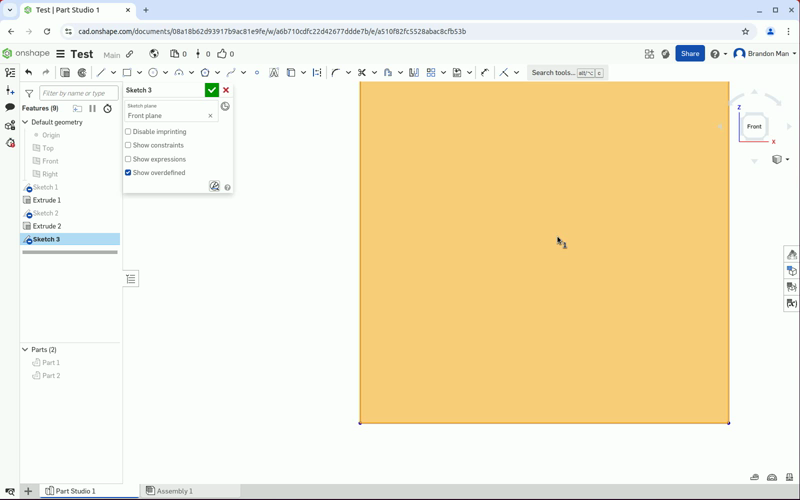
scroll(-6)
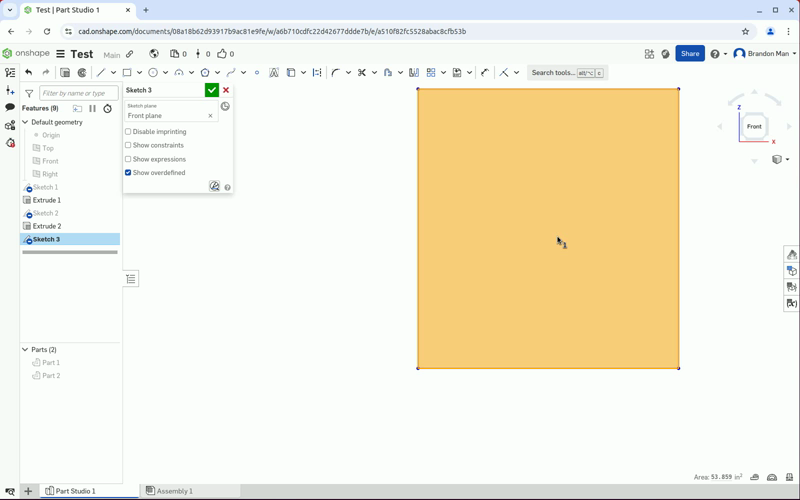
scroll(-6)
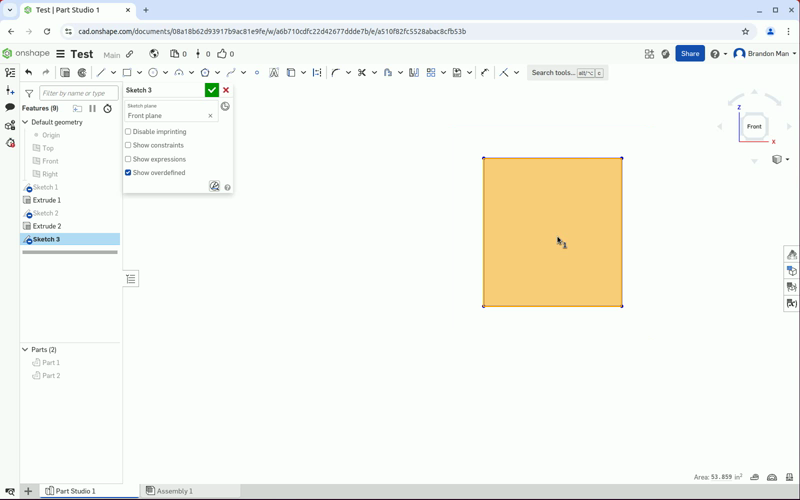
scroll(-6)
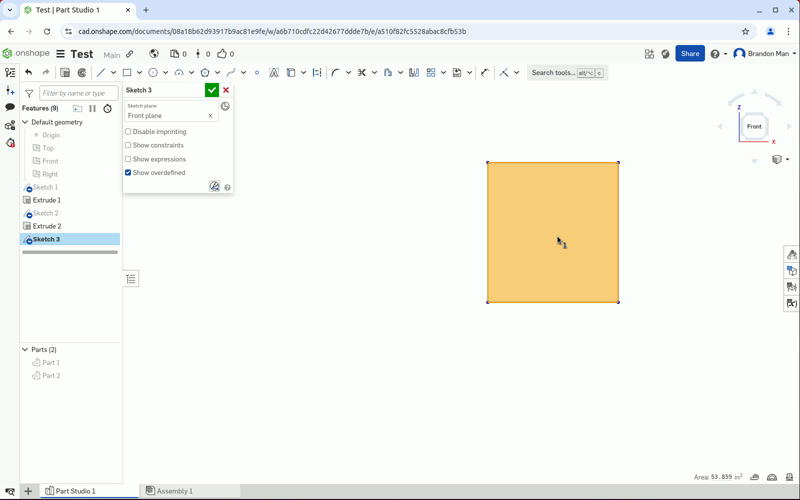
scroll(-6)
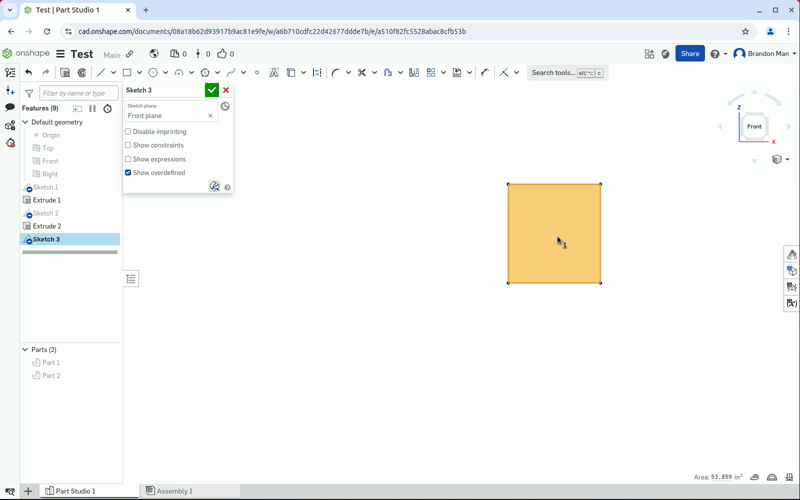
scroll(-6)
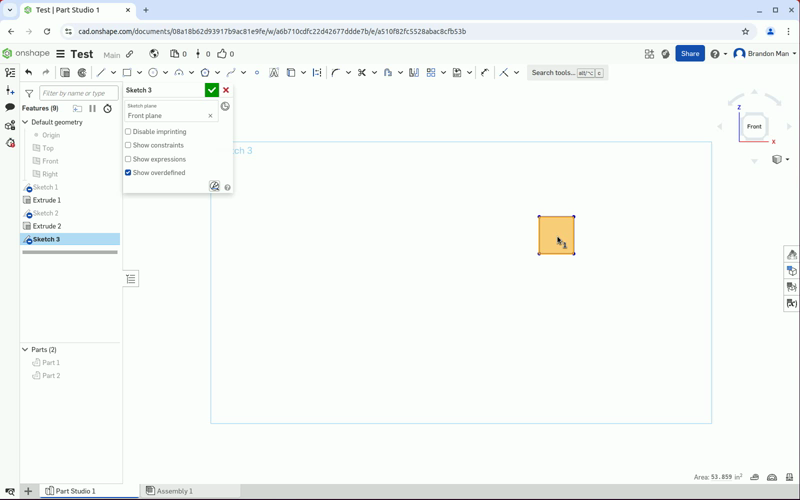
mouse_move(73, 352)
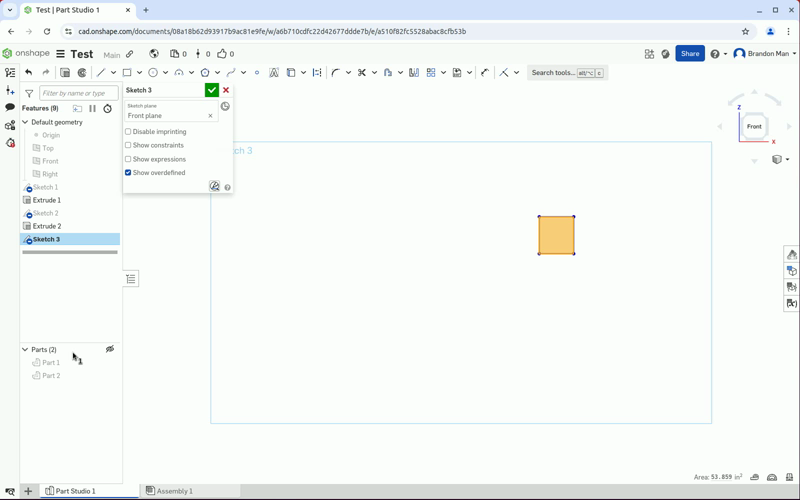
key(shift+y)
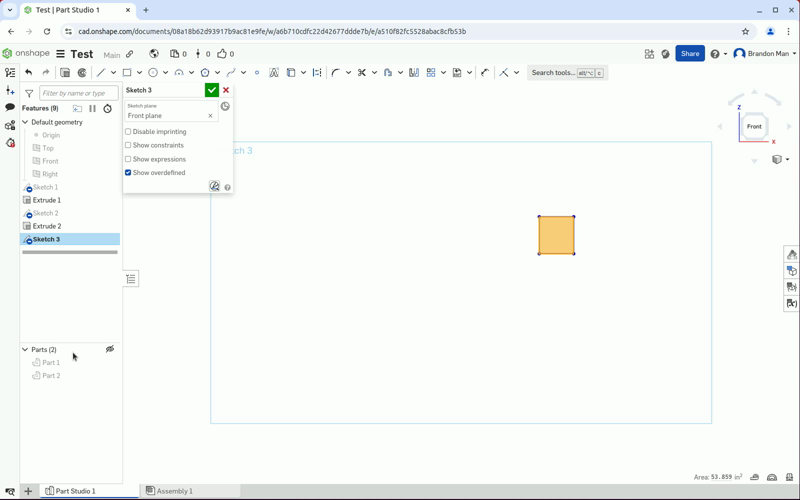
key(shift+e)
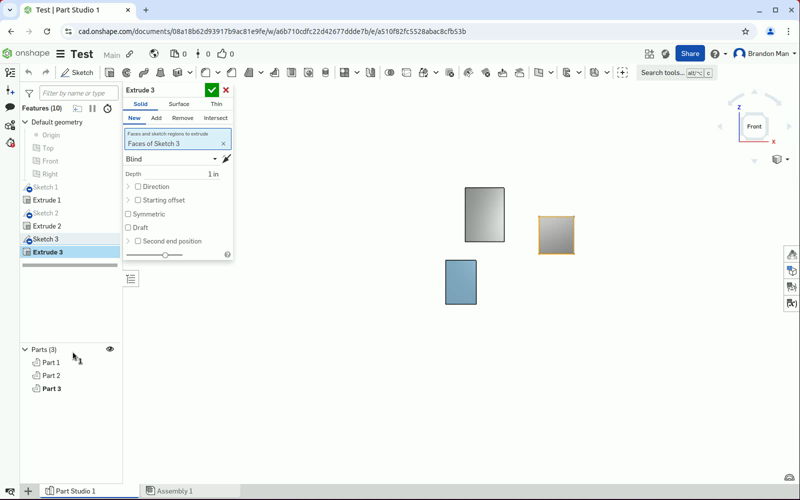
mouse_move(143, 106)
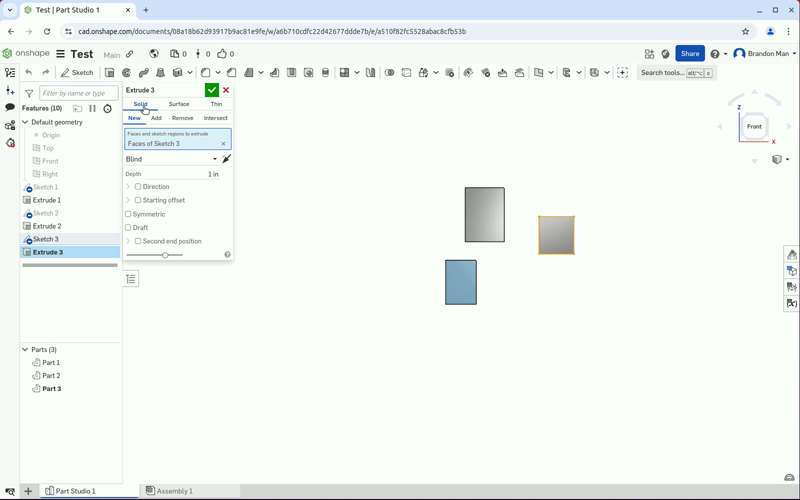
click(143, 106)
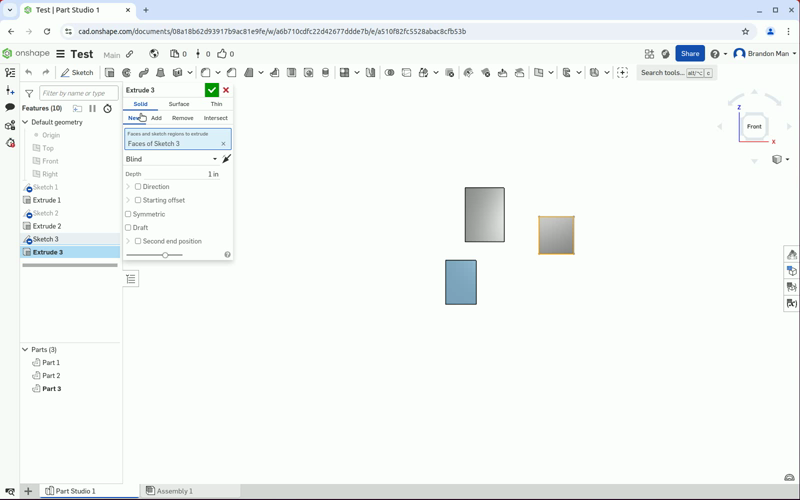
mouse_move(137, 120)
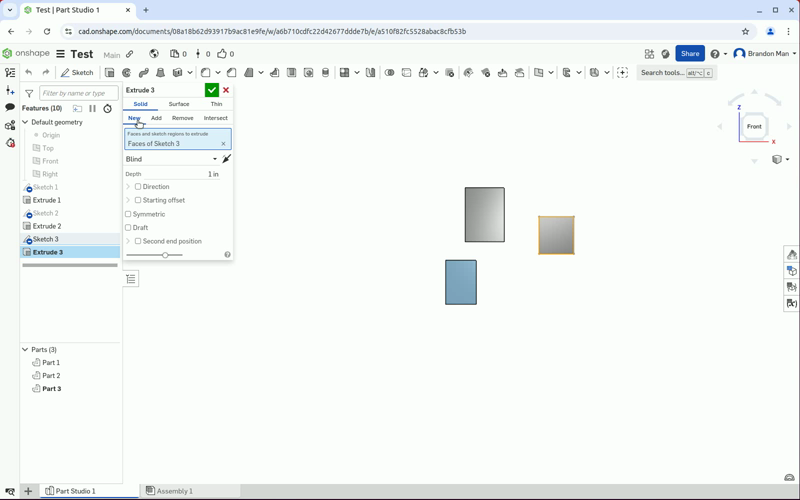
click(137, 120)
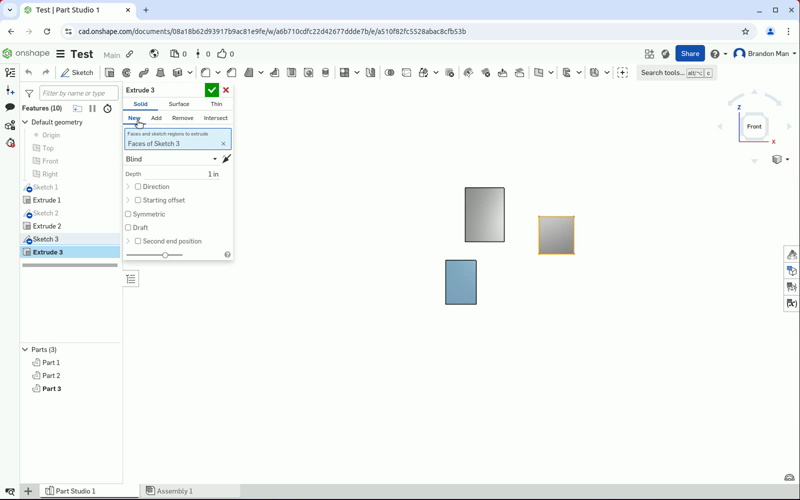
key(tab, 4)
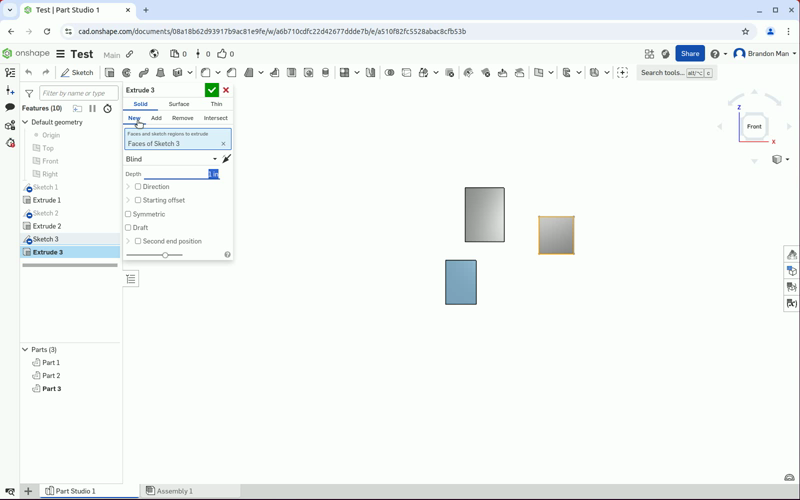
text(4.092)
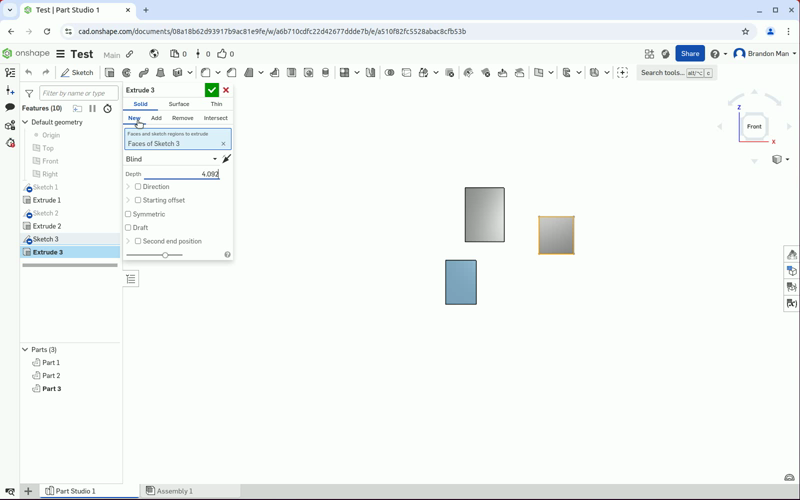
key(enter)
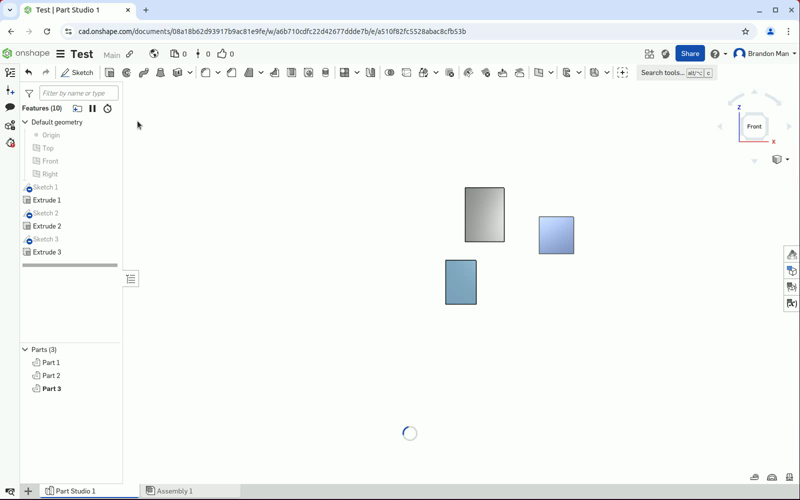
key(shift+h)
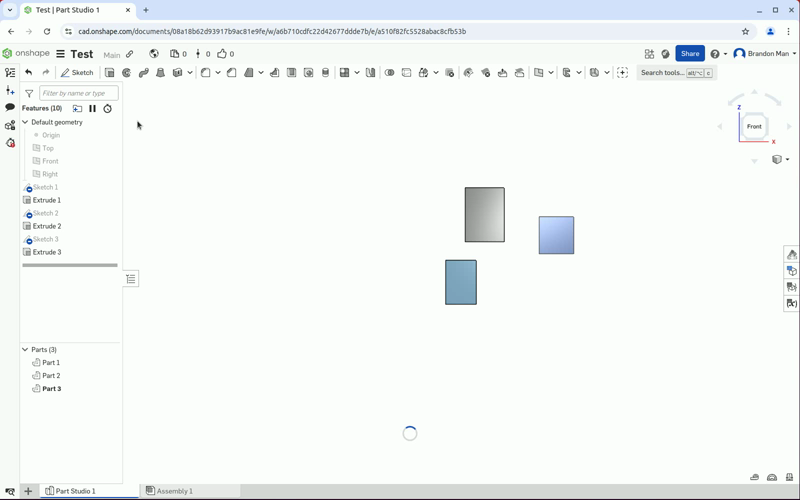
key(shift+h)
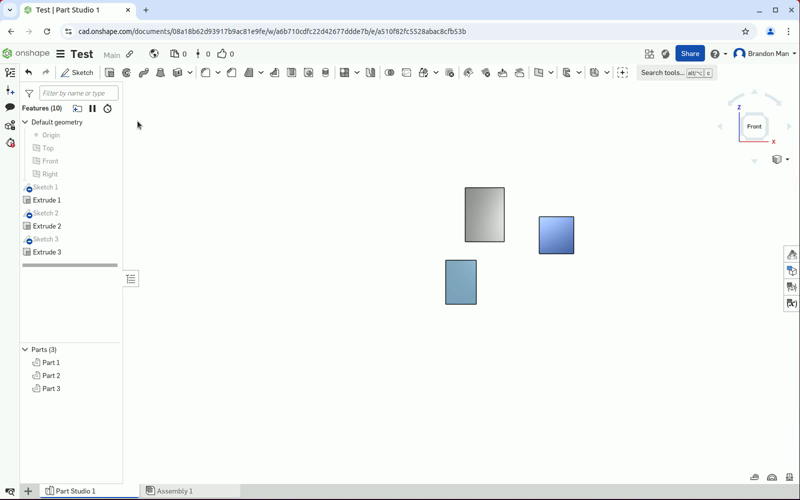
mouse_move(73, 189)
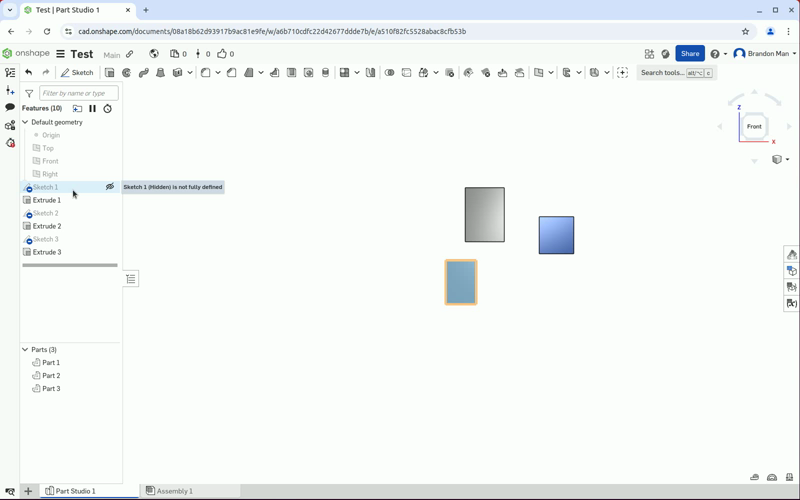
click(73, 189)
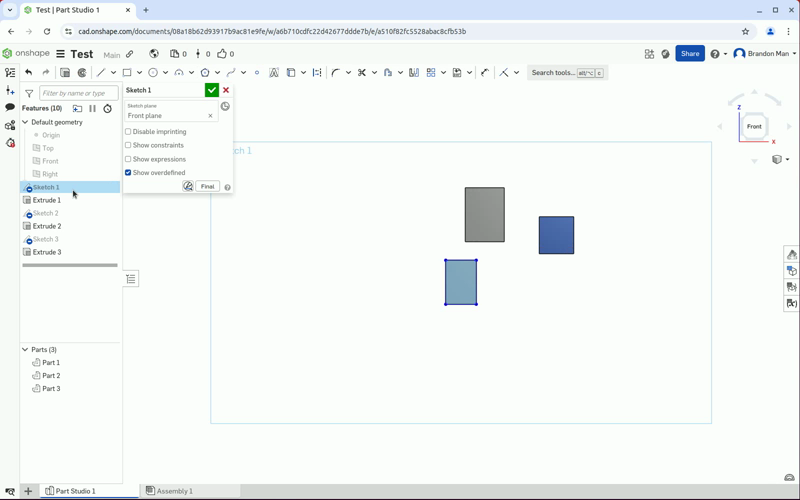
mouse_move(229, 92)
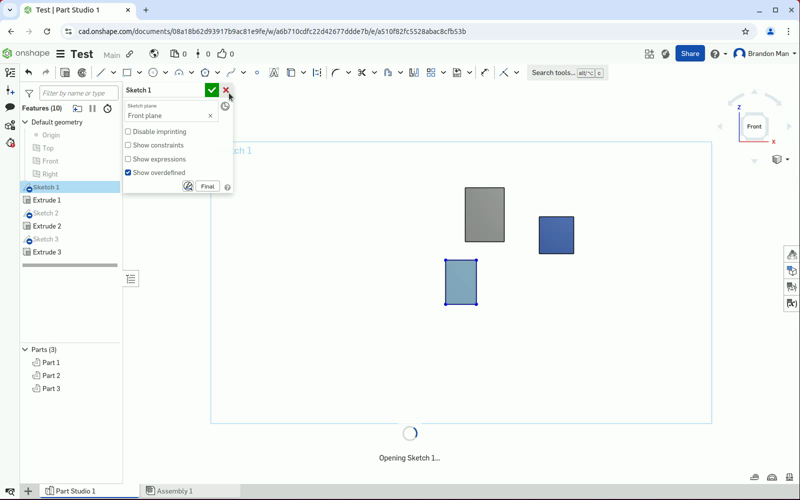
click(229, 92)
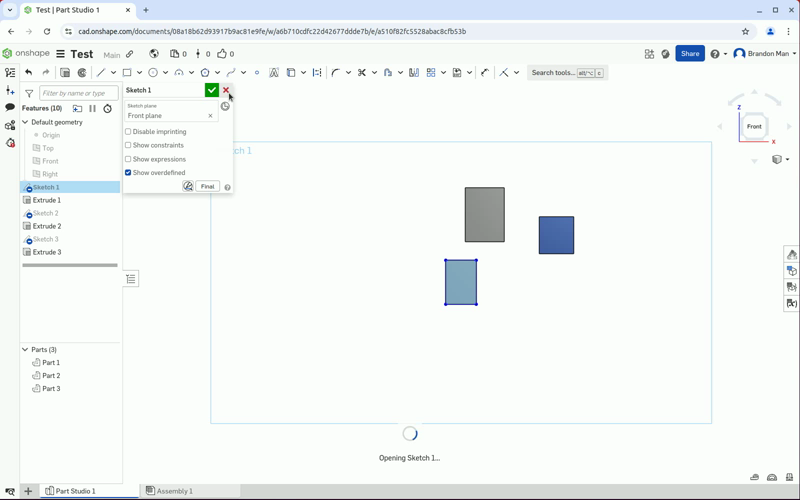
key(shift+s)
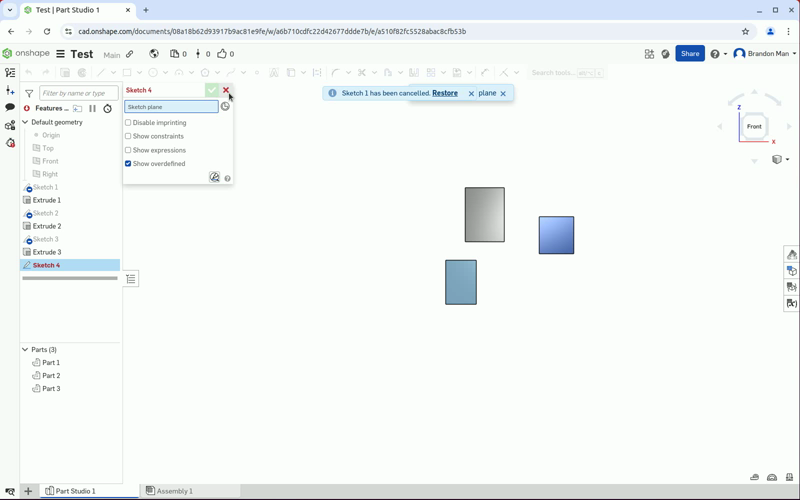
mouse_move(73, 163)
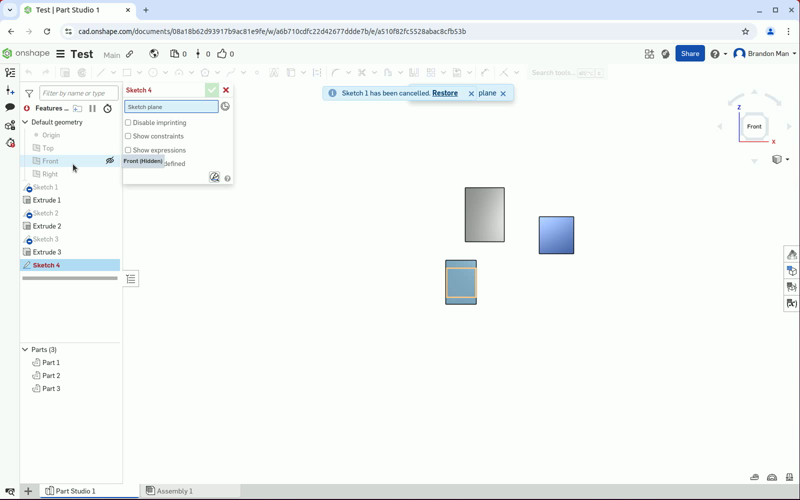
click(73, 163)
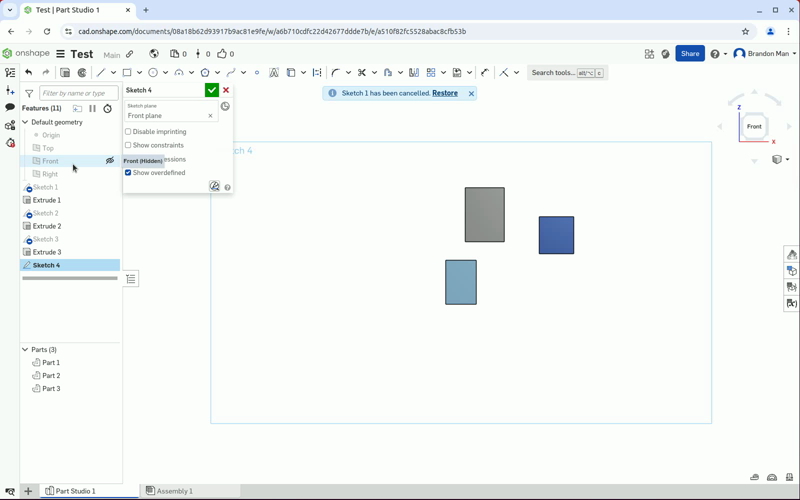
mouse_move(73, 352)
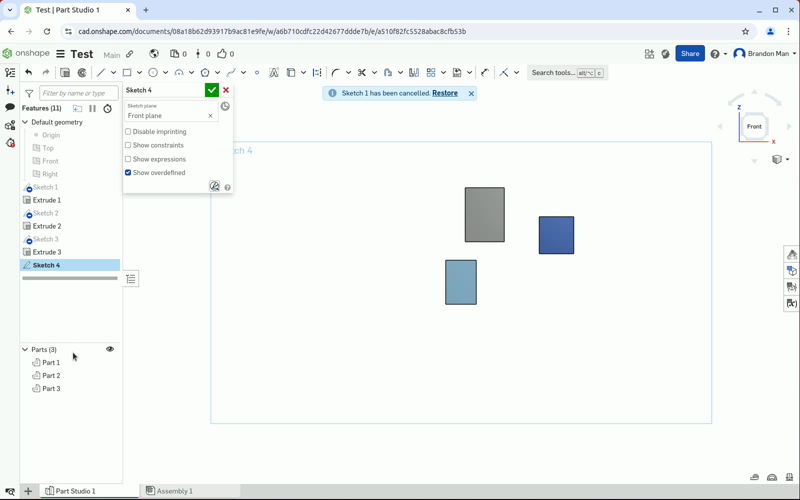
key(y)
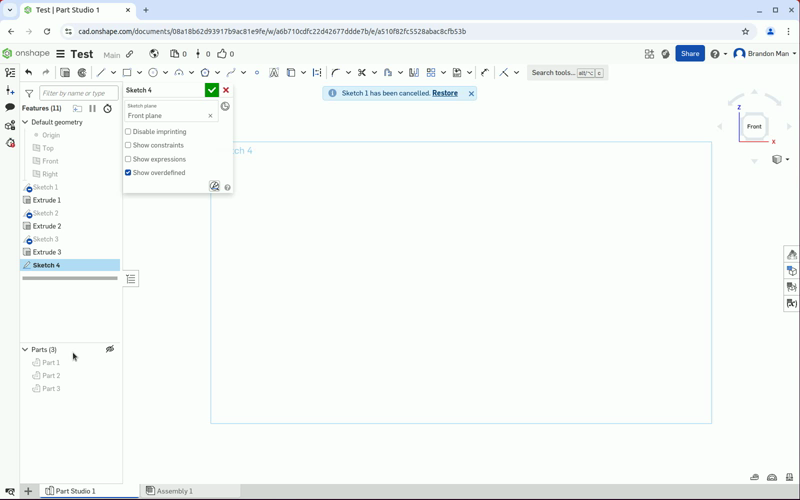
key(l)
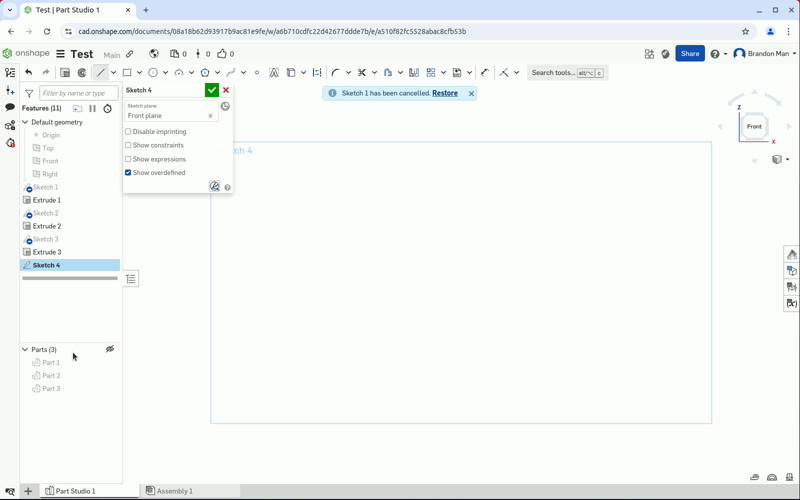
key_down(shift)
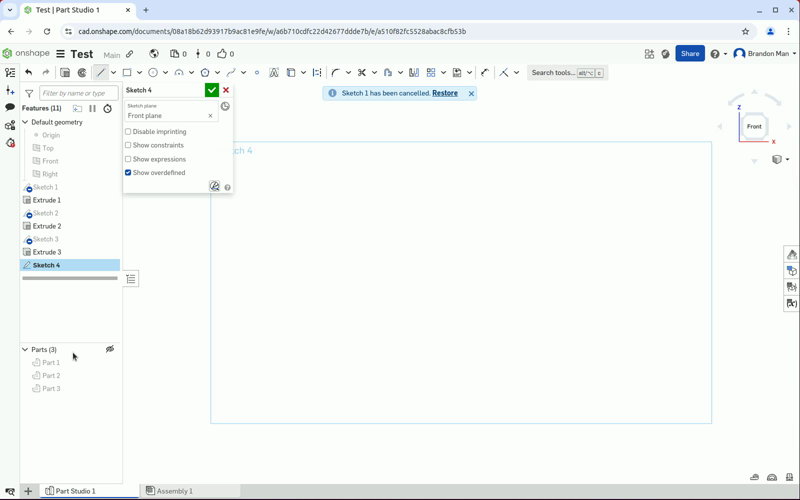
mouse_move(529, 322)
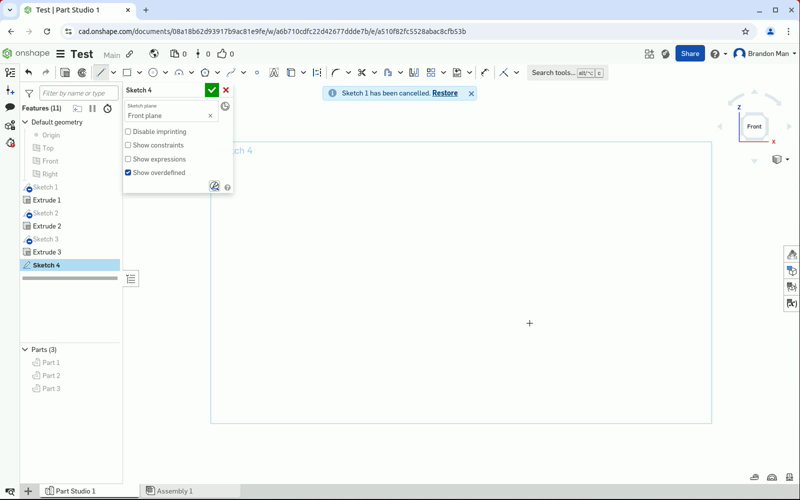
click(529, 322)
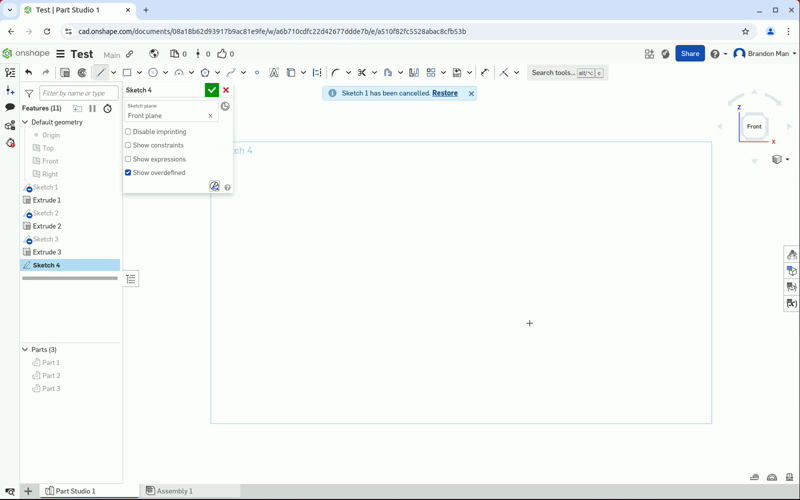
key_up(shift)
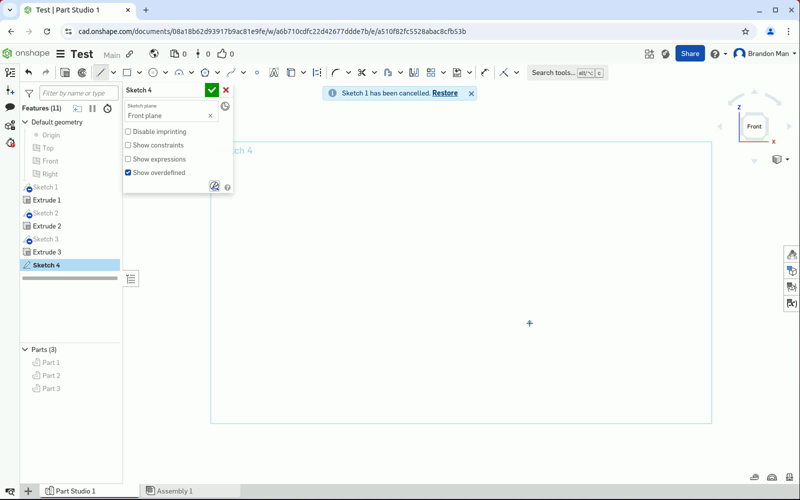
key_down(shift)
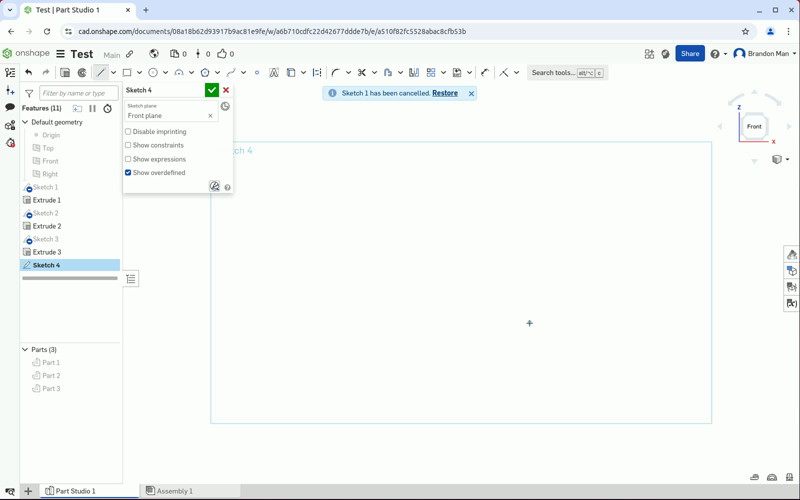
mouse_move(559, 322)
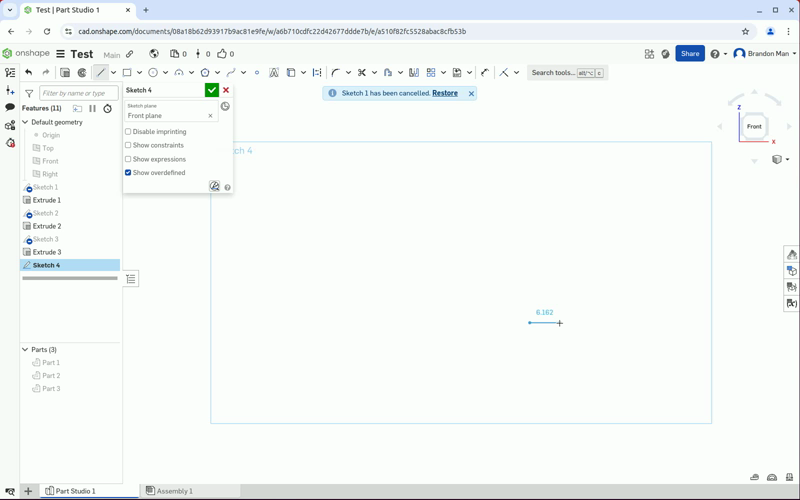
mouse_move(570, 322)
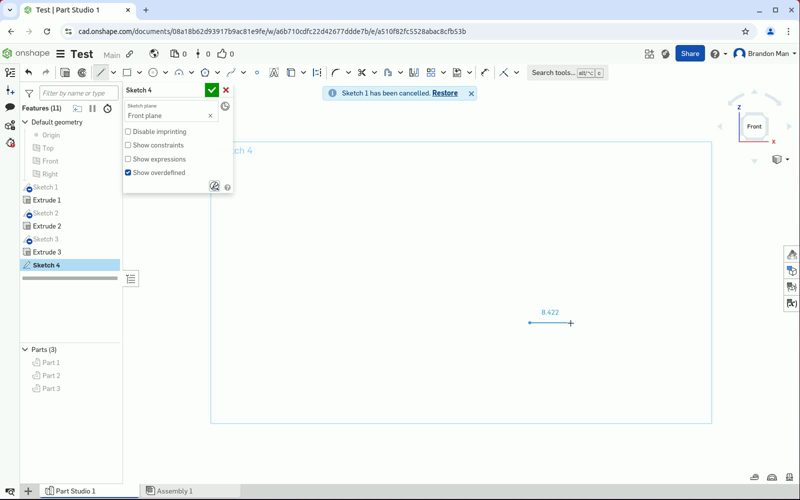
click(570, 322)
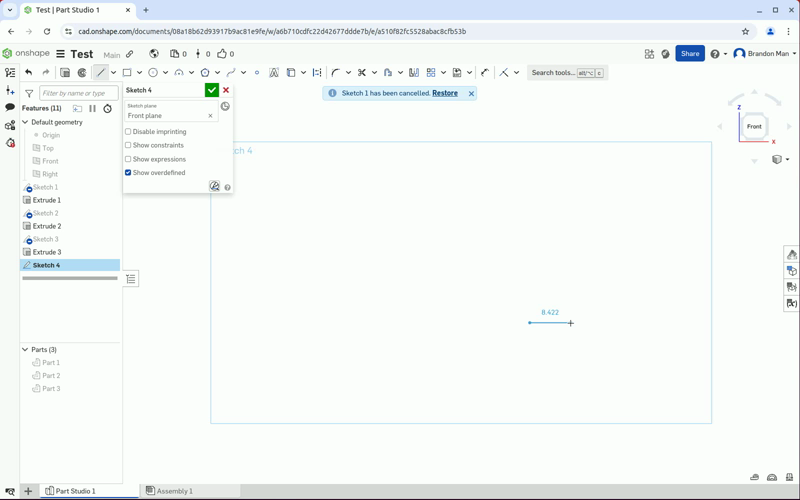
key_up(shift)
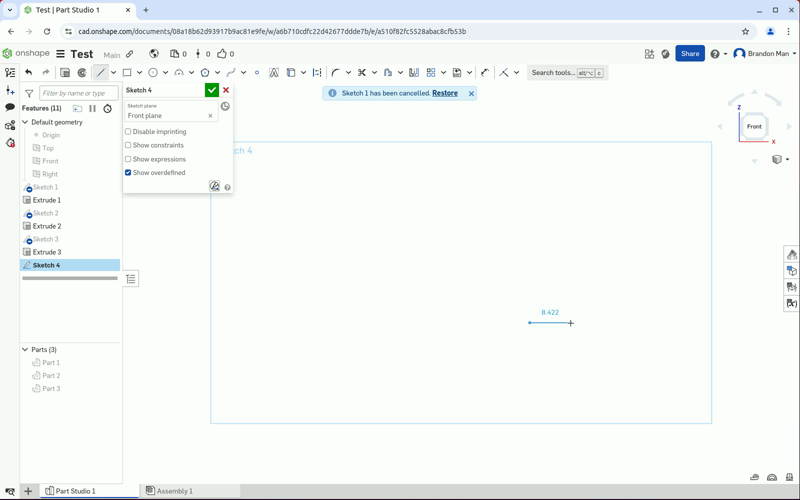
key_down(shift)
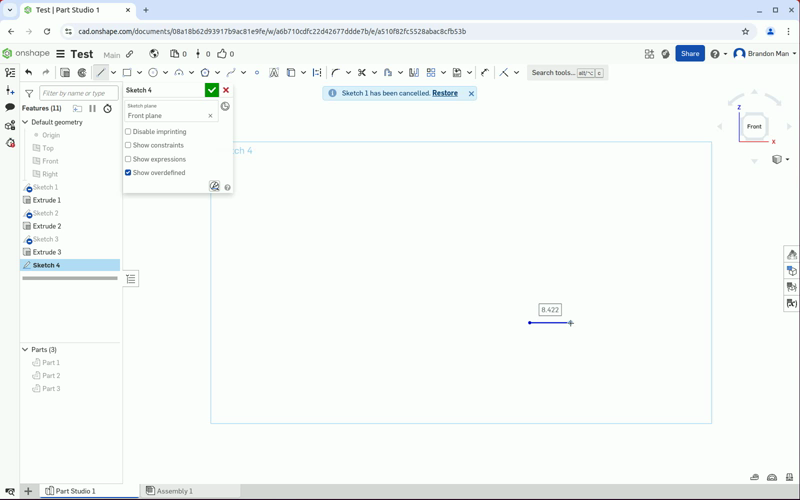
mouse_move(589, 322)
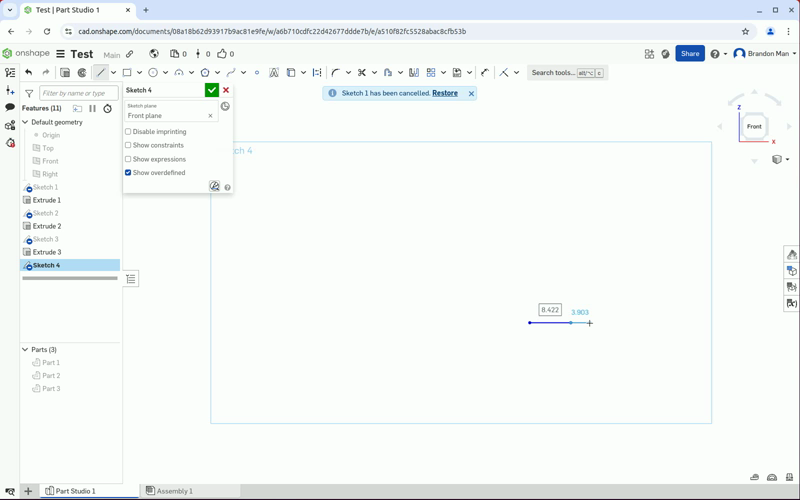
mouse_move(570, 285)
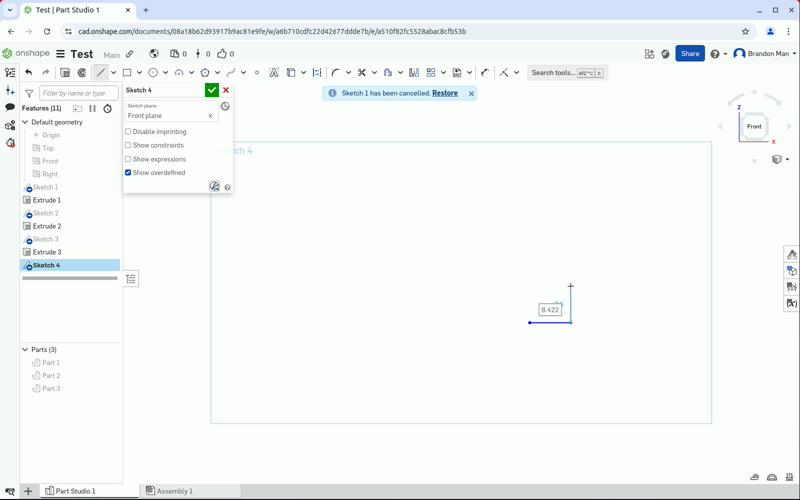
click(570, 285)
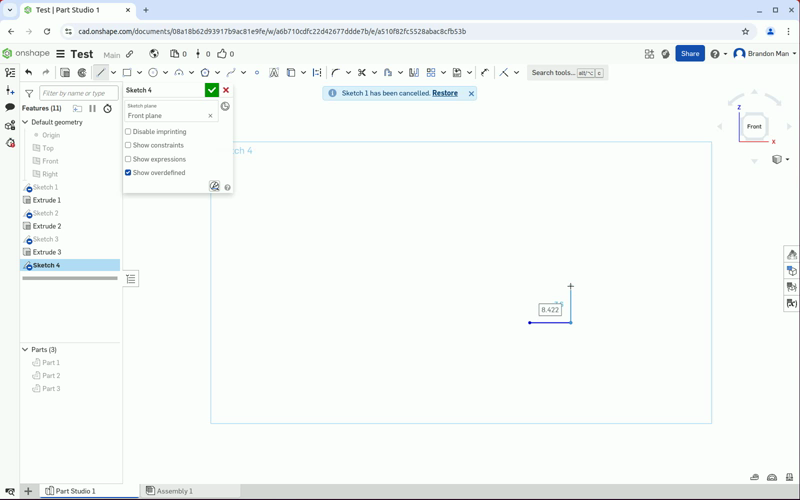
key_up(shift)
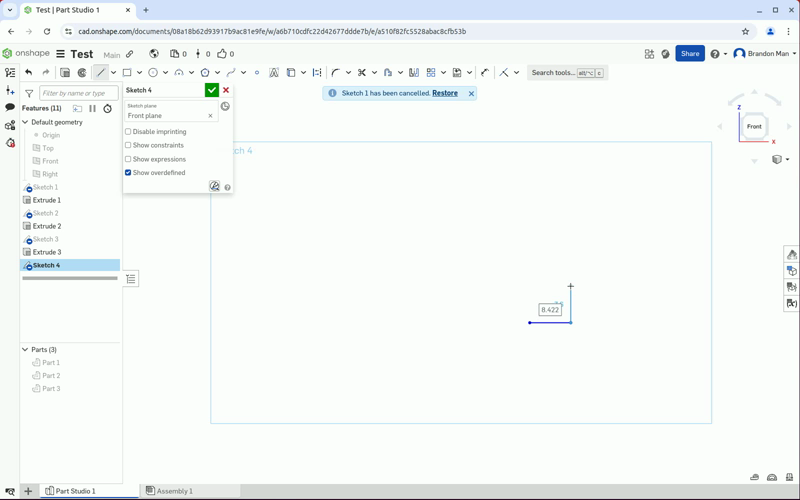
key_down(shift)
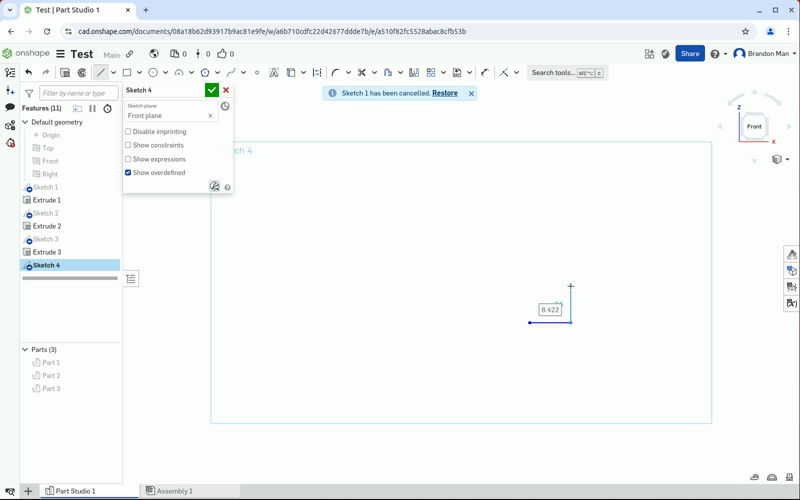
mouse_move(589, 285)
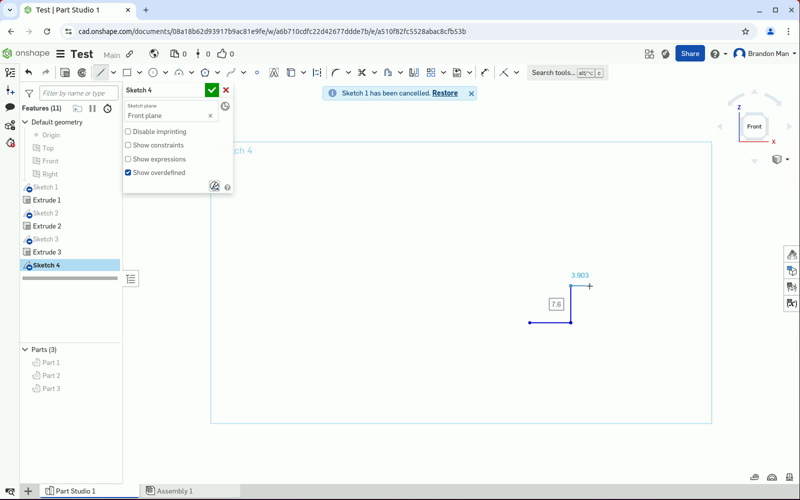
mouse_move(529, 285)
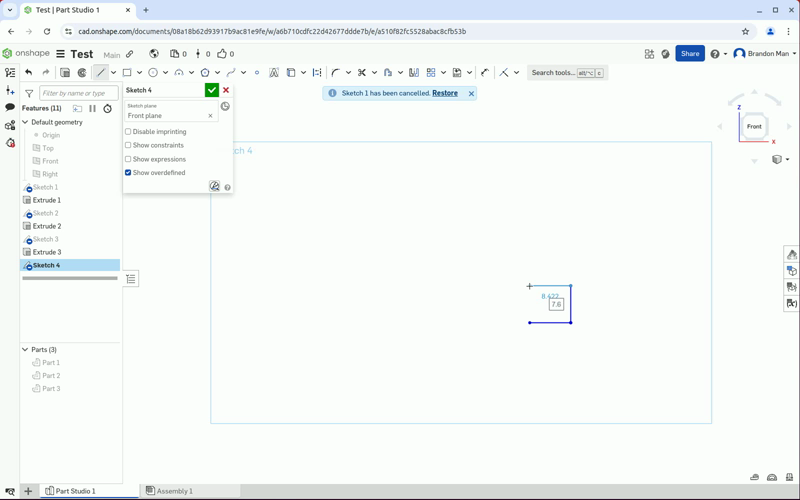
click(529, 285)
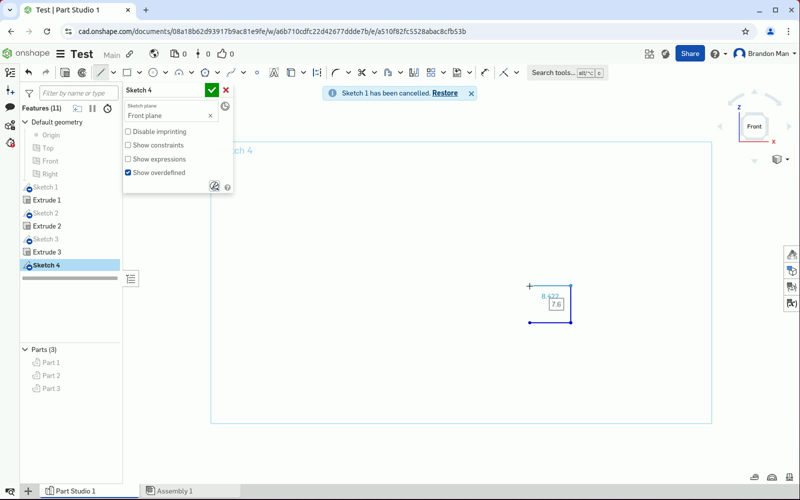
key_up(shift)
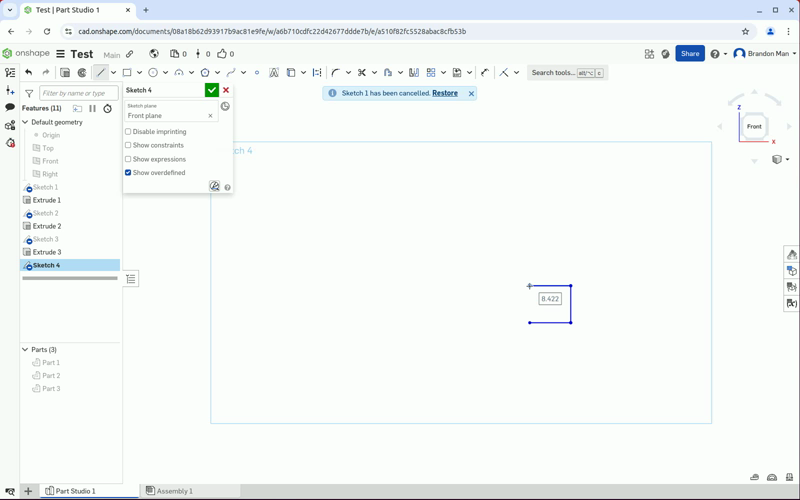
mouse_move(559, 285)
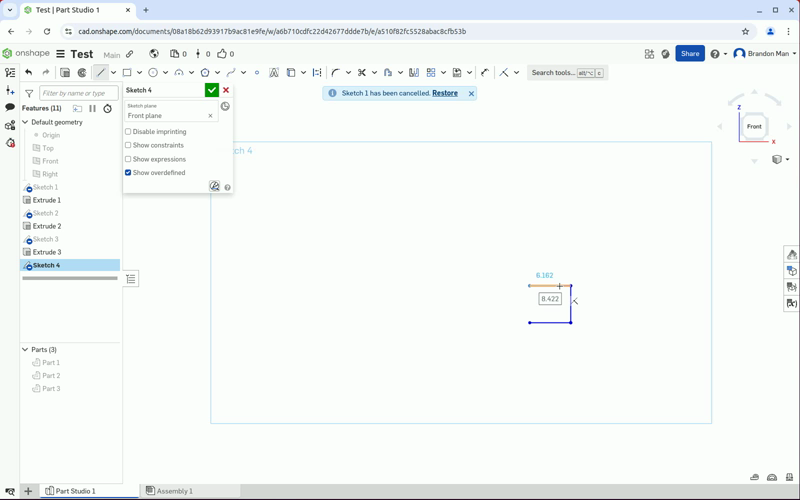
key_down(shift)
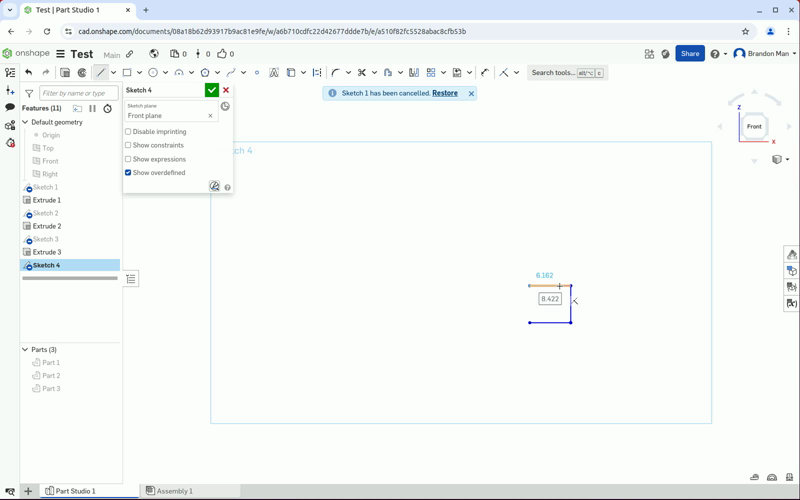
mouse_move(529, 322)
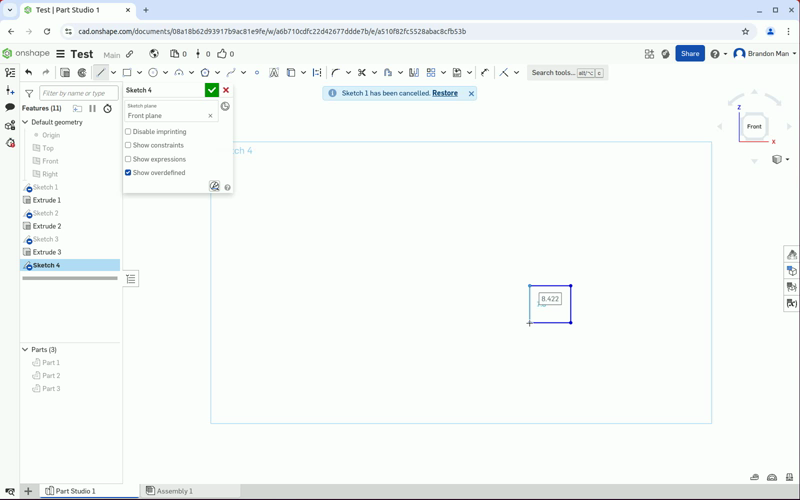
key_up(shift)
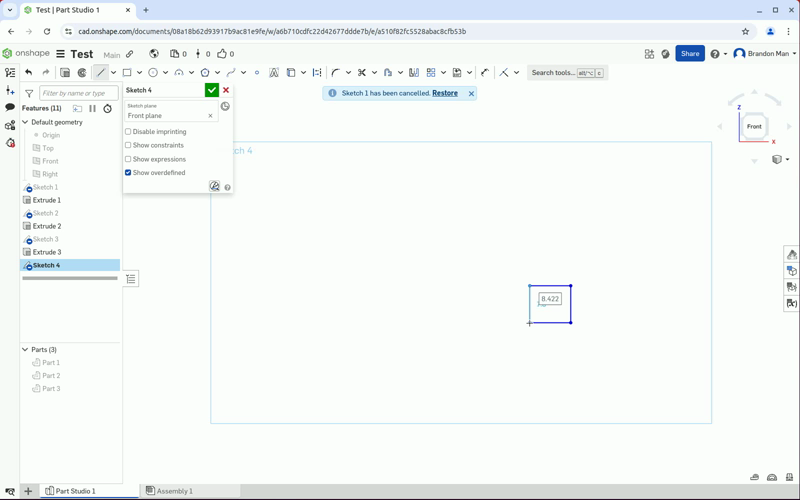
click(529, 322)
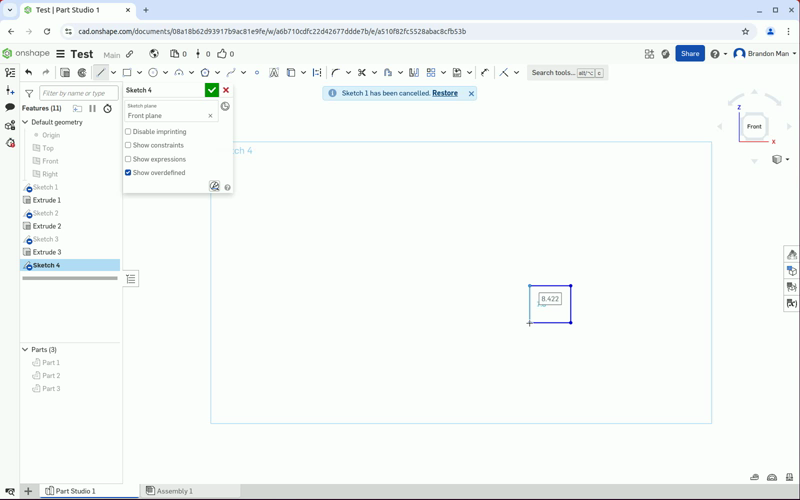
key(esc)
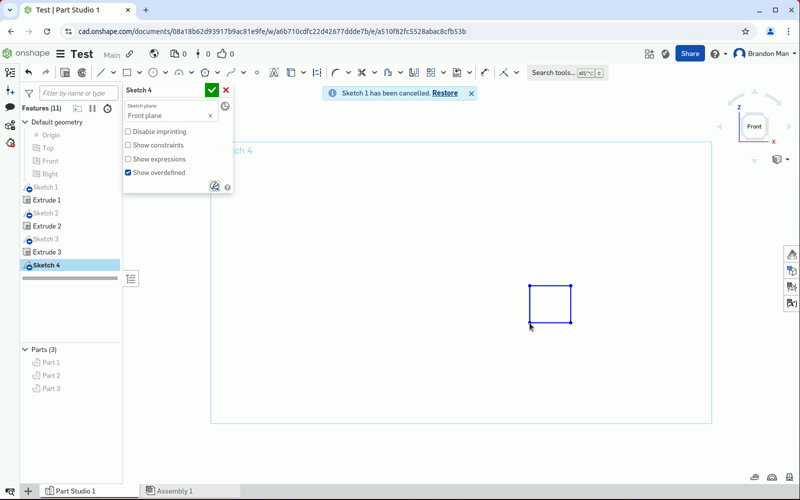
mouse_move(568, 295)
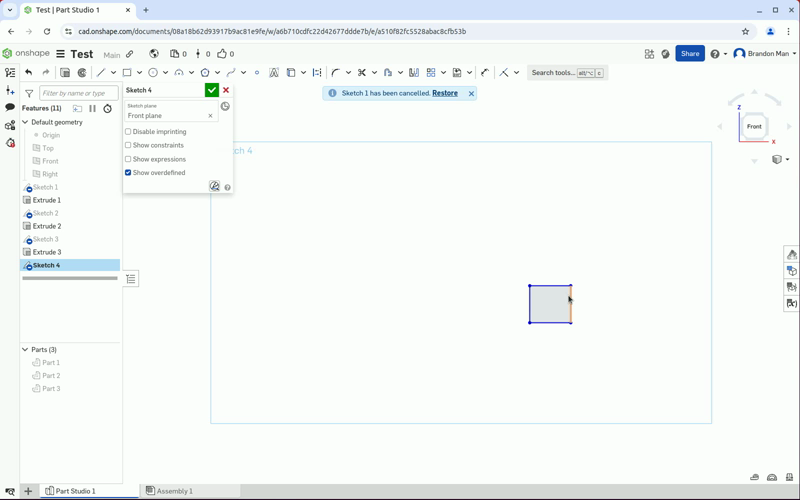
scroll(6)
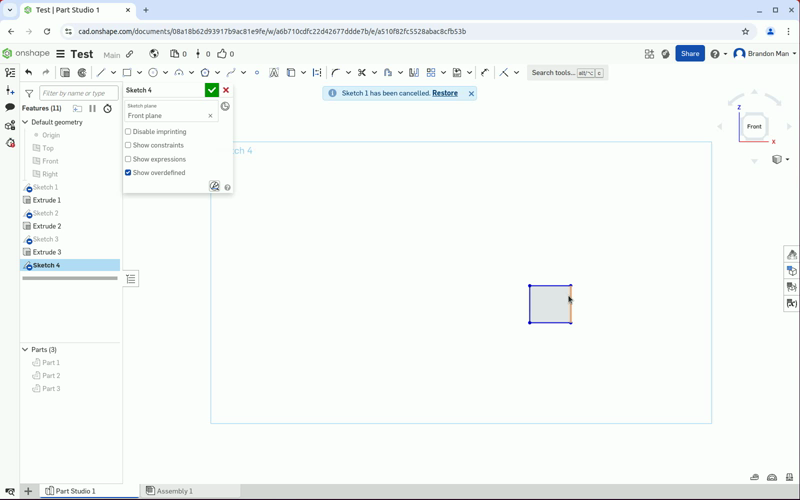
scroll(6)
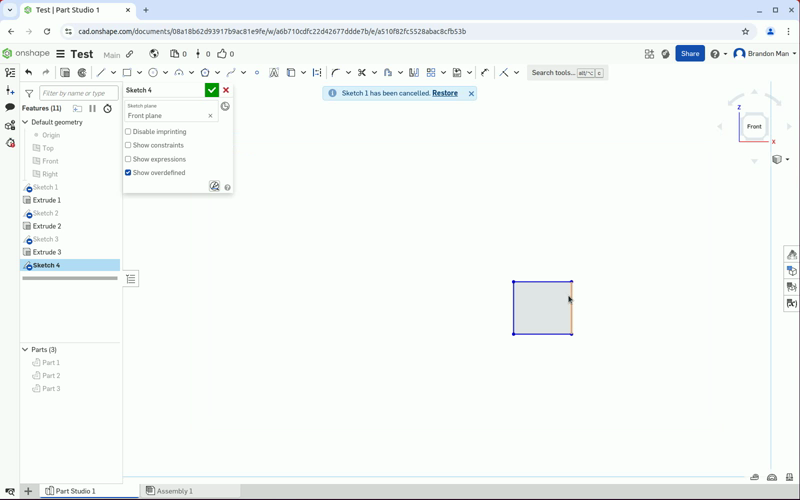
scroll(6)
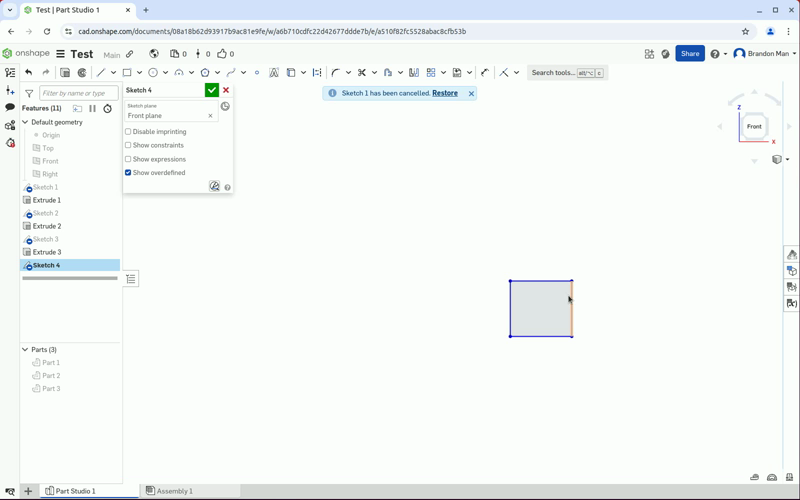
scroll(6)
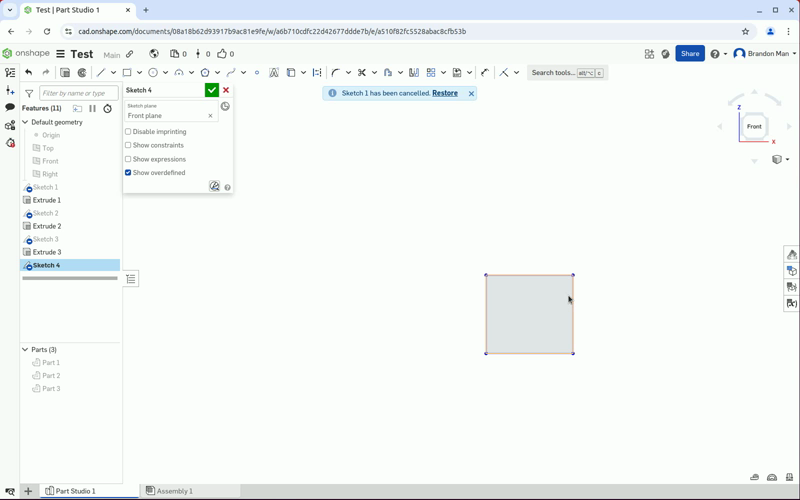
scroll(6)
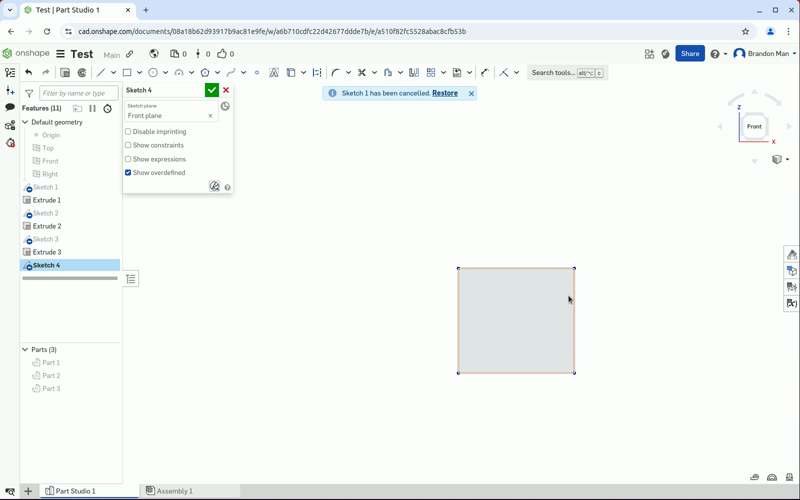
scroll(6)
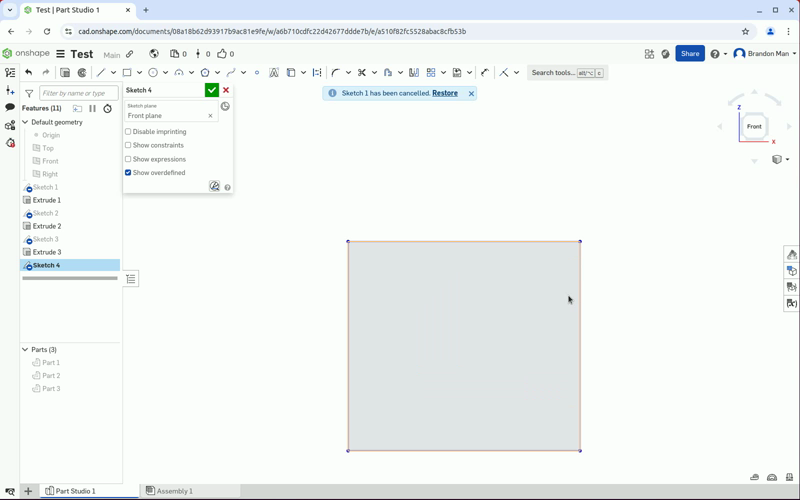
scroll(6)
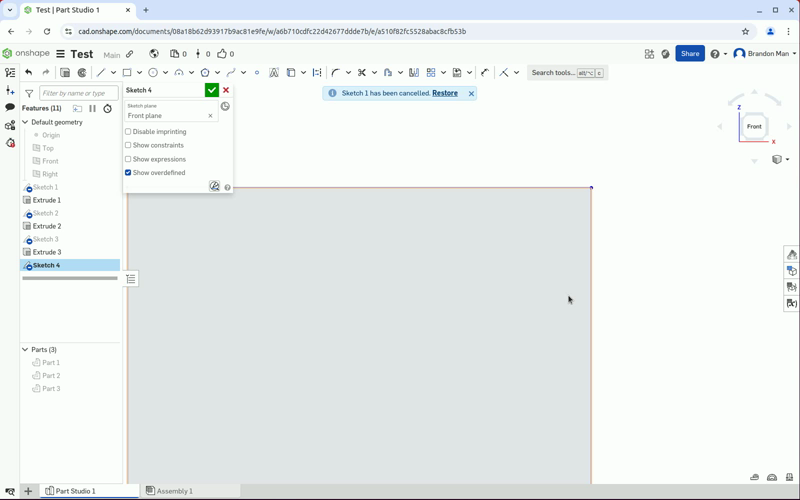
click(568, 295)
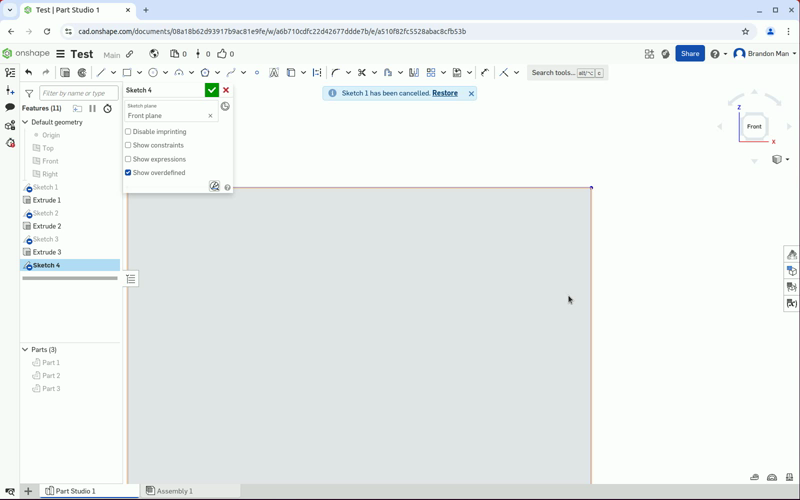
scroll(-6)
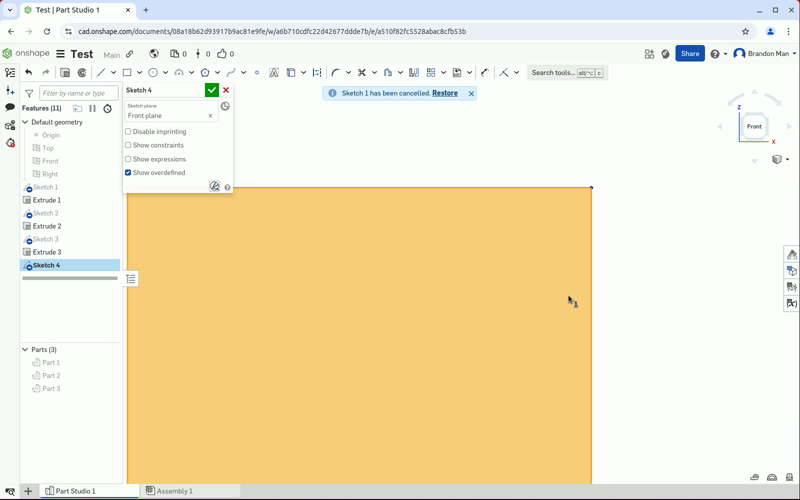
scroll(-6)
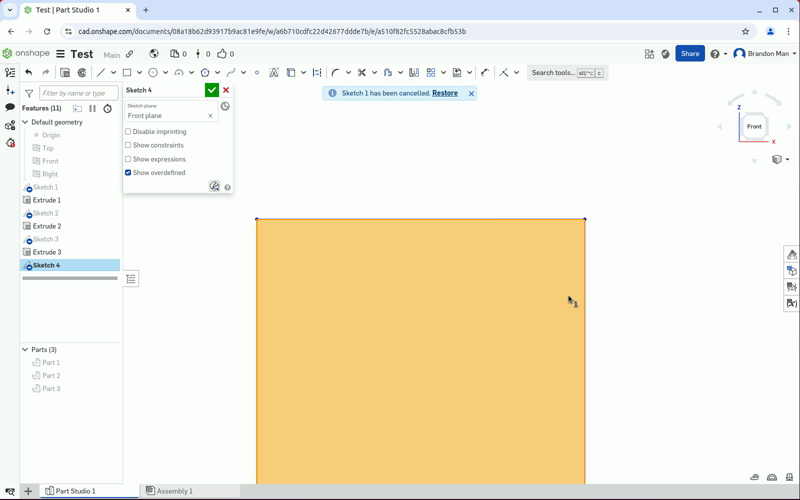
scroll(-6)
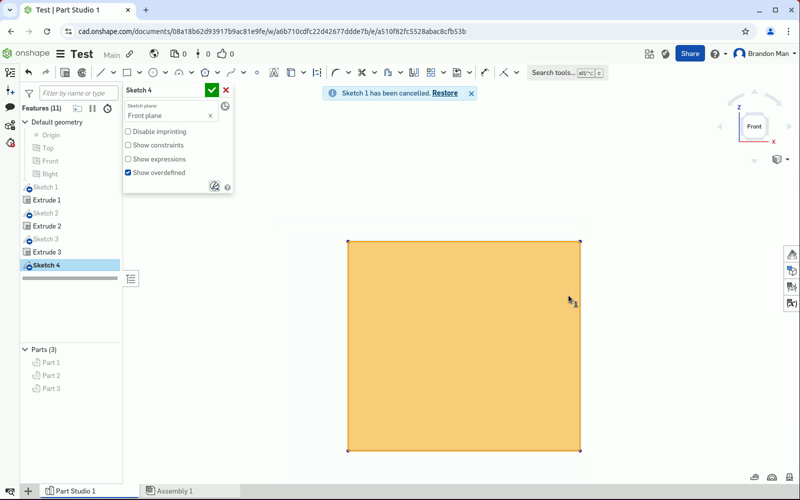
scroll(-6)
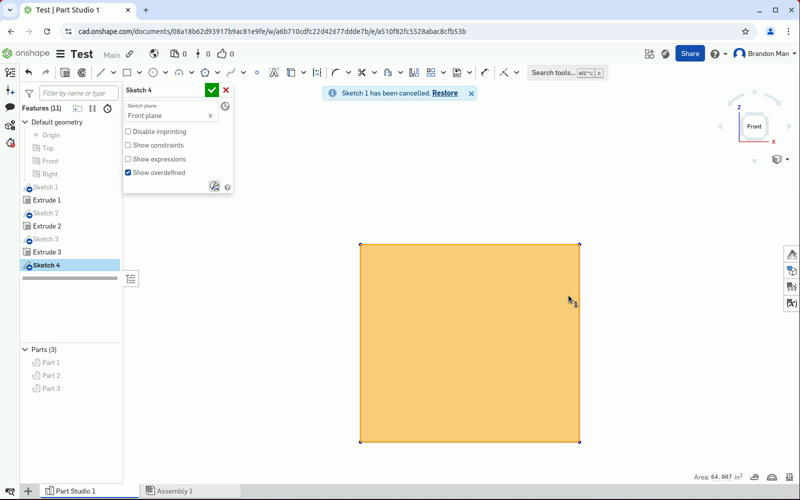
scroll(-6)
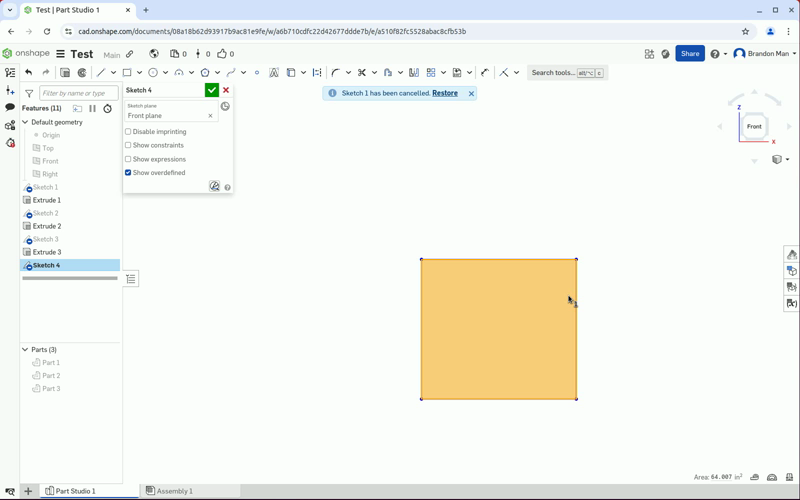
scroll(-6)
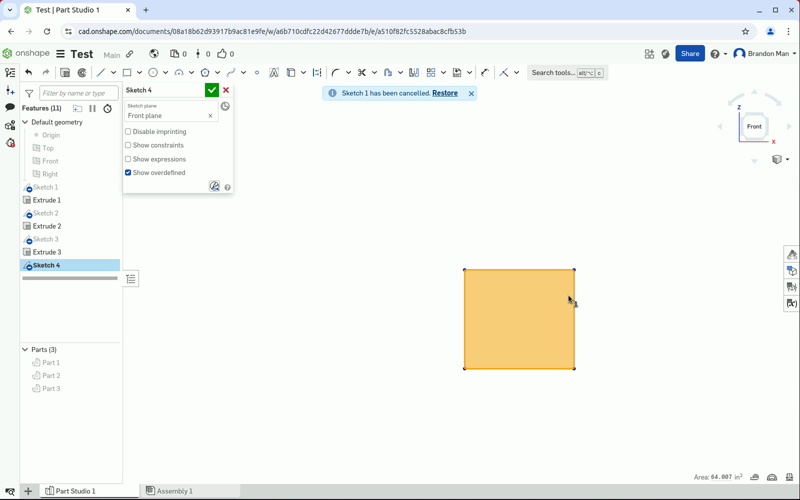
scroll(-6)
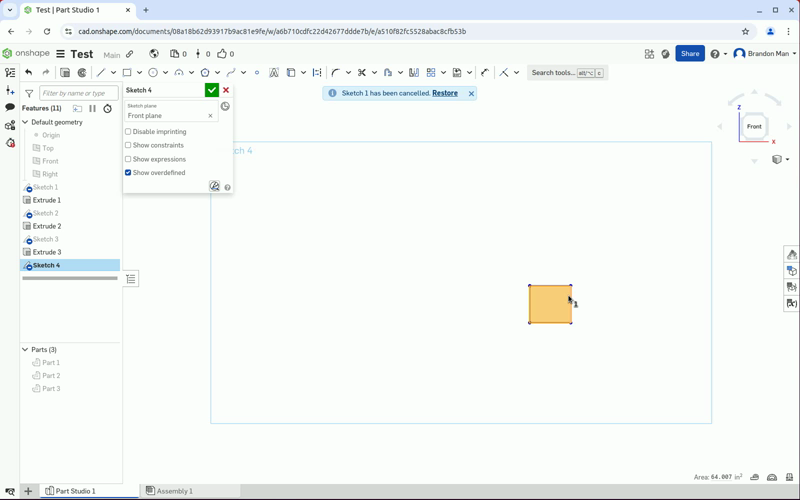
mouse_move(73, 352)
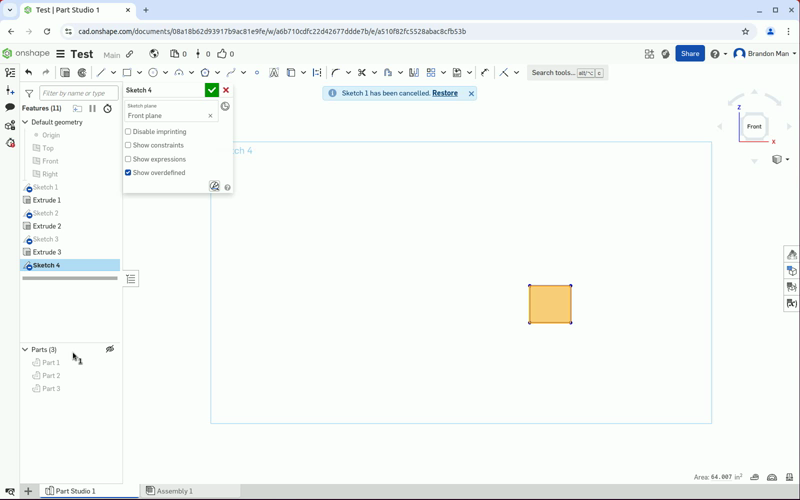
key(shift+y)
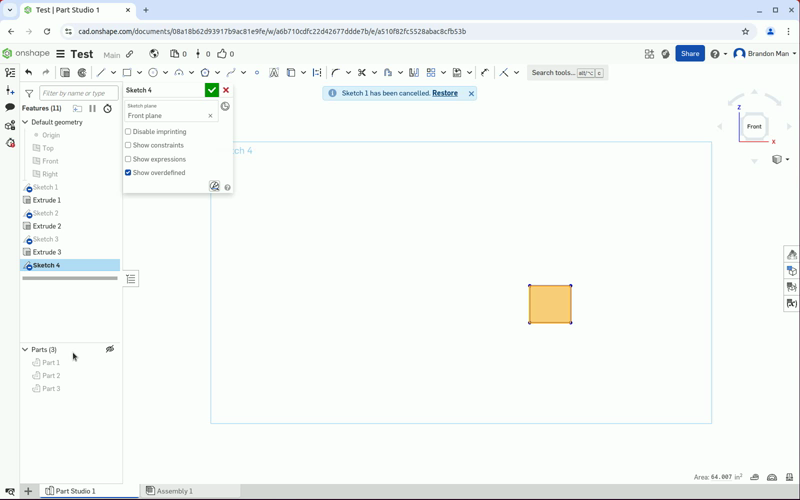
key(shift+e)
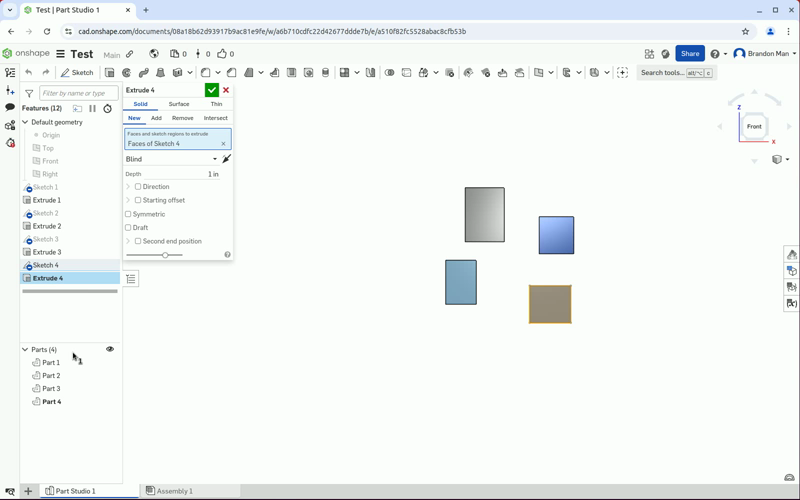
mouse_move(143, 106)
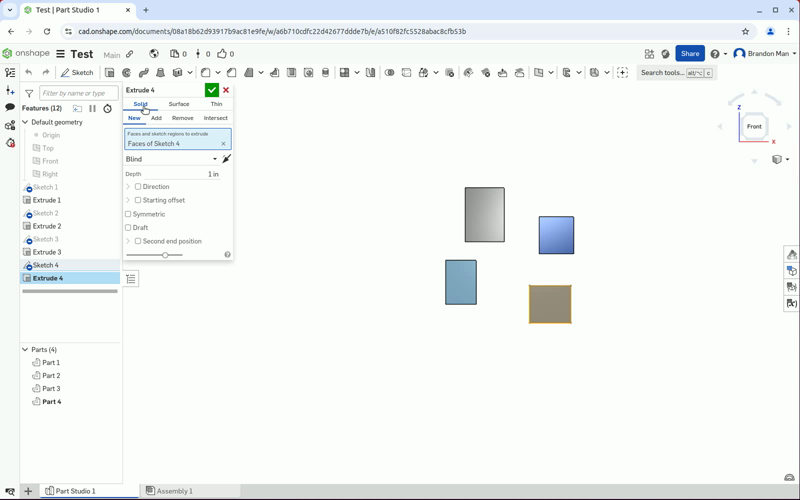
click(143, 106)
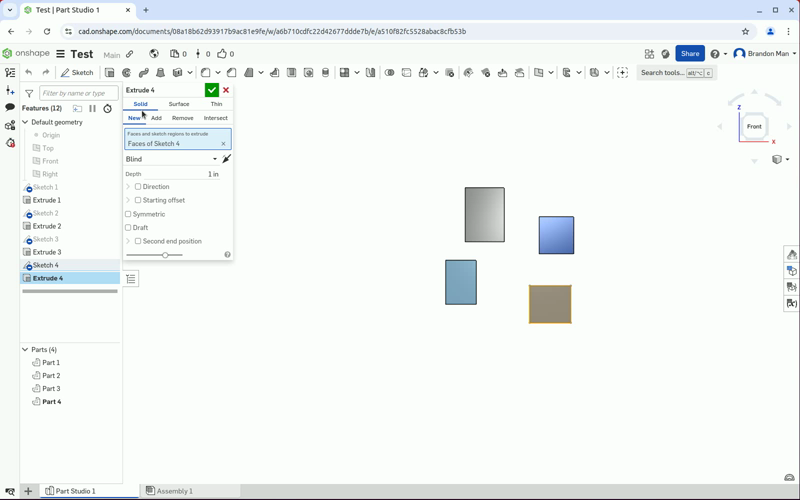
mouse_move(137, 120)
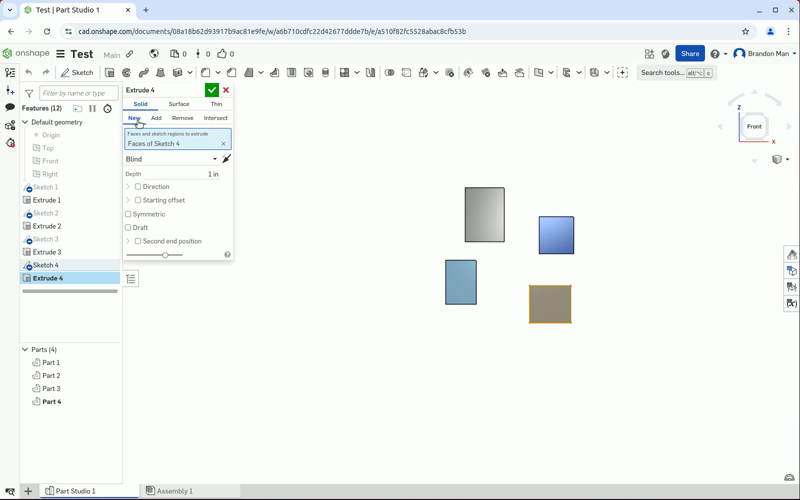
click(137, 120)
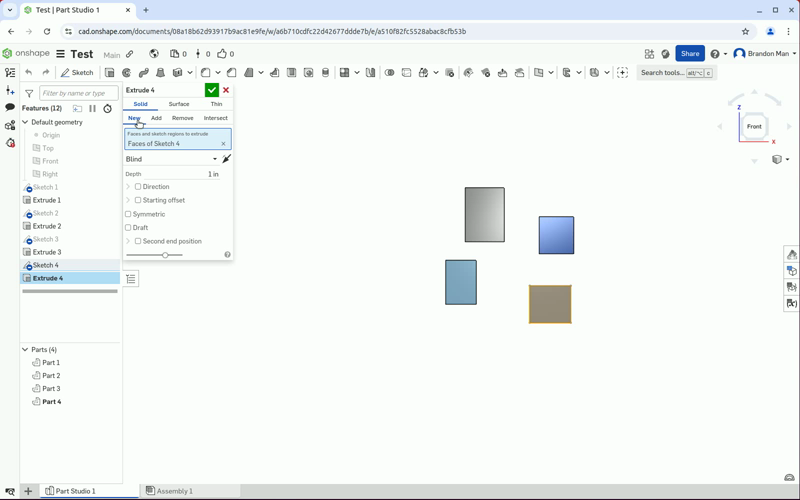
key(tab, 4)
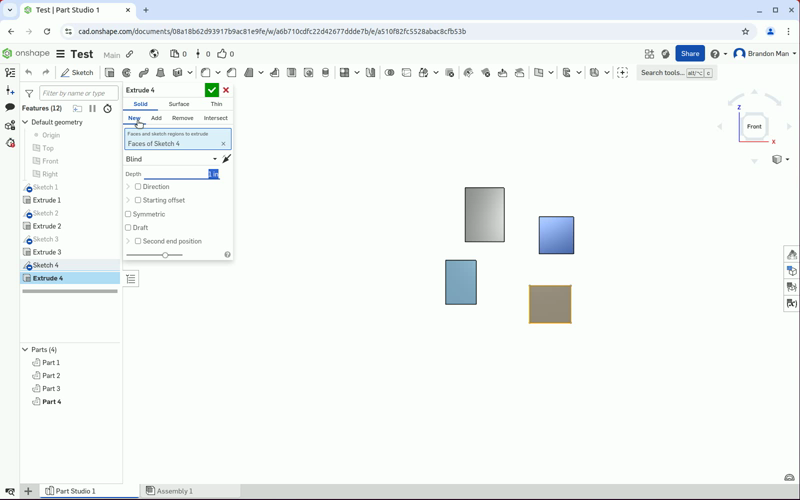
text(4.092)
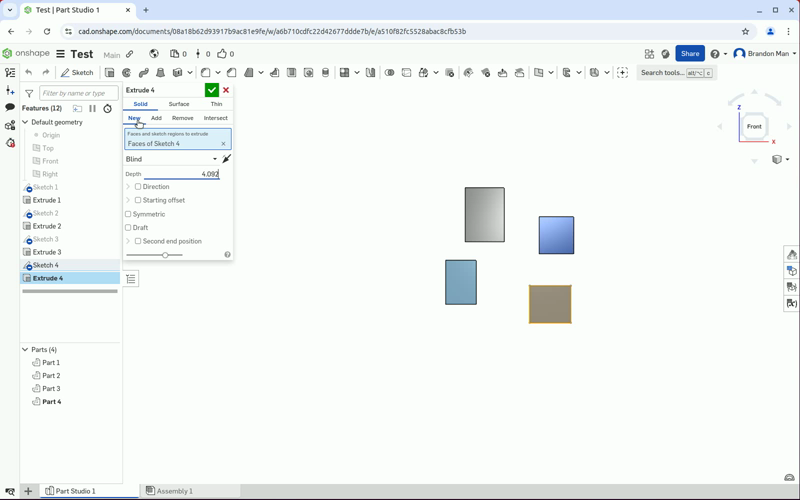
key(enter)
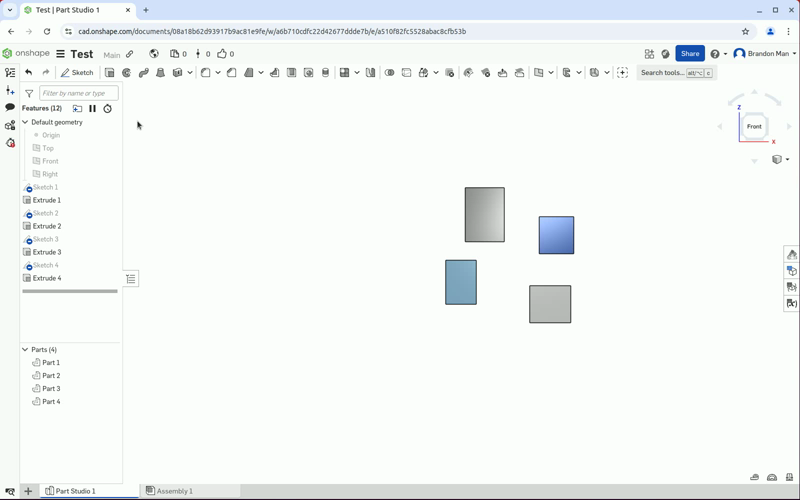
key(shift+h)
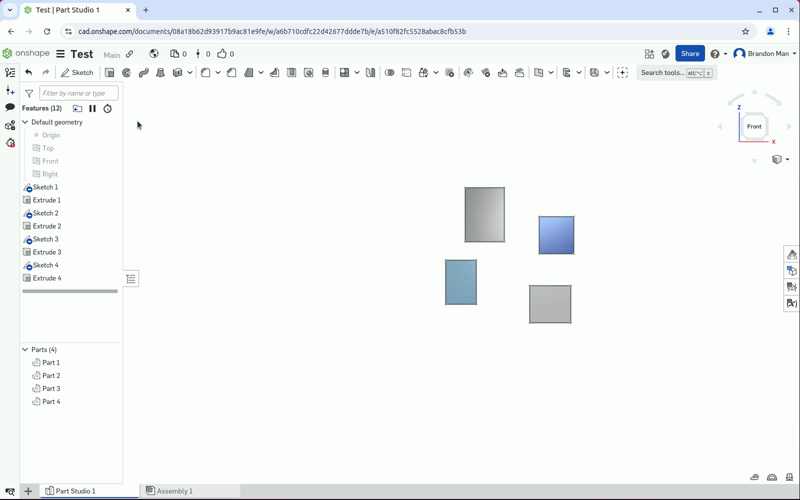
key(shift+h)
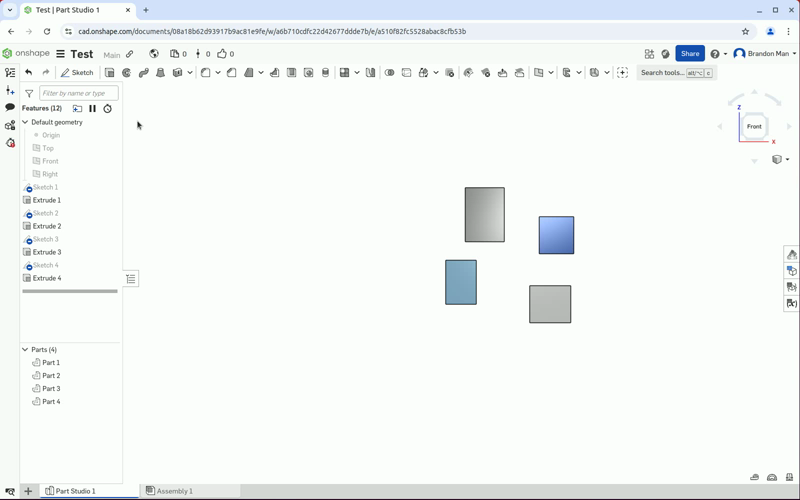
mouse_move(73, 189)
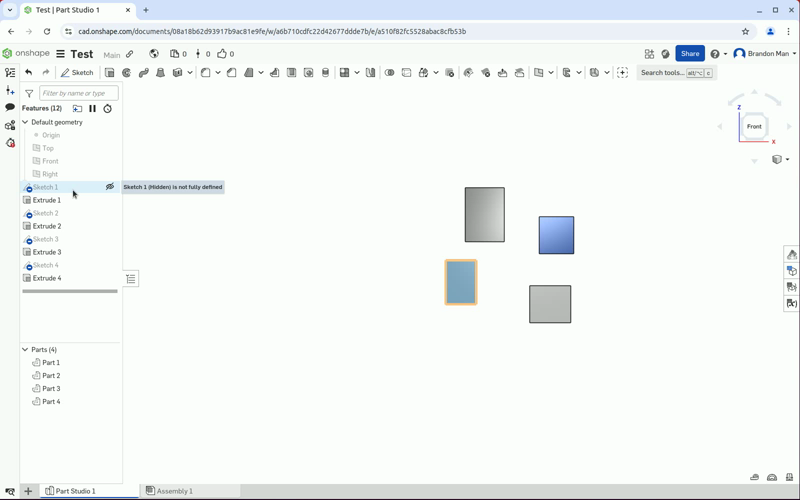
click(73, 189)
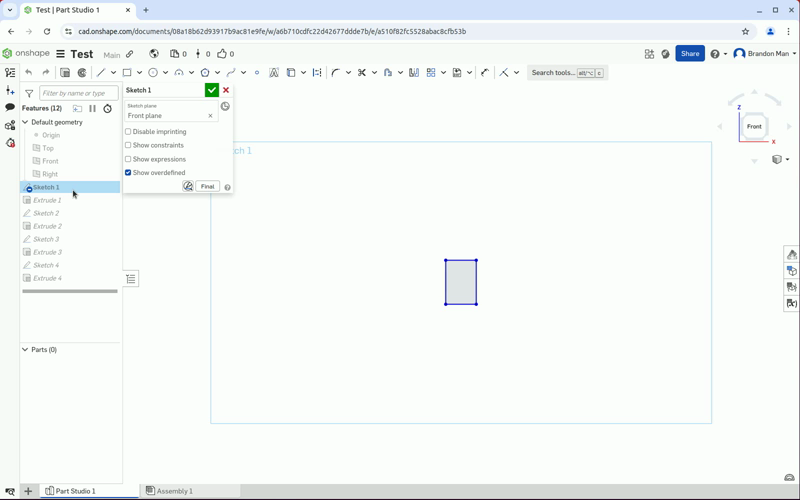
mouse_move(229, 92)
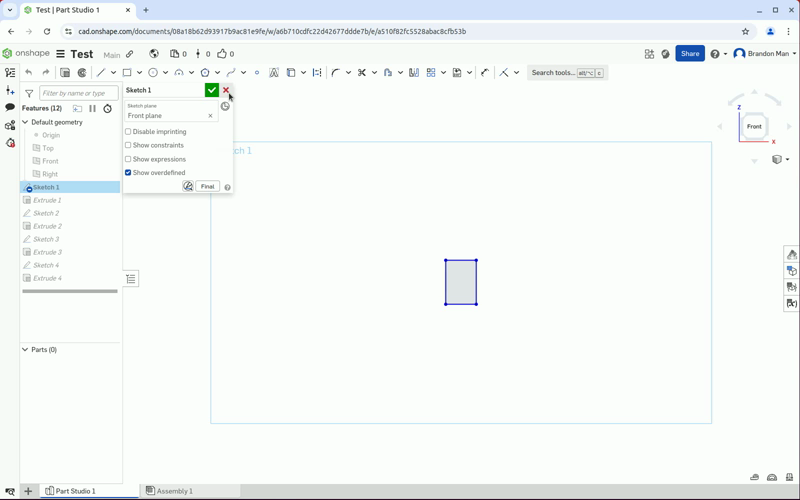
click(229, 92)
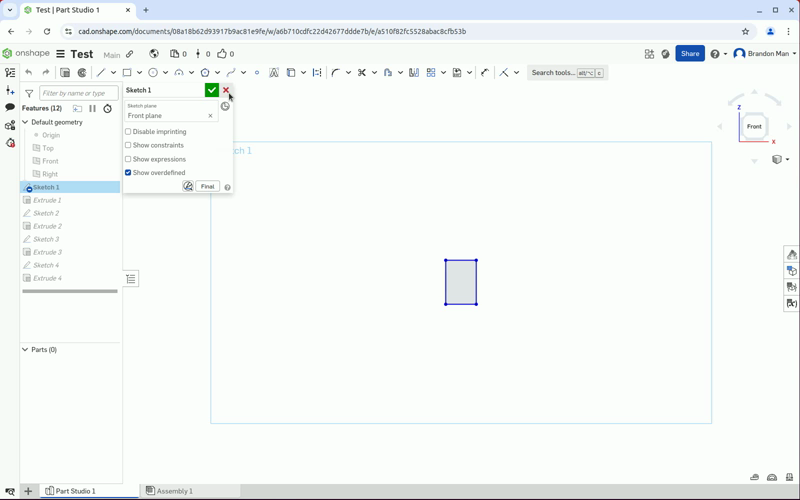
key(shift+s)
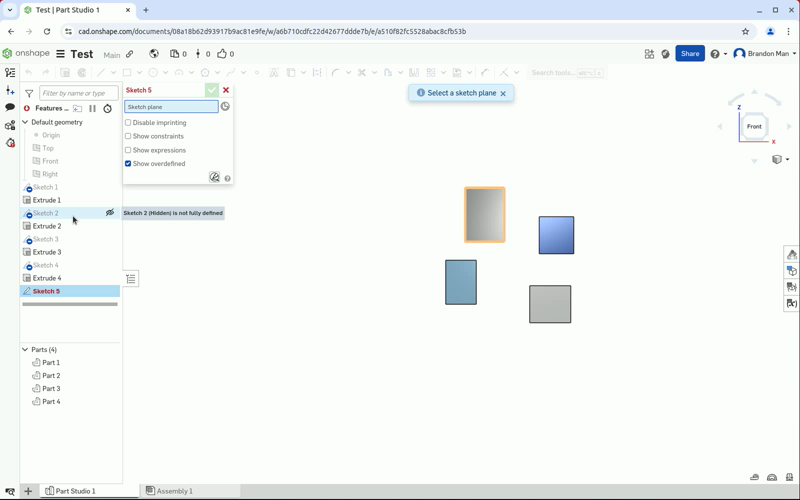
scroll(3)
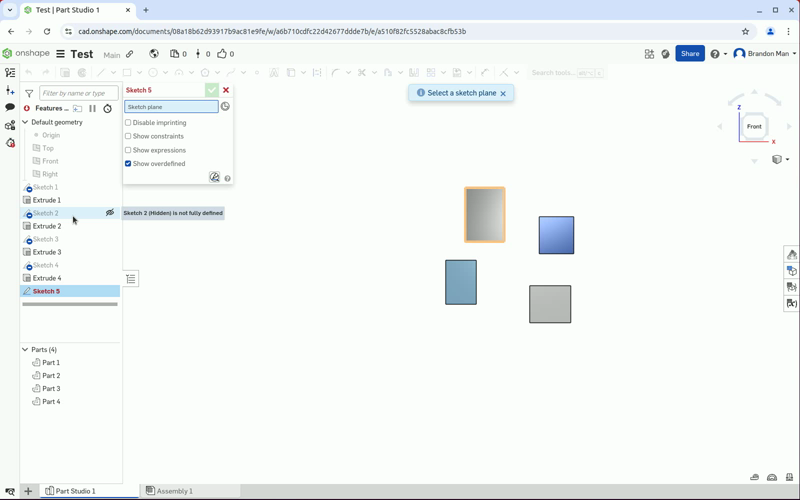
mouse_move(73, 163)
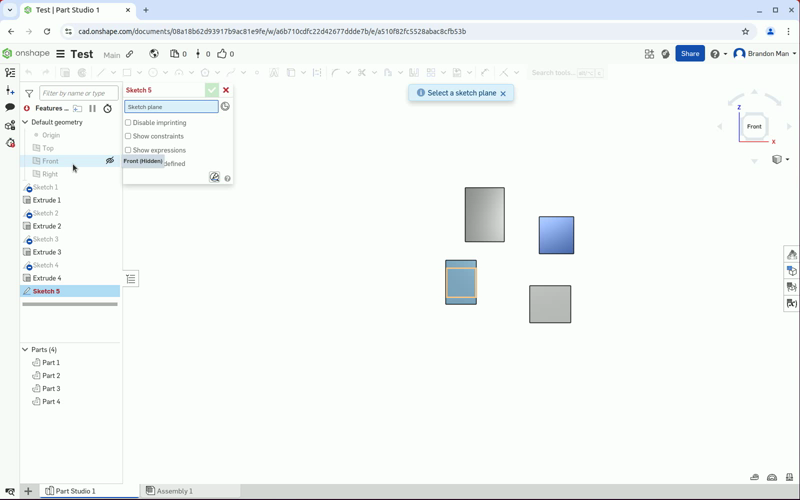
click(73, 163)
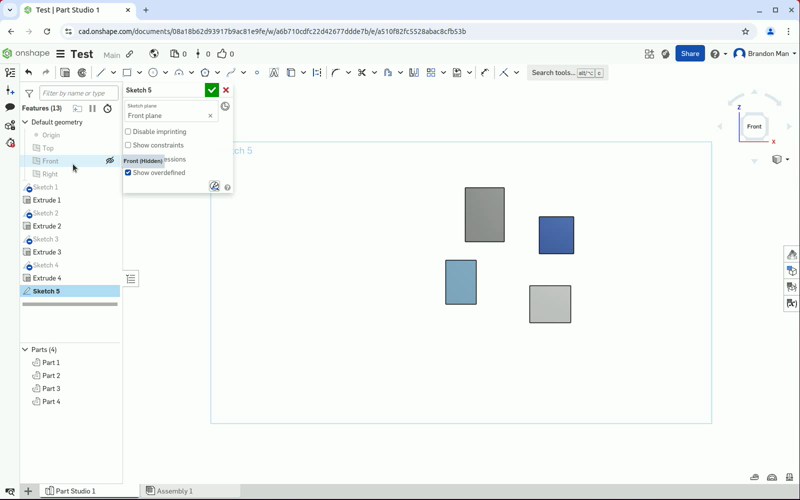
mouse_move(73, 352)
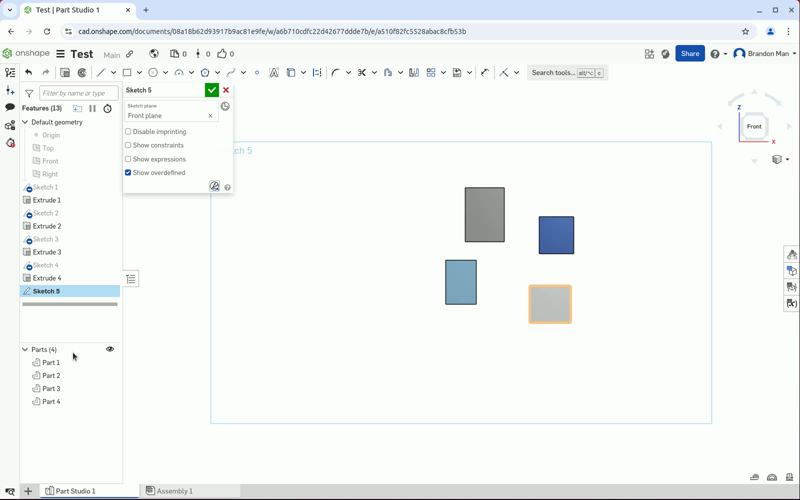
key(y)
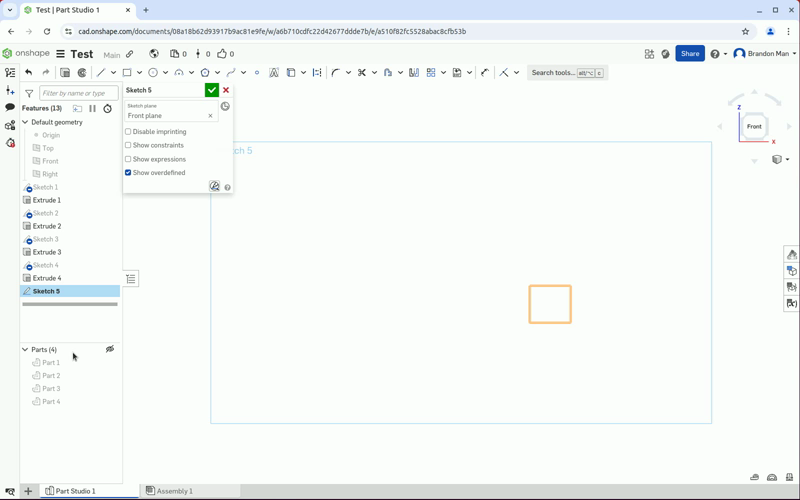
key(l)
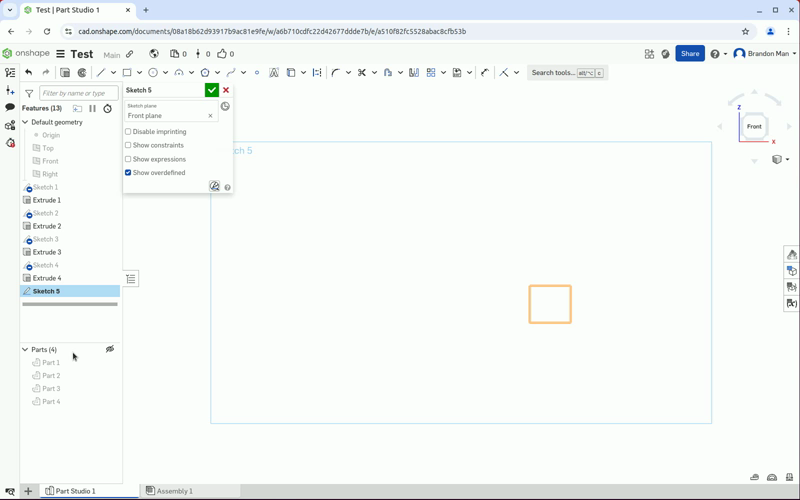
key_down(shift)
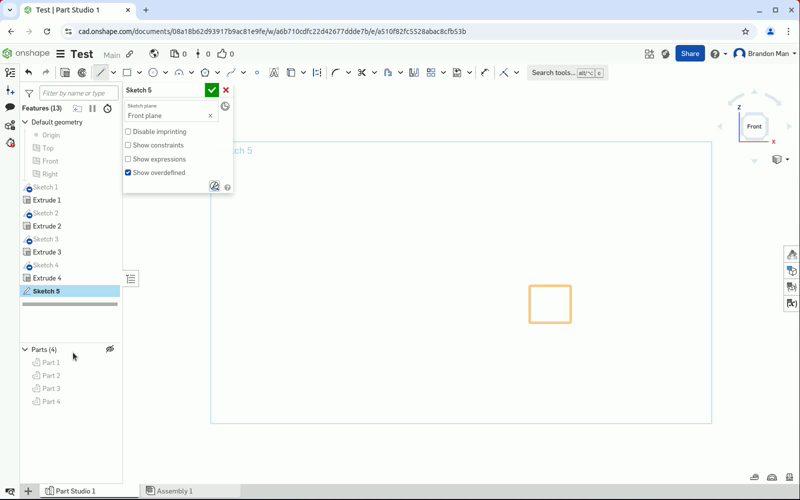
mouse_move(361, 270)
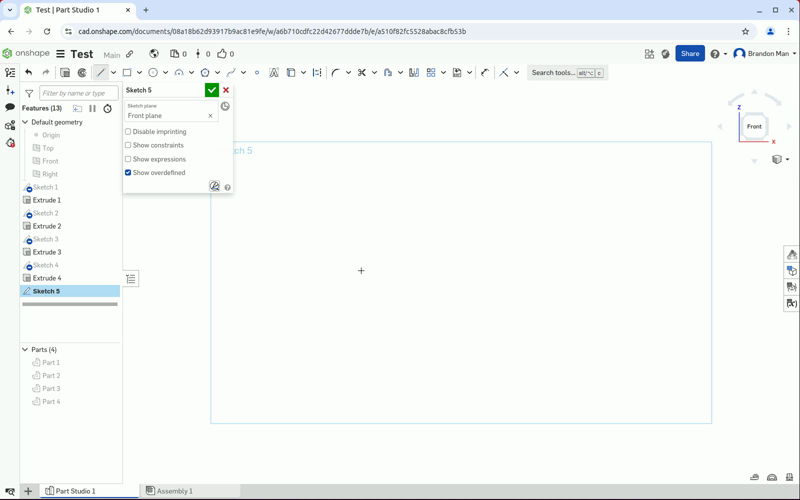
click(361, 270)
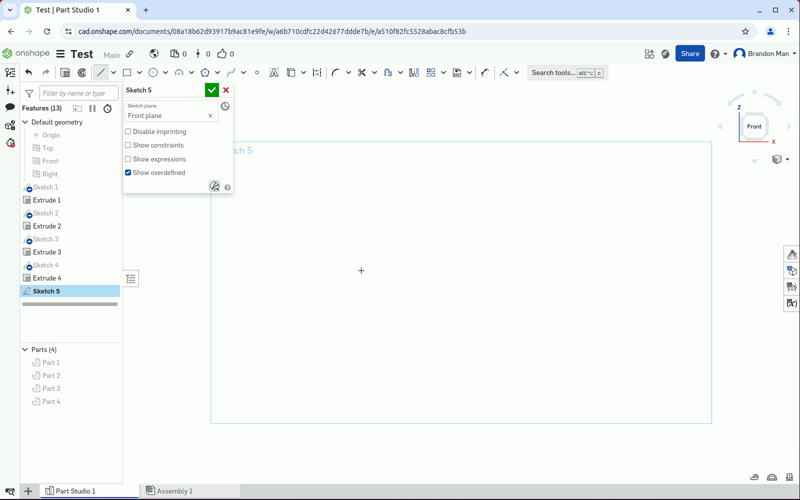
key_up(shift)
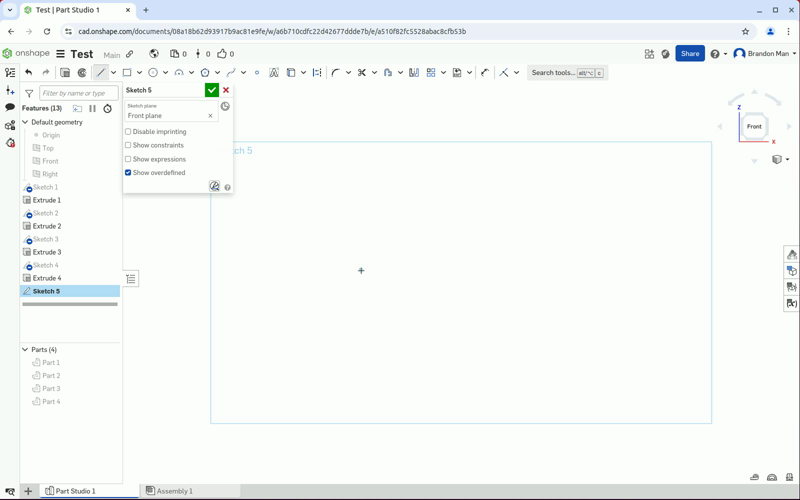
key_down(shift)
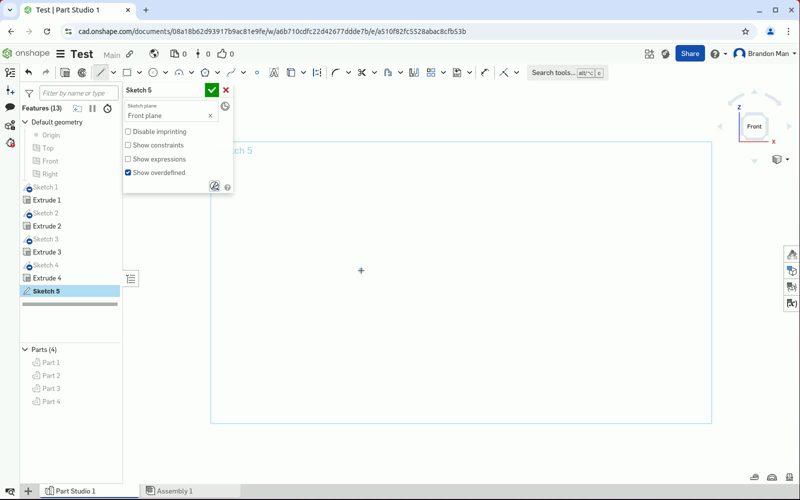
mouse_move(391, 270)
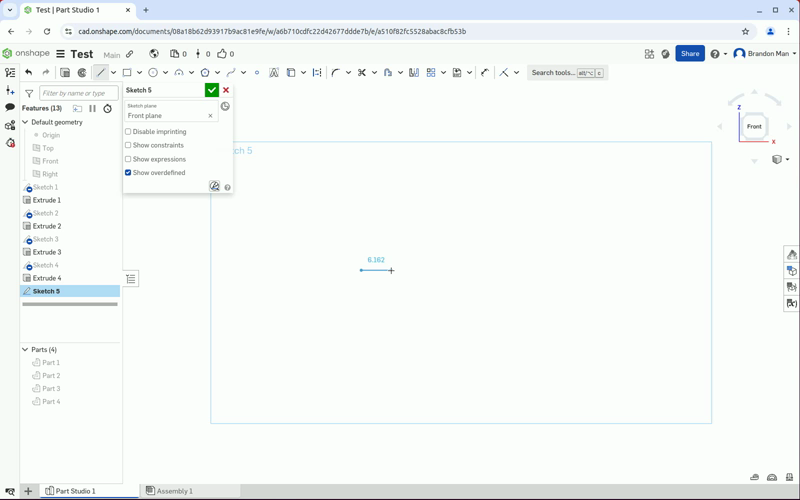
mouse_move(400, 270)
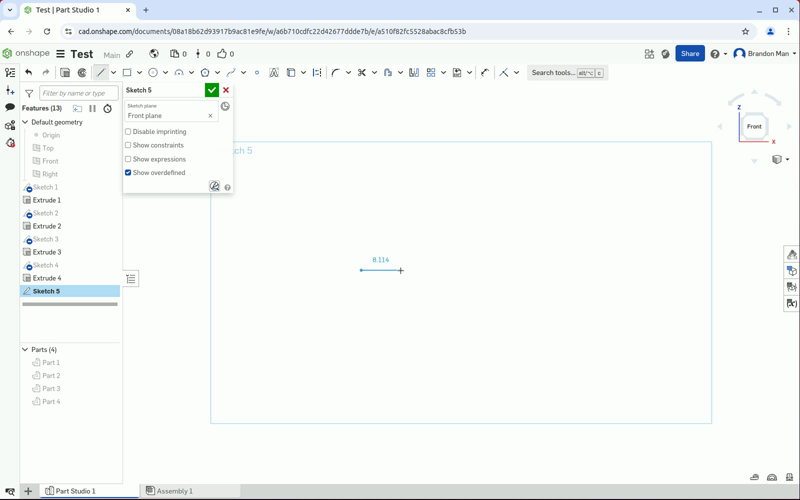
click(400, 270)
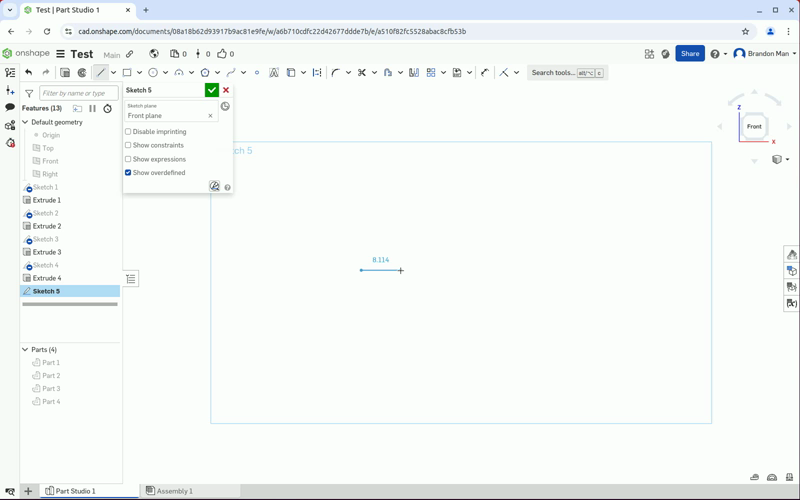
key_up(shift)
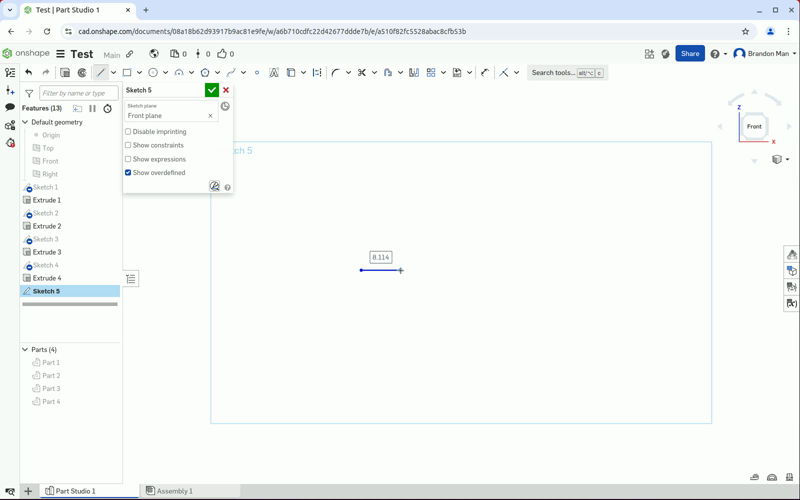
key_down(shift)
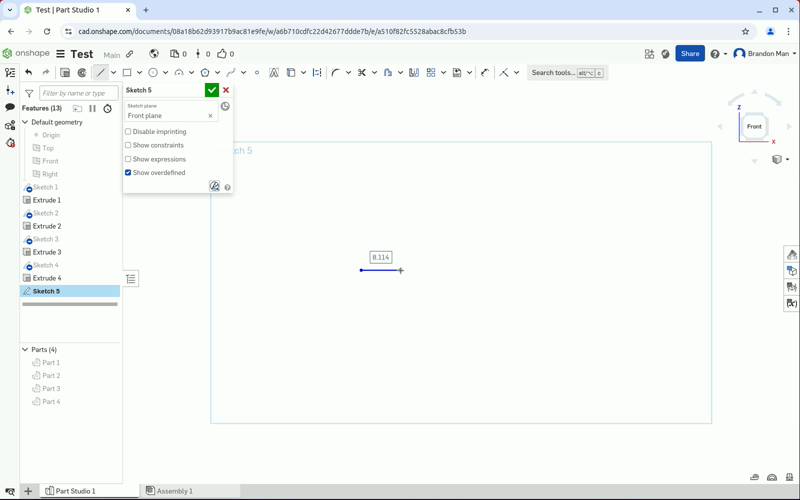
mouse_move(430, 270)
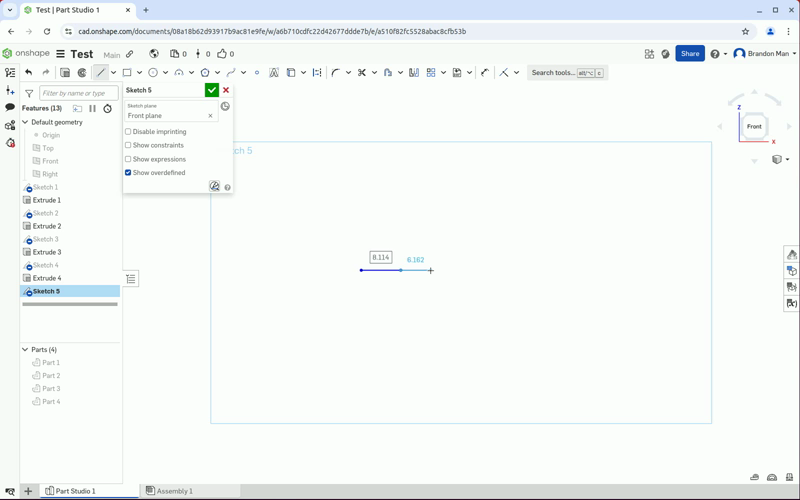
mouse_move(400, 228)
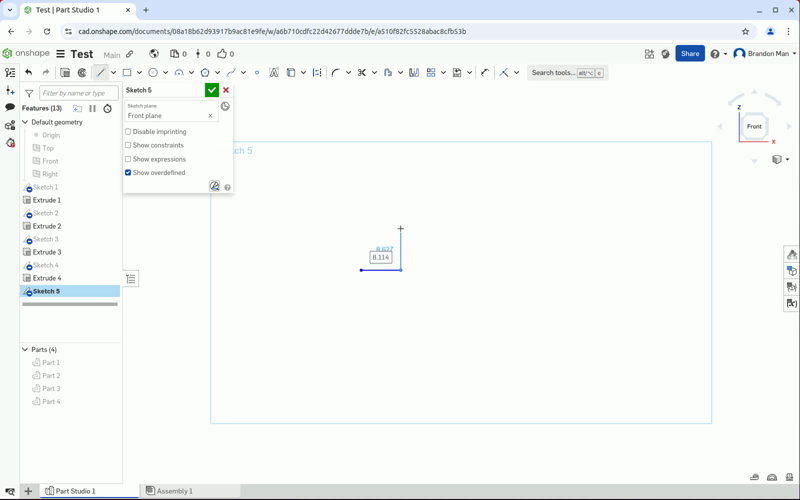
click(400, 228)
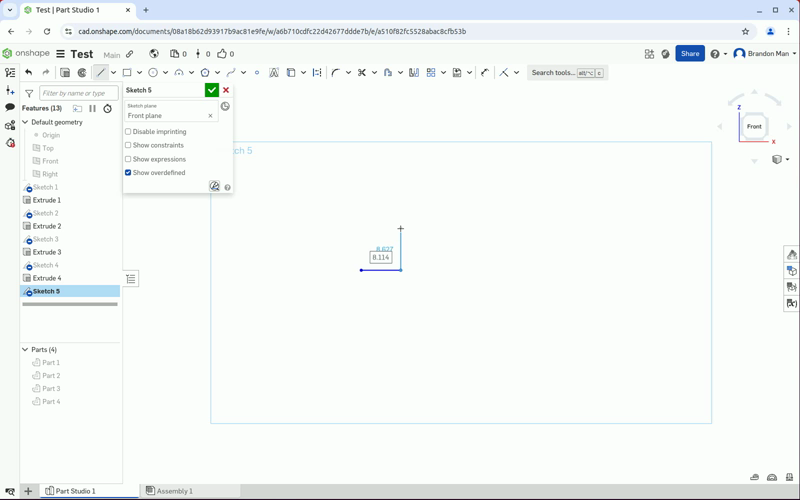
key_up(shift)
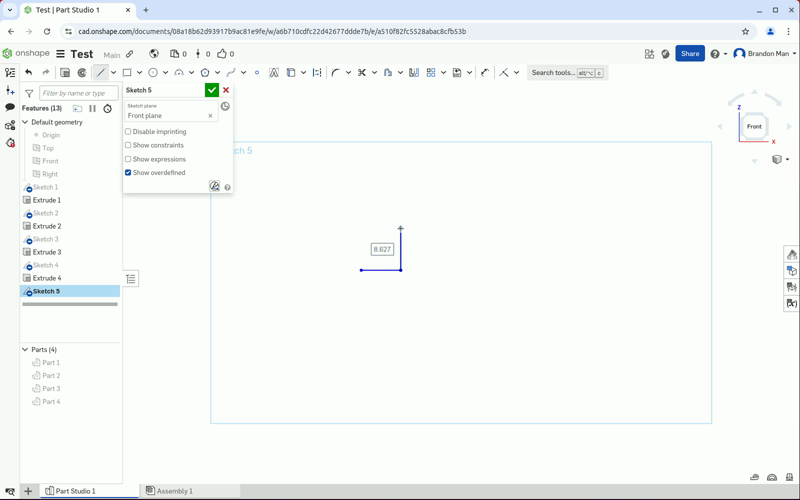
key_down(shift)
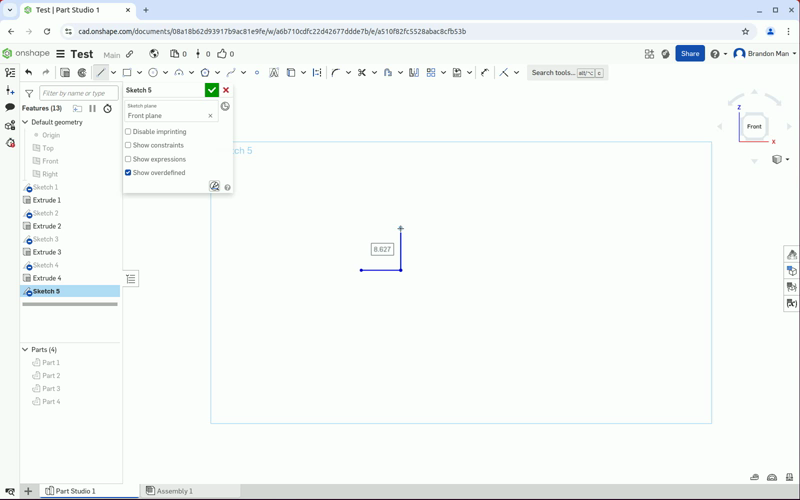
mouse_move(430, 228)
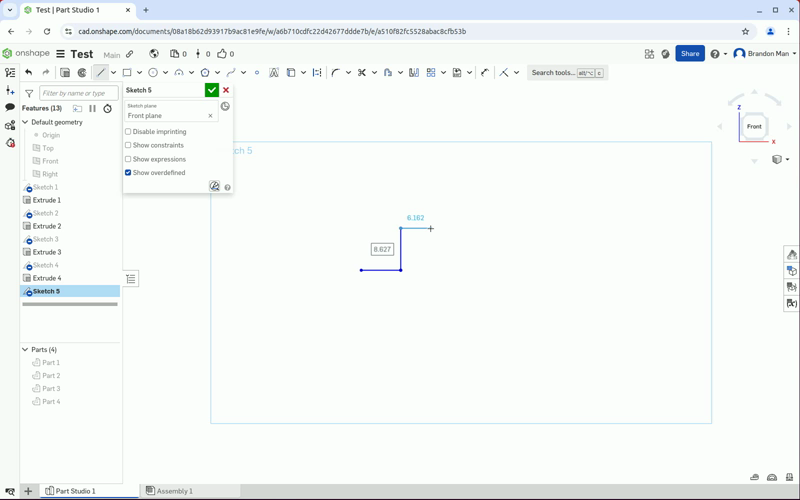
mouse_move(361, 228)
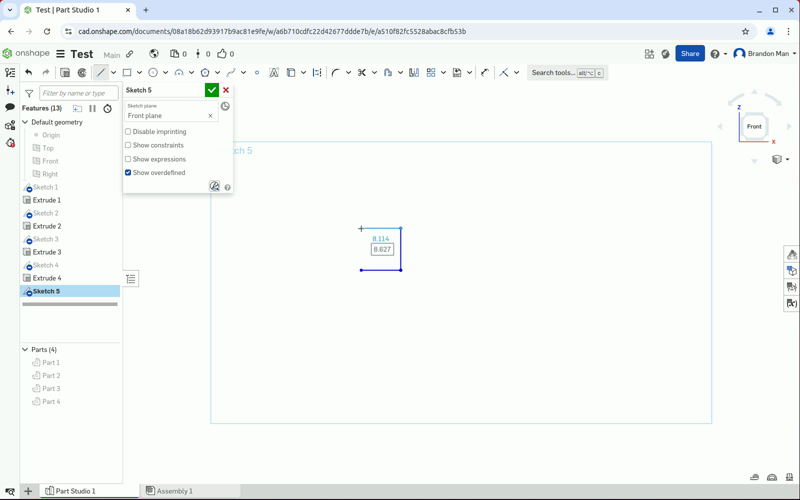
click(361, 228)
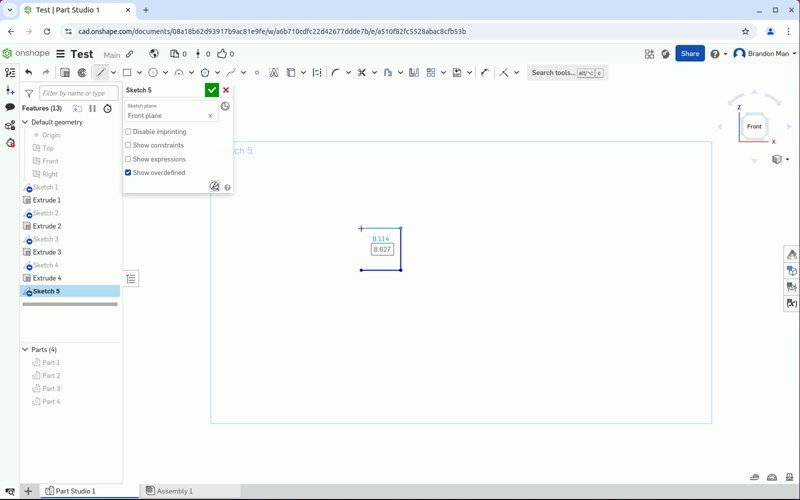
key_up(shift)
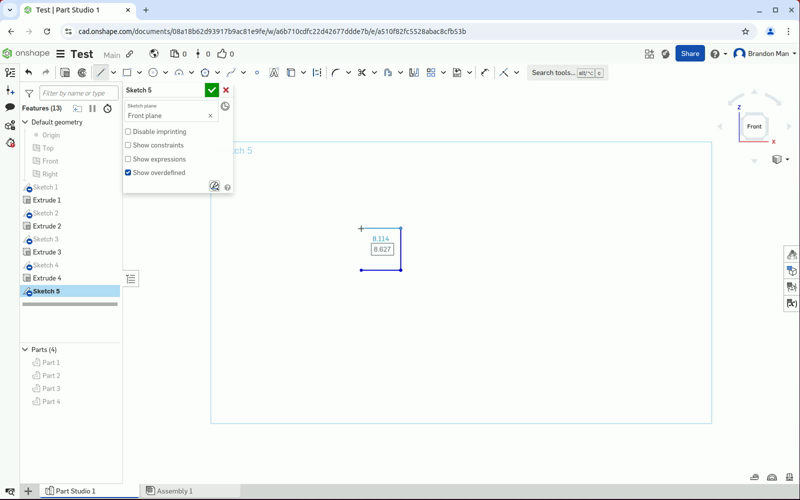
mouse_move(391, 228)
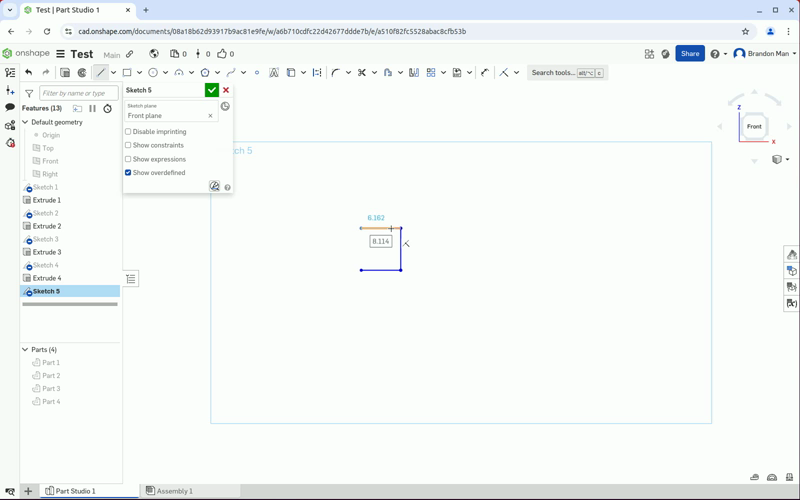
key_down(shift)
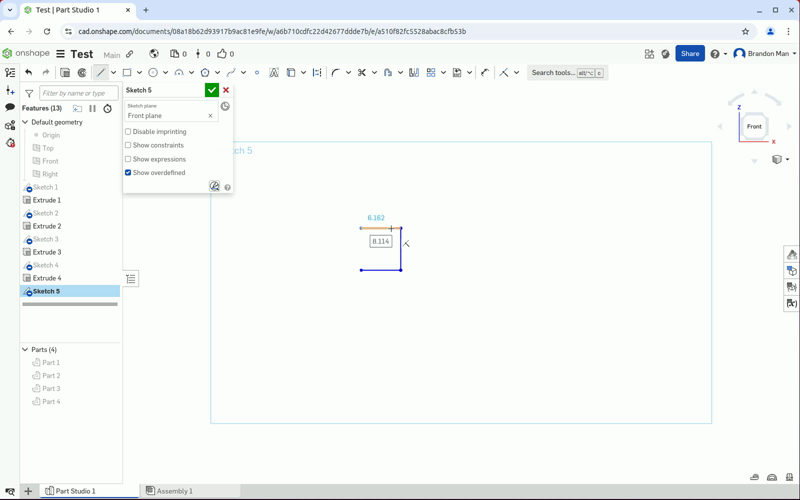
mouse_move(361, 270)
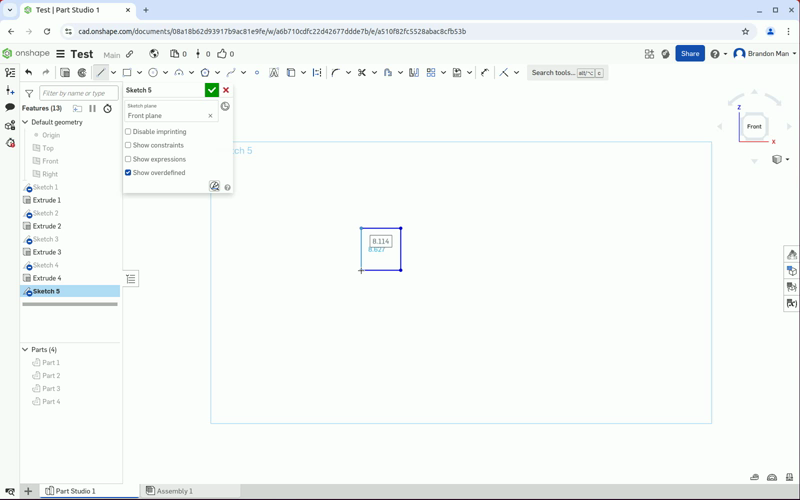
key_up(shift)
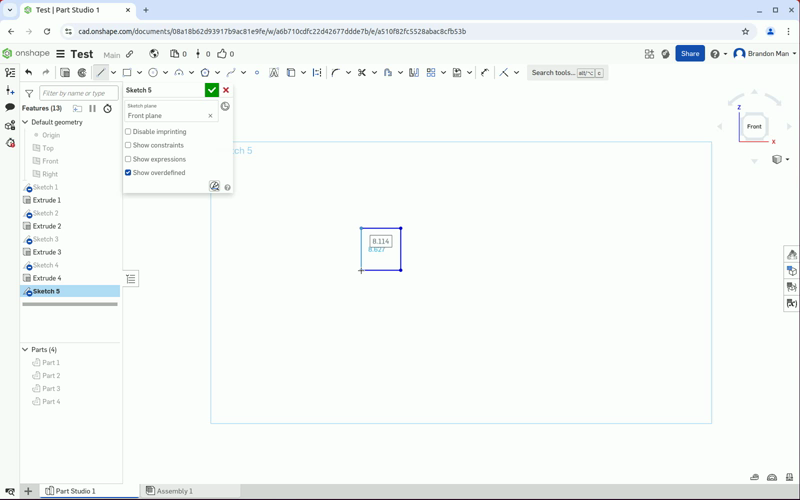
click(361, 270)
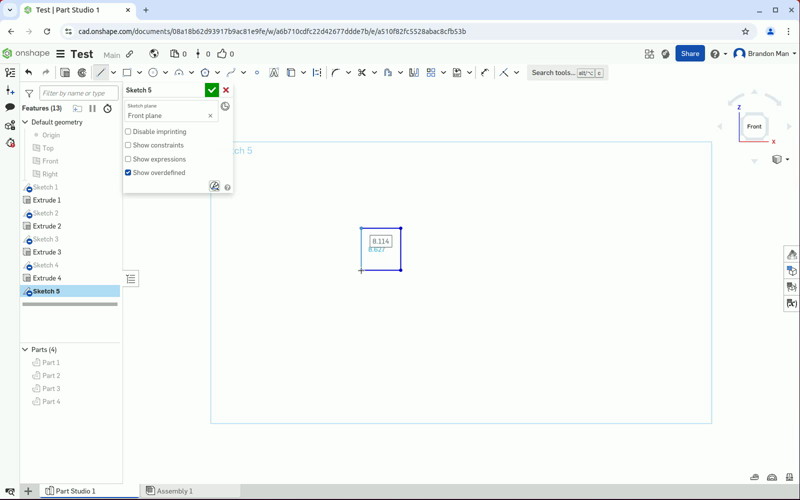
key(esc)
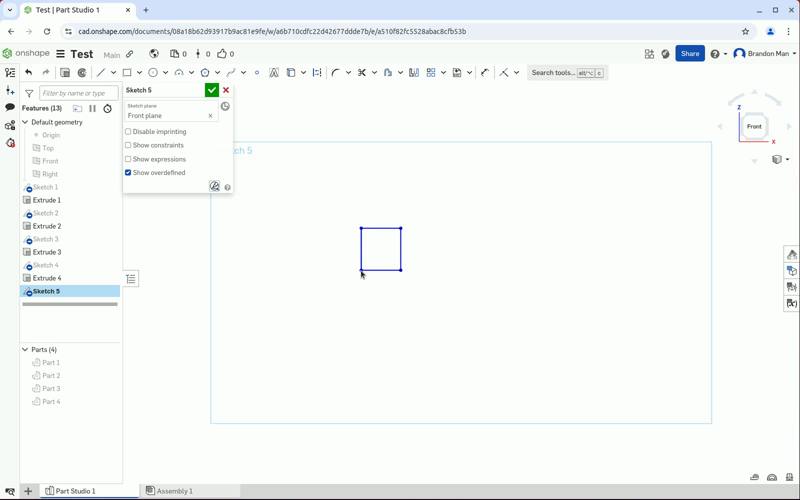
mouse_move(371, 261)
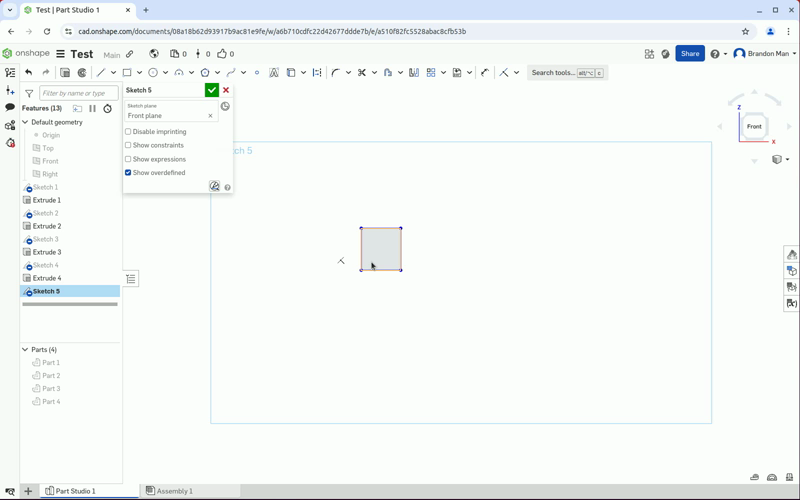
scroll(6)
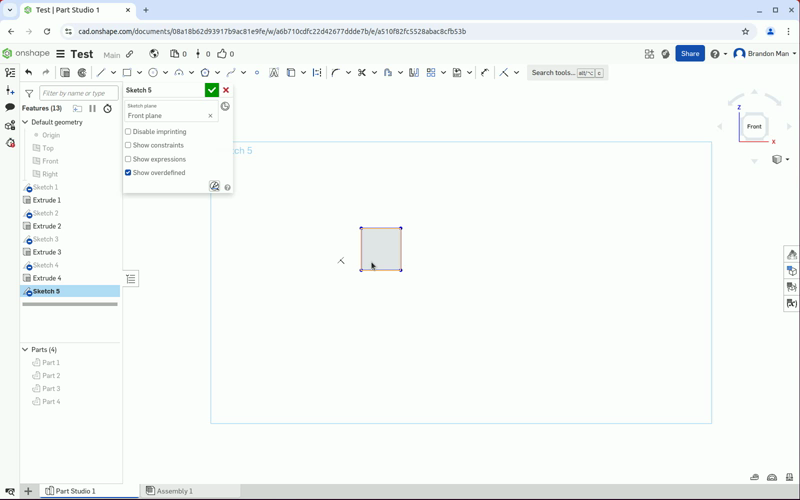
scroll(6)
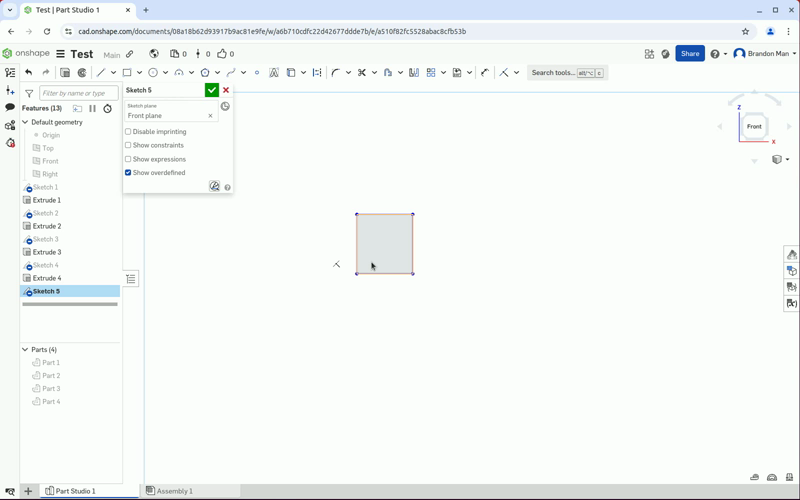
scroll(6)
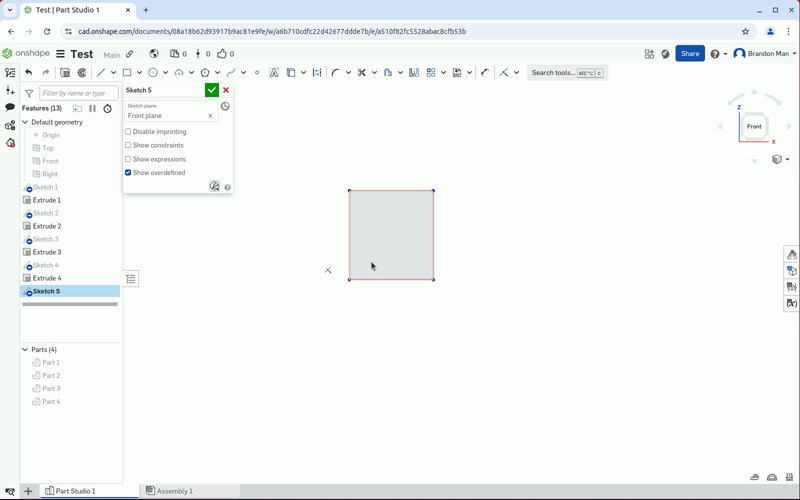
scroll(6)
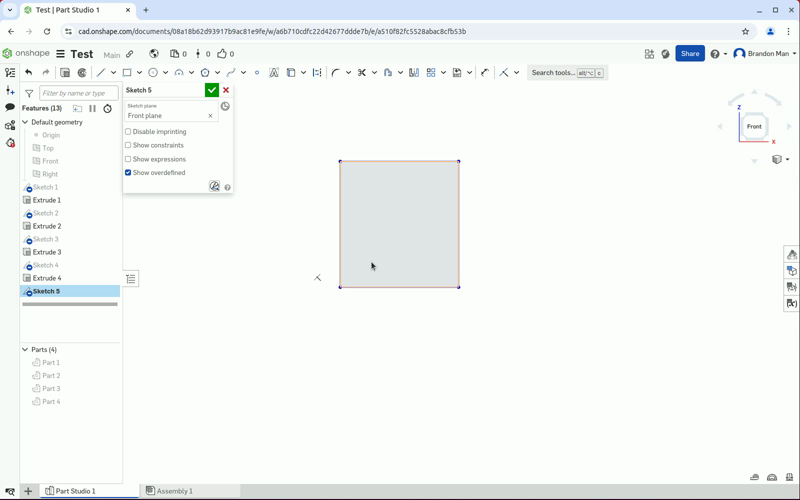
scroll(6)
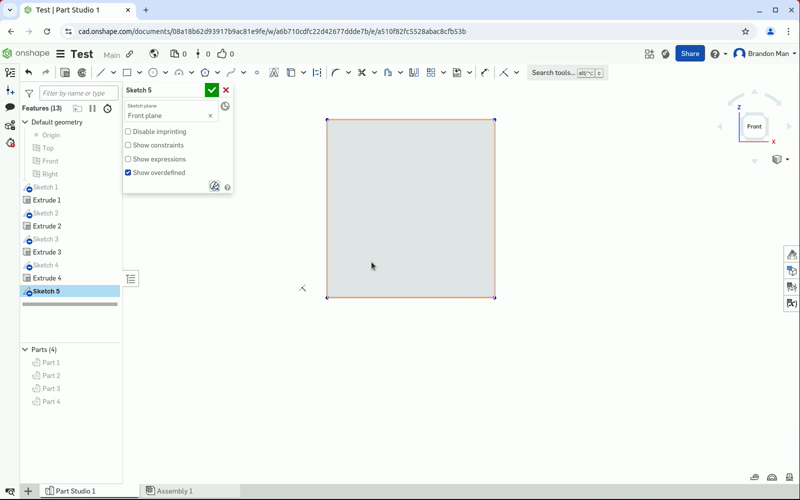
scroll(6)
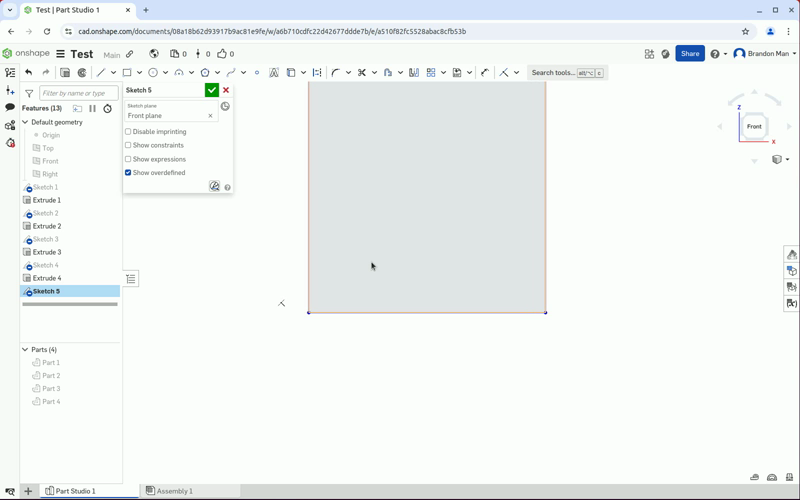
scroll(6)
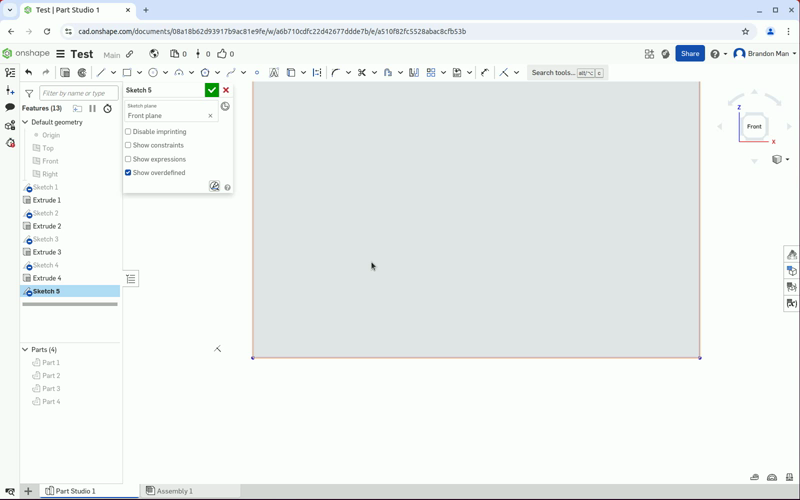
click(371, 261)
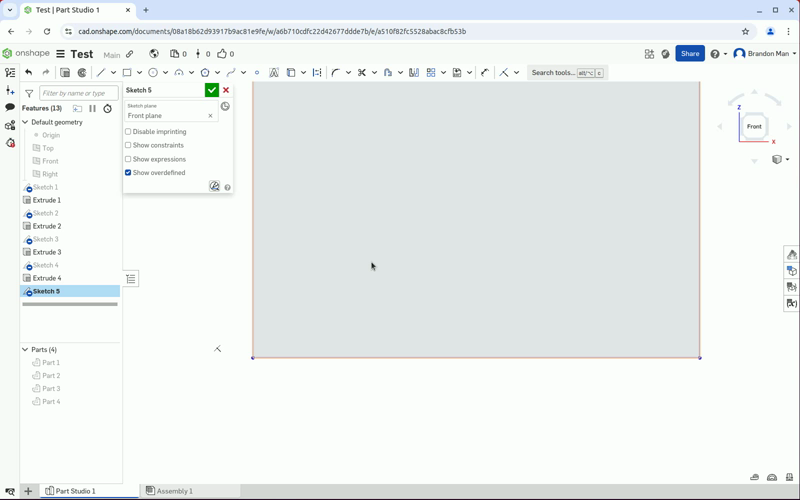
scroll(-6)
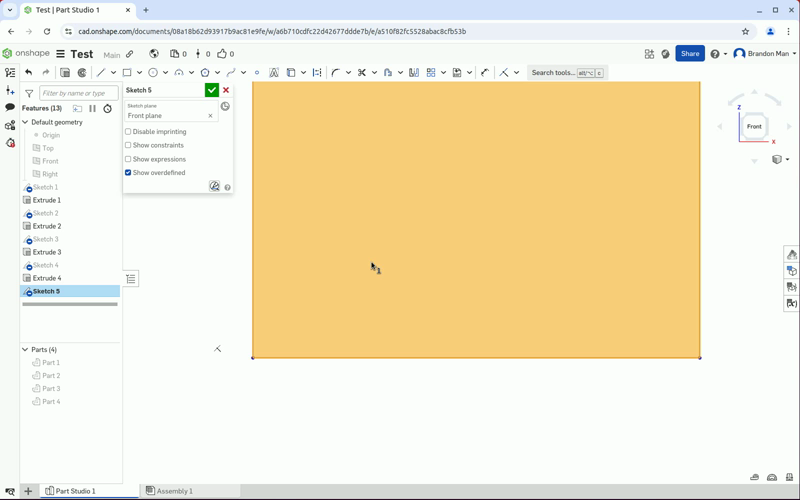
scroll(-6)
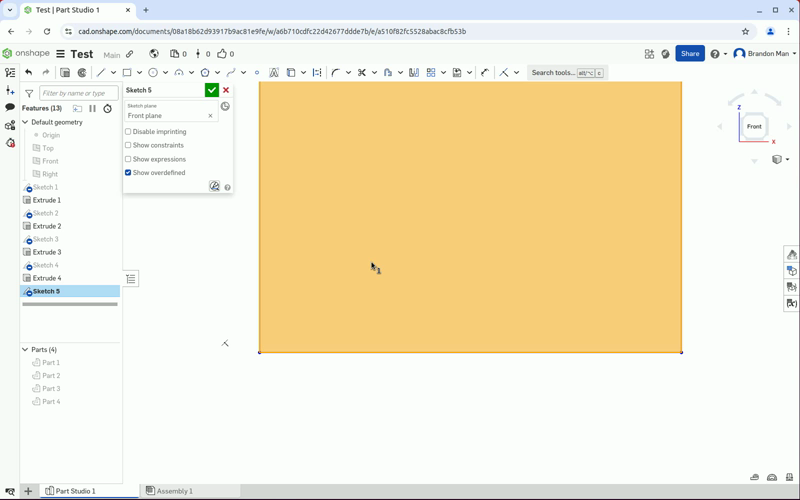
scroll(-6)
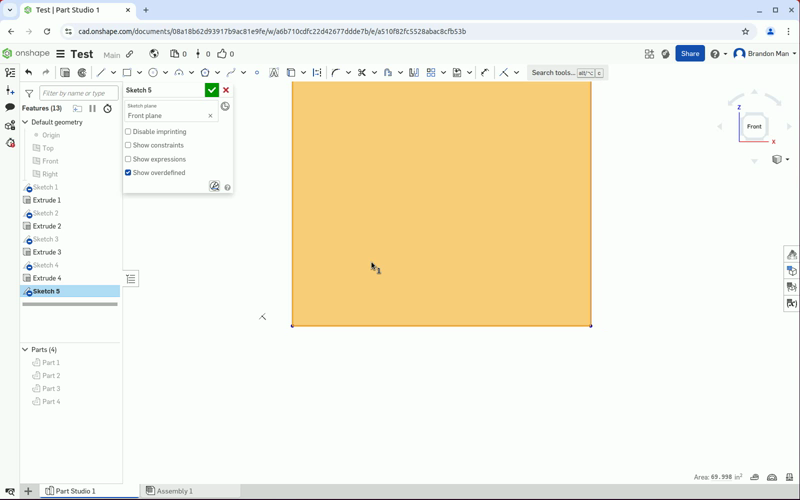
scroll(-6)
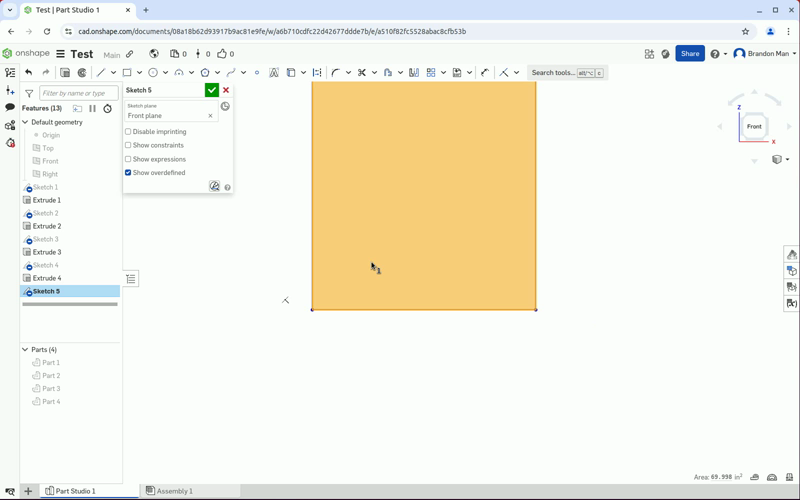
scroll(-6)
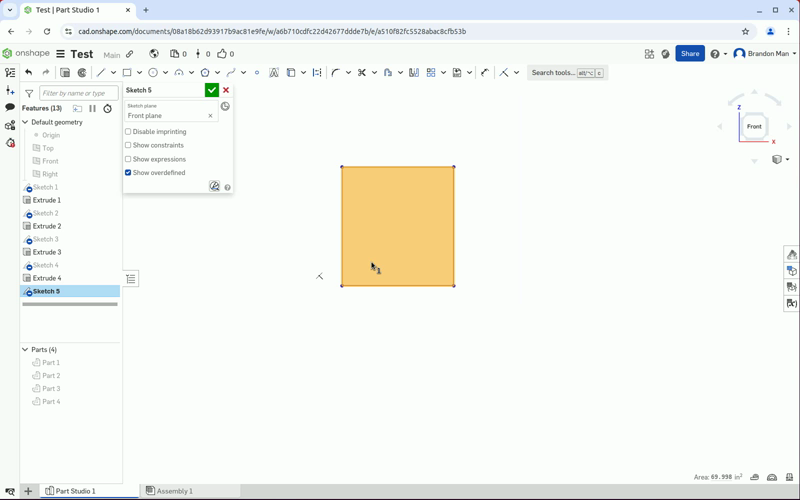
scroll(-6)
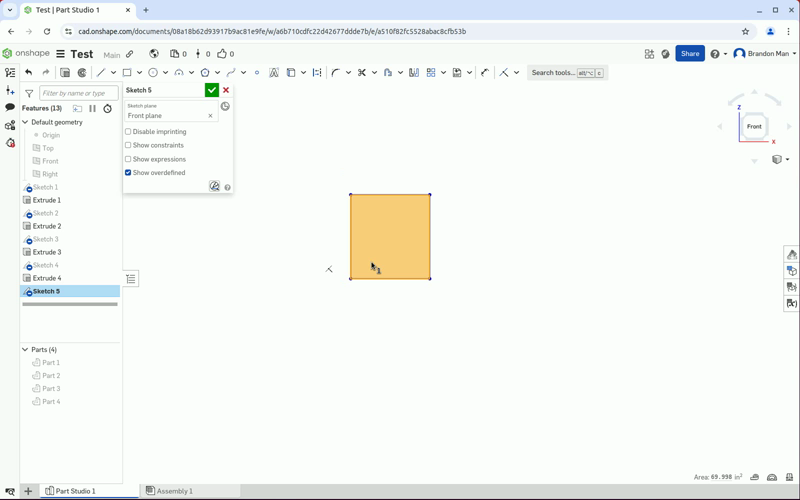
scroll(-6)
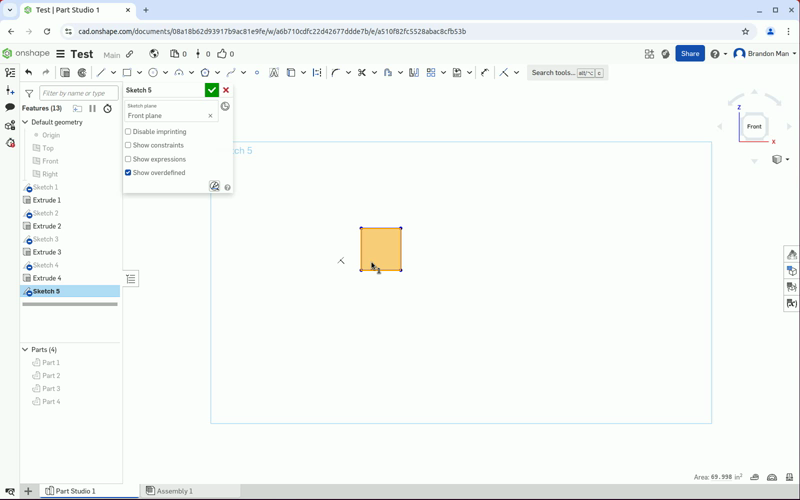
mouse_move(73, 352)
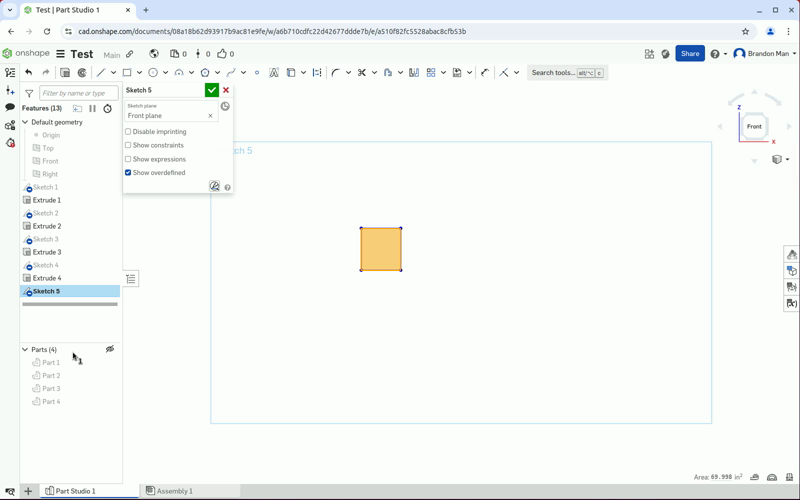
key(shift+y)
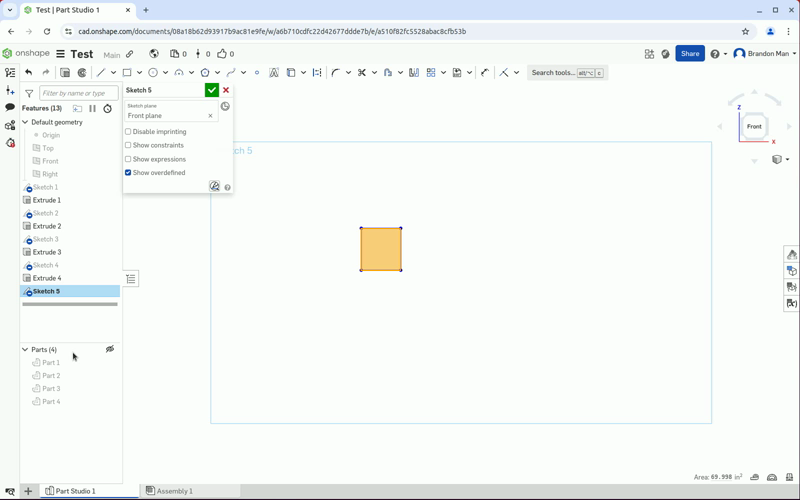
key(shift+e)
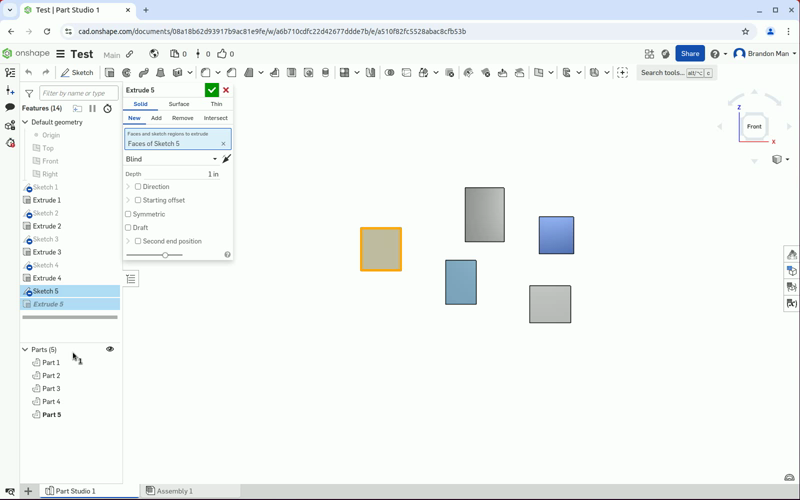
mouse_move(143, 106)
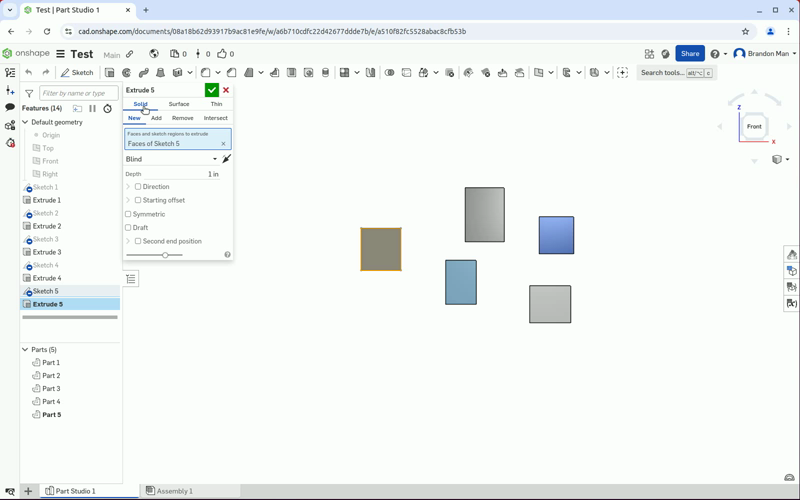
click(143, 106)
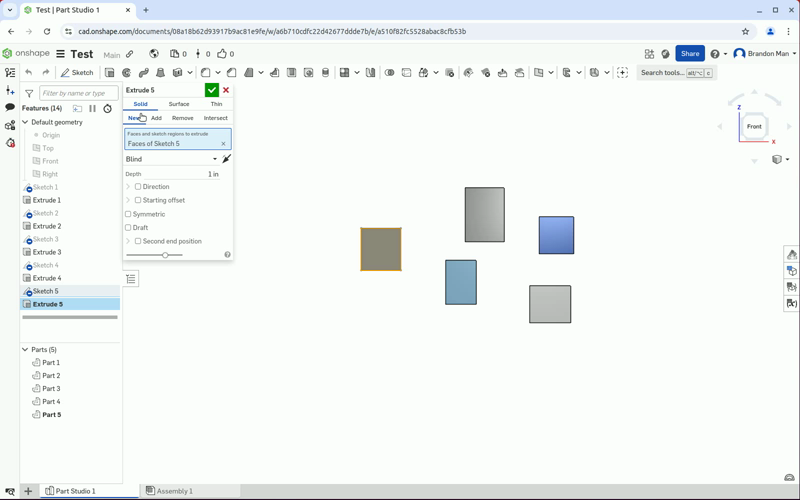
mouse_move(137, 120)
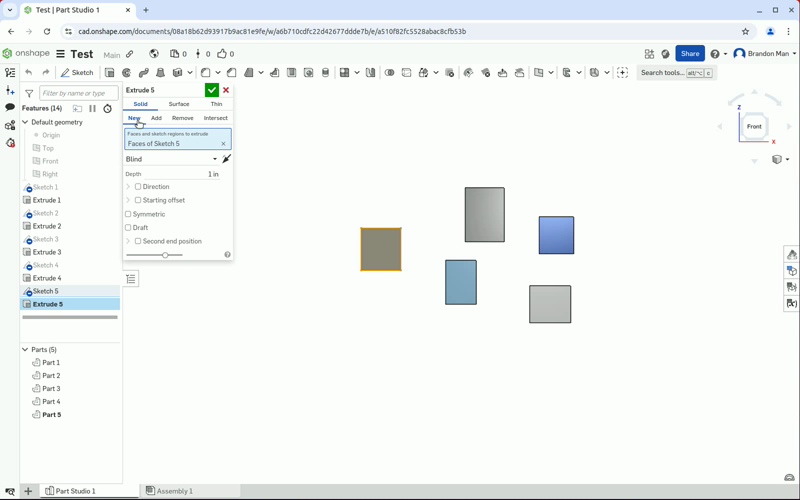
click(137, 120)
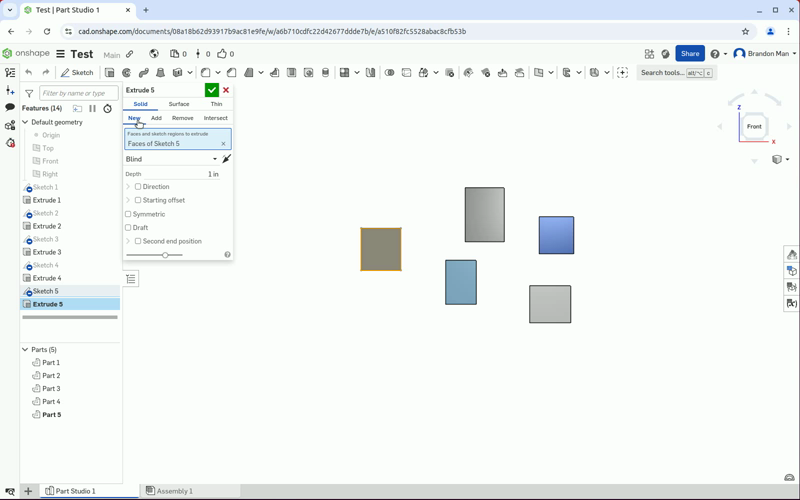
key(tab, 4)
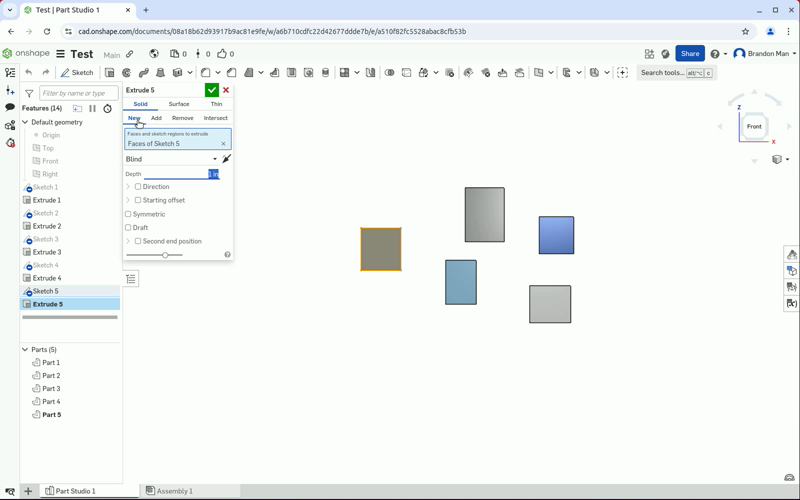
text(4.092)
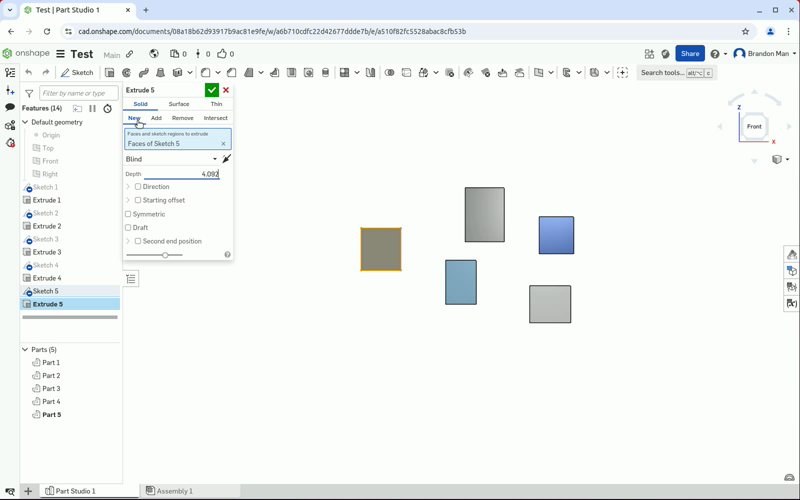
key(enter)
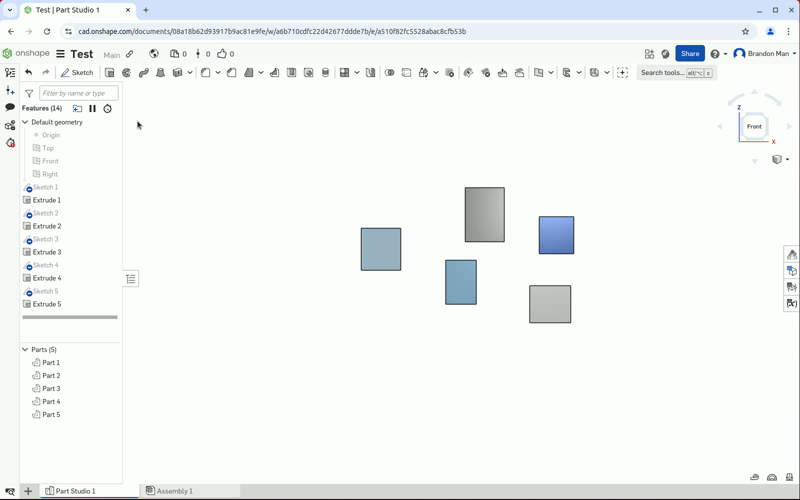
key(shift+h)
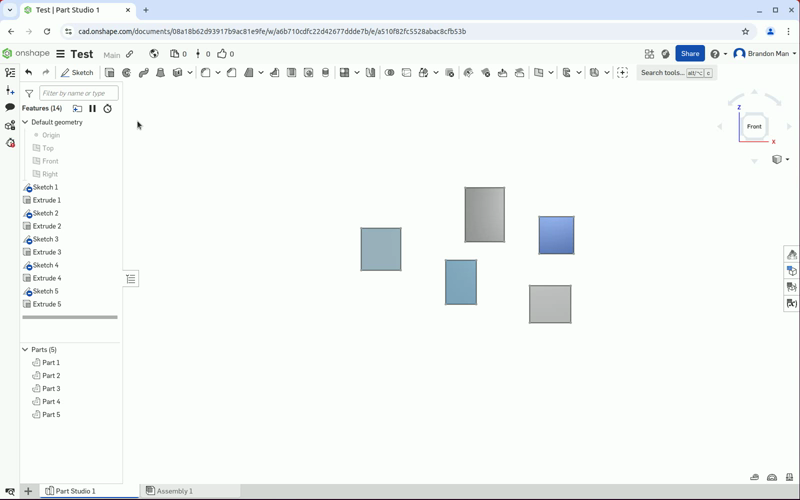
key(shift+h)
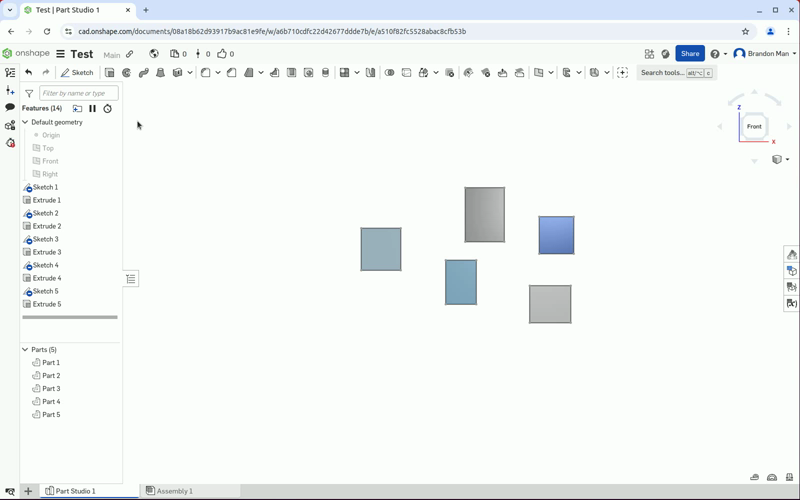
key(shift+7)
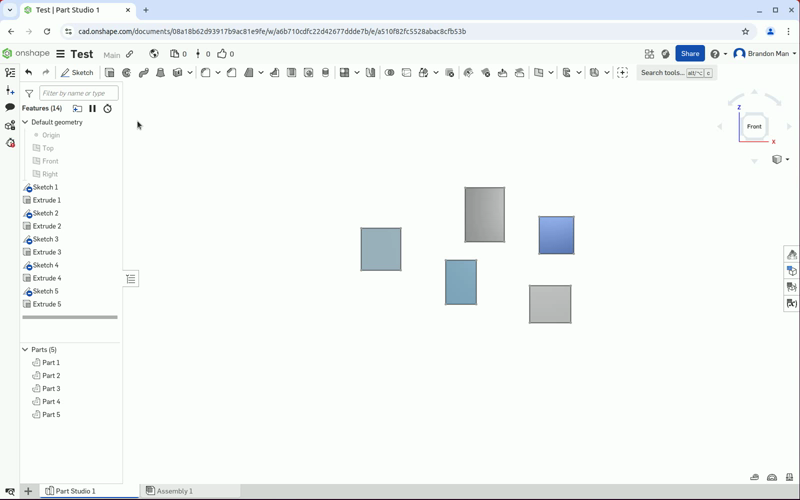
key(left, 2)
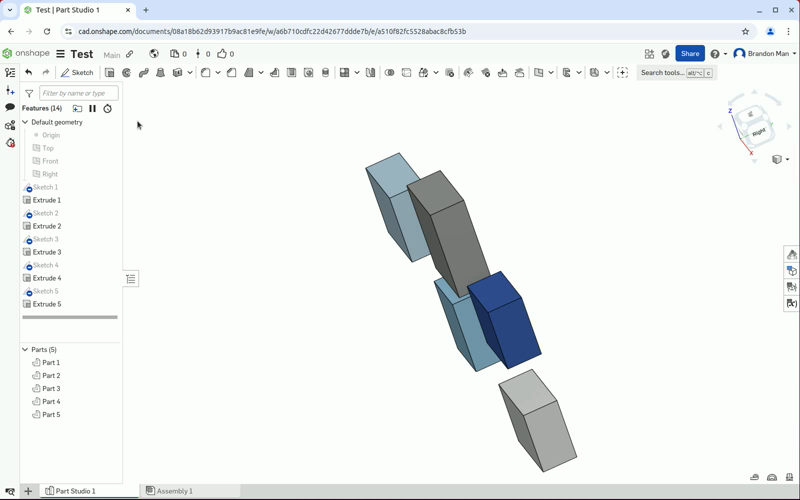
key(down, 2)
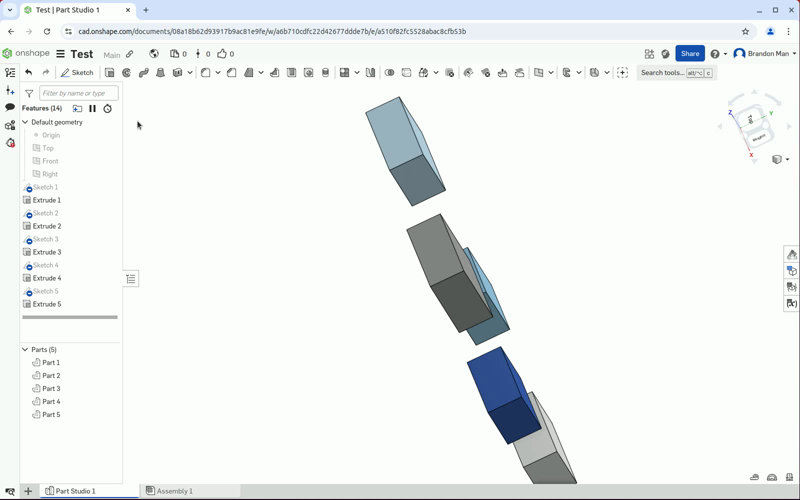
key(up, 2)
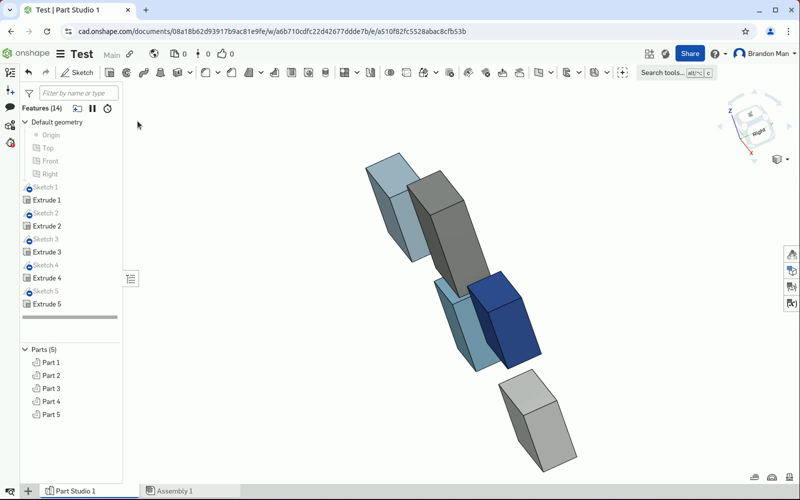
key(right, 2)
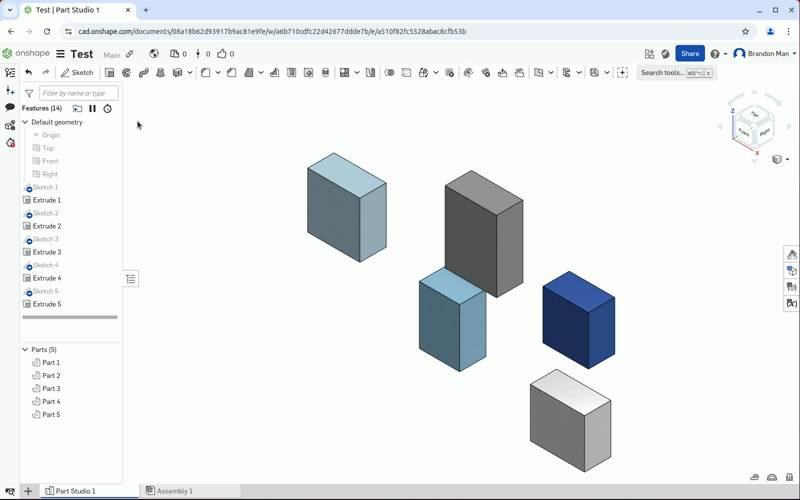
mouse_move(73, 189)
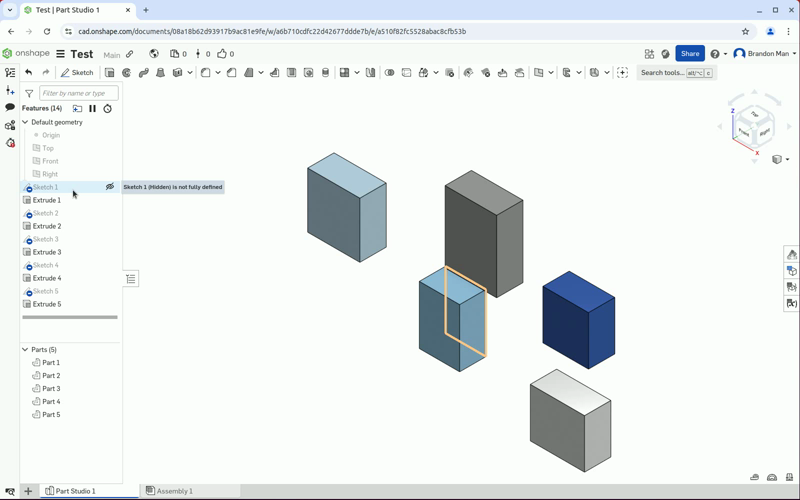
click(73, 189)